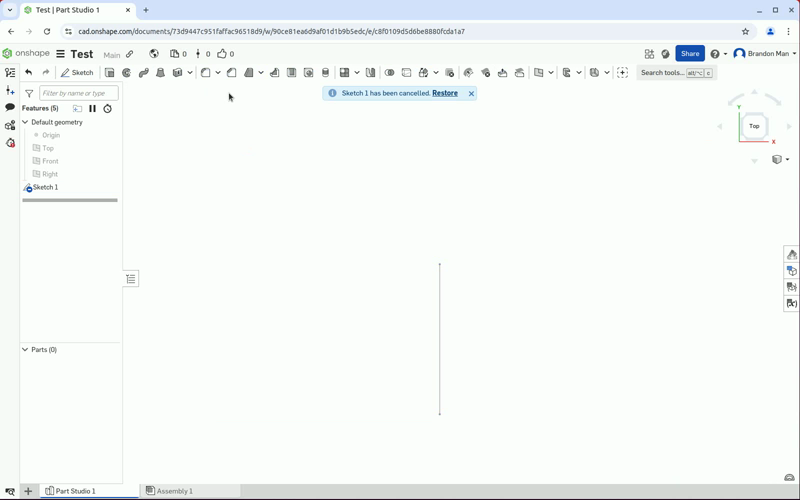
key(shift+h)
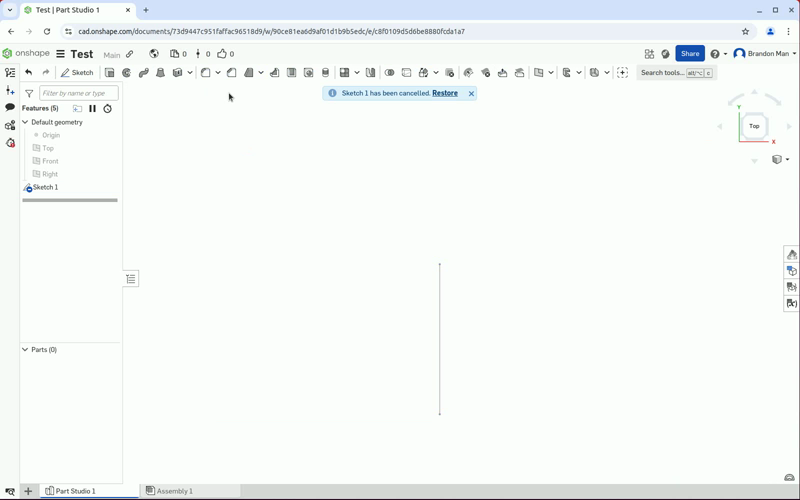
key(shift+s)
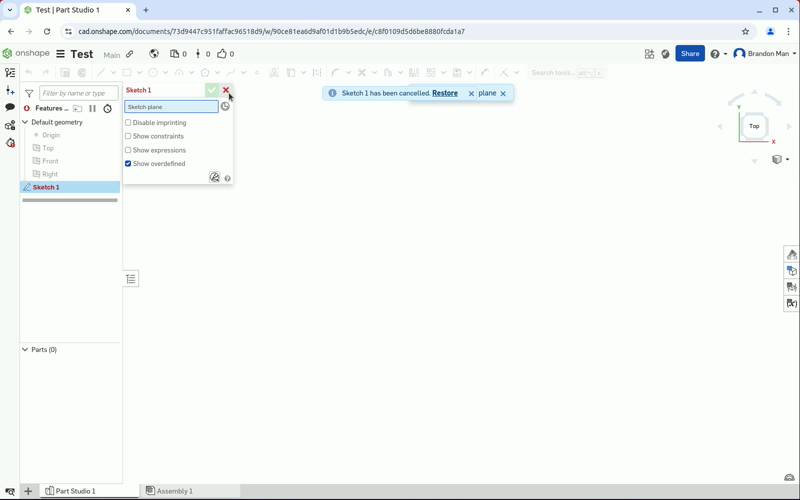
mouse_move(73, 150)
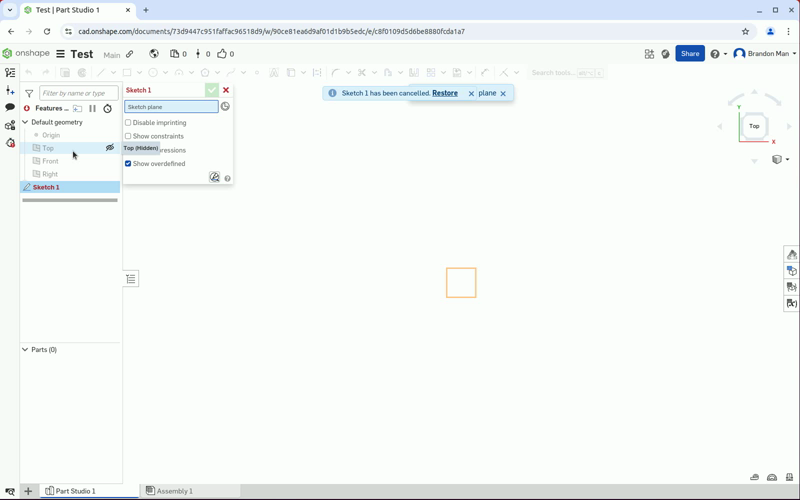
click(73, 150)
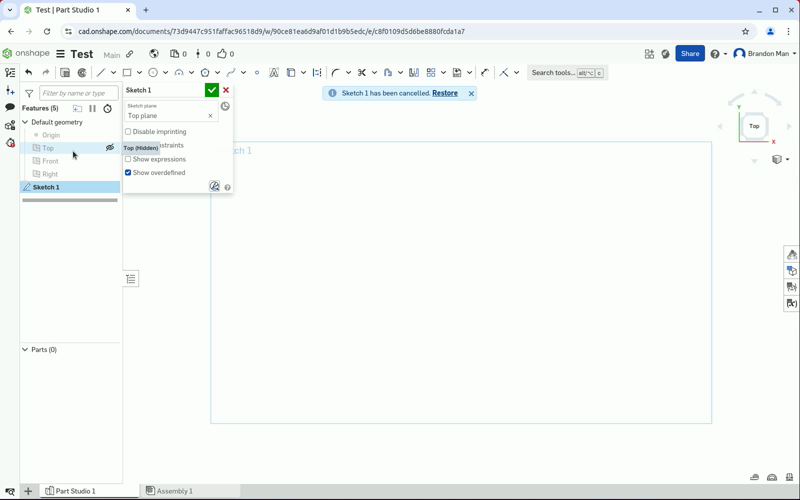
mouse_move(73, 352)
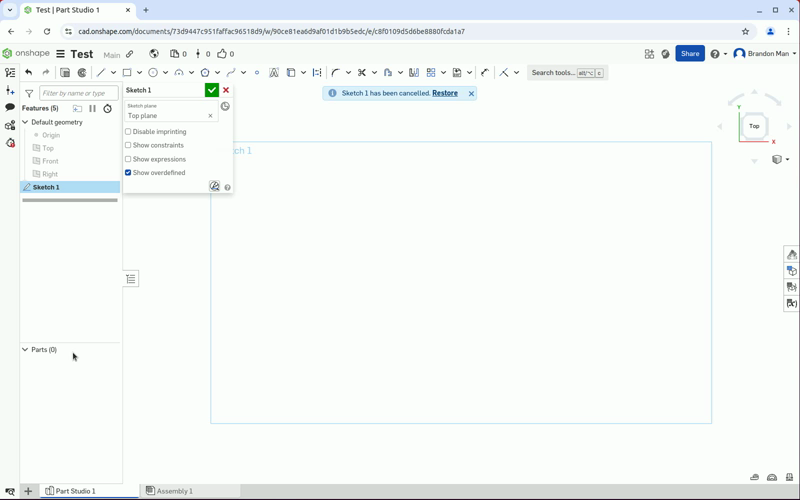
key(y)
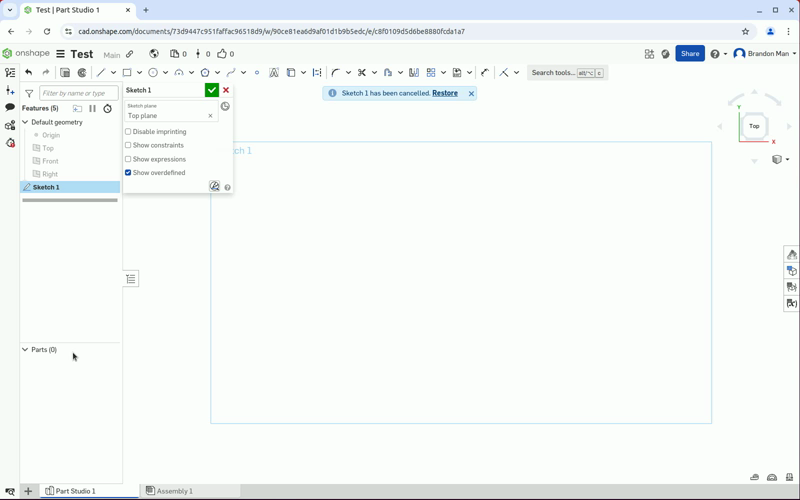
key(l)
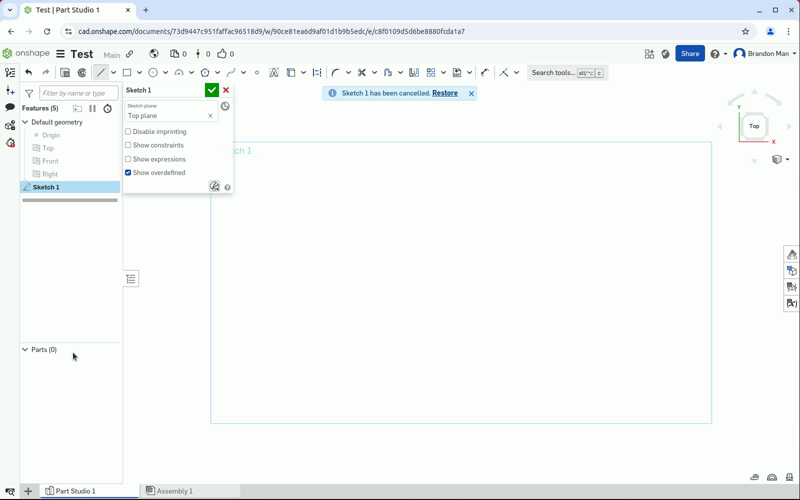
key_down(shift)
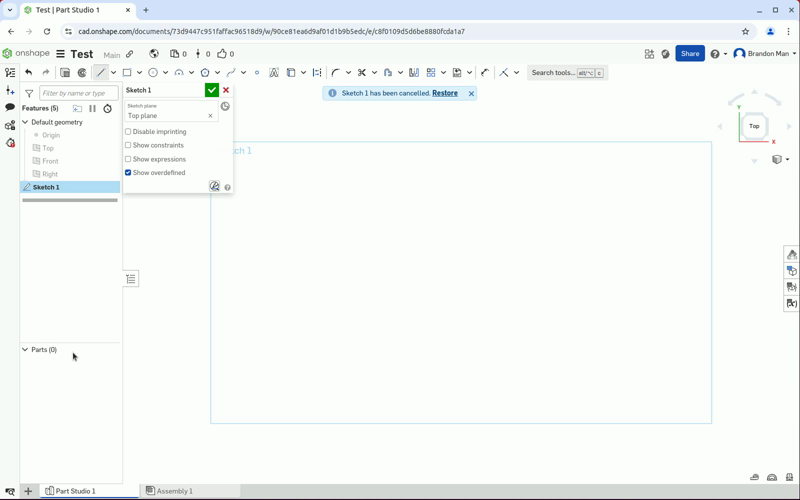
mouse_move(348, 395)
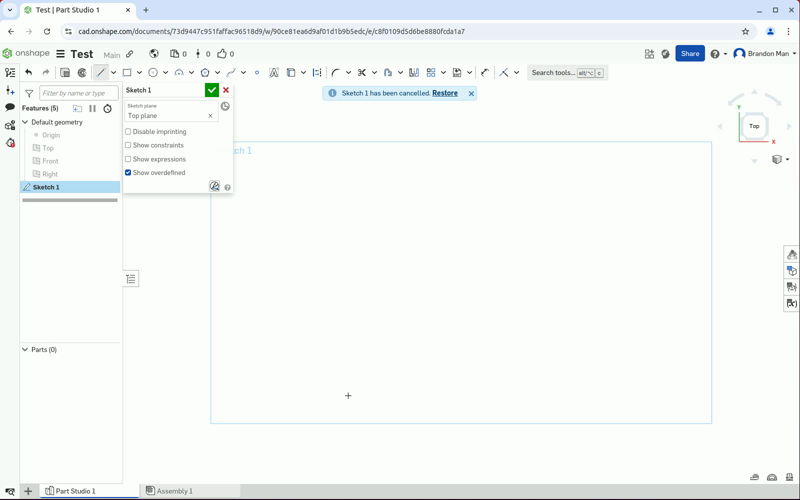
click(348, 395)
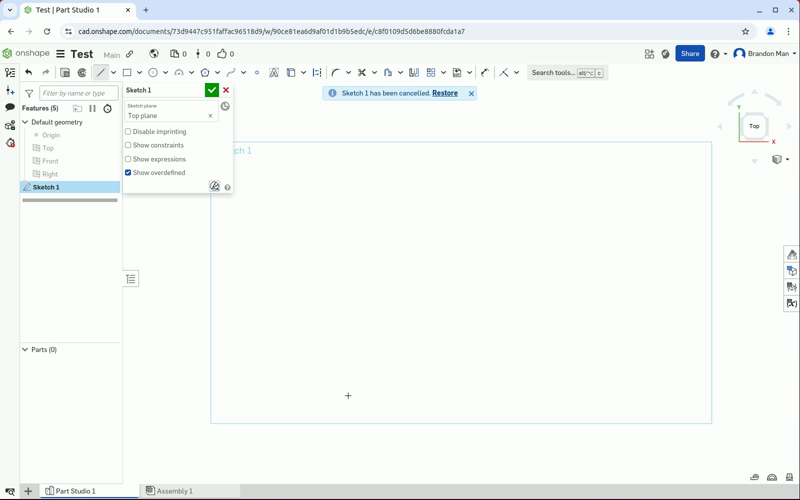
key_up(shift)
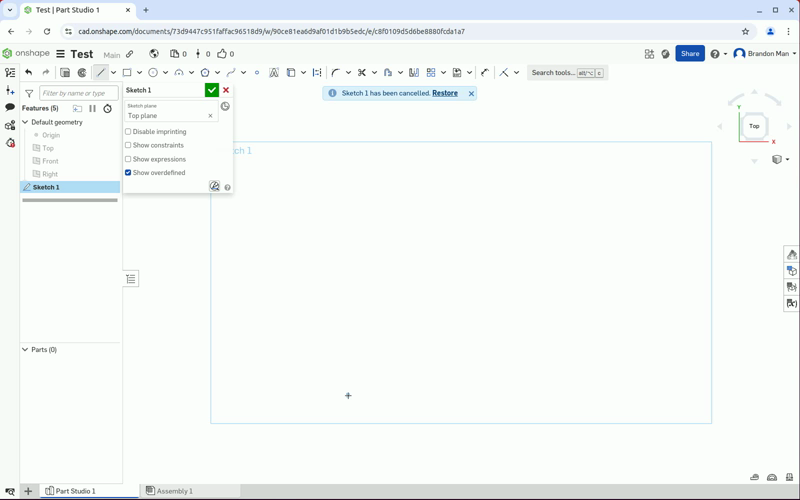
key_down(shift)
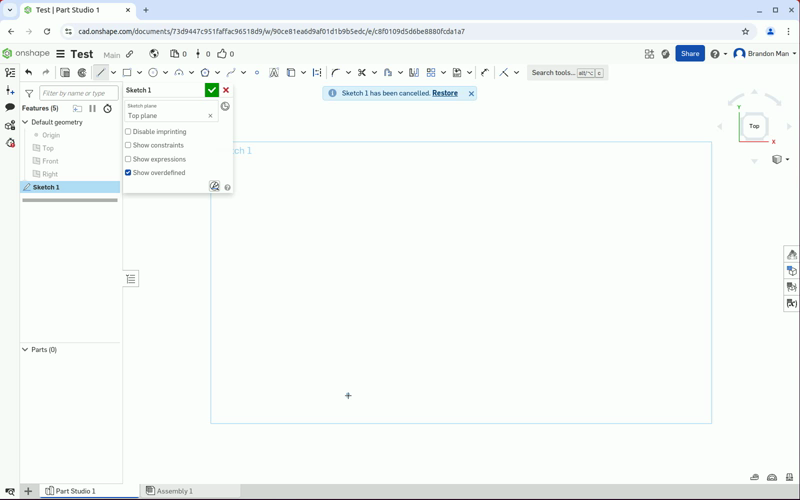
mouse_move(572, 395)
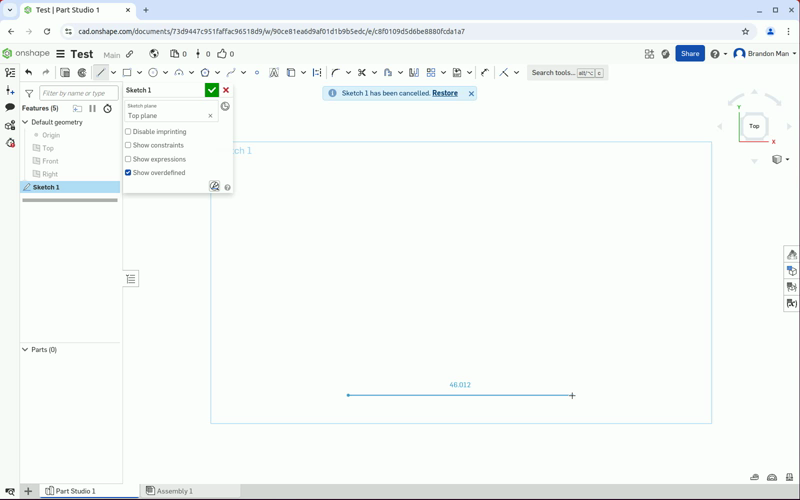
click(572, 395)
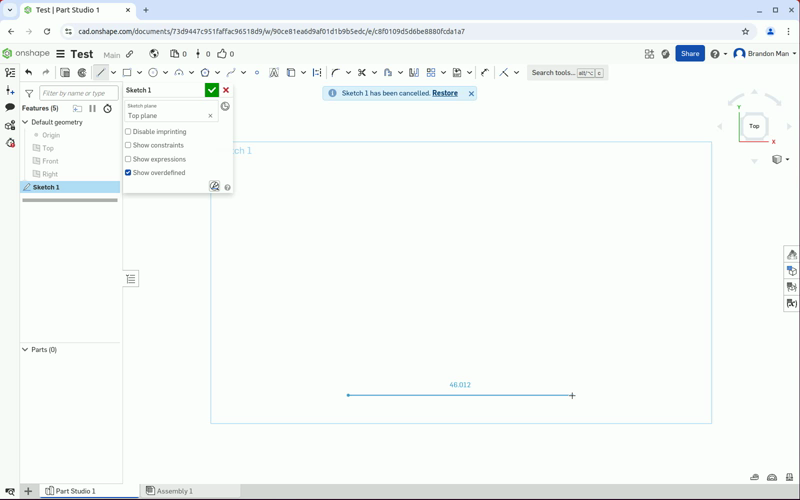
key_up(shift)
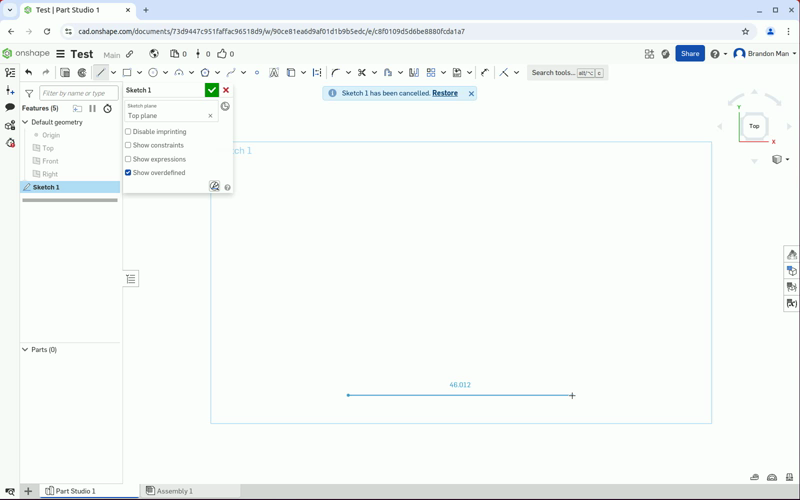
key_down(shift)
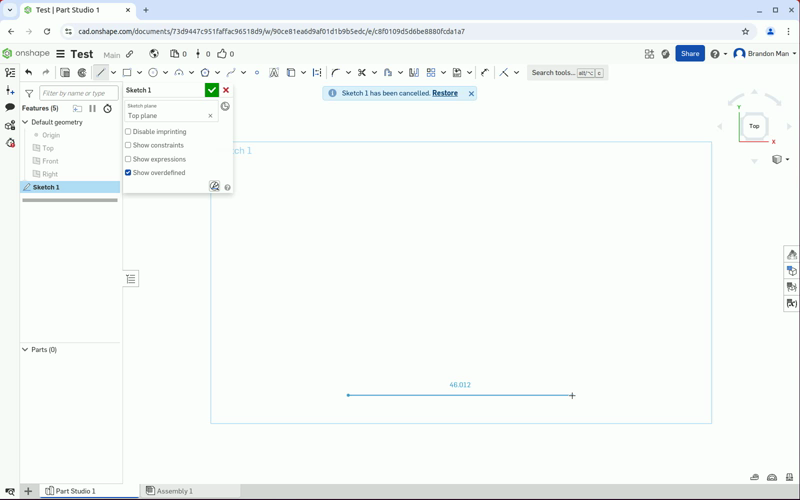
mouse_move(572, 171)
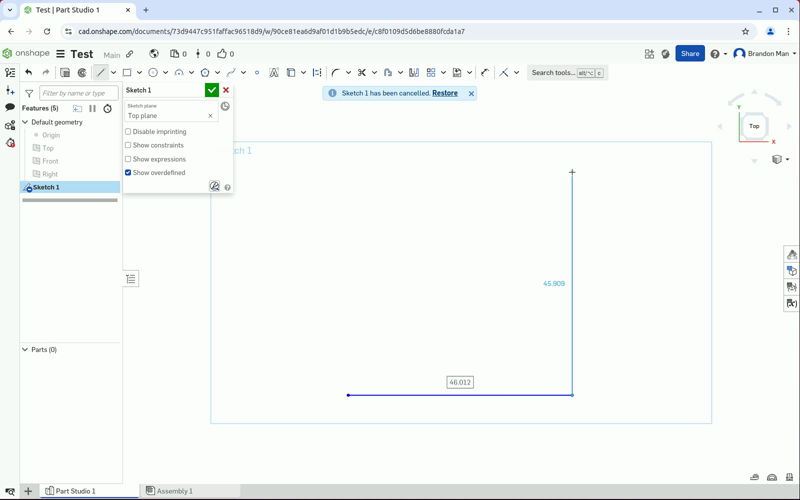
click(572, 171)
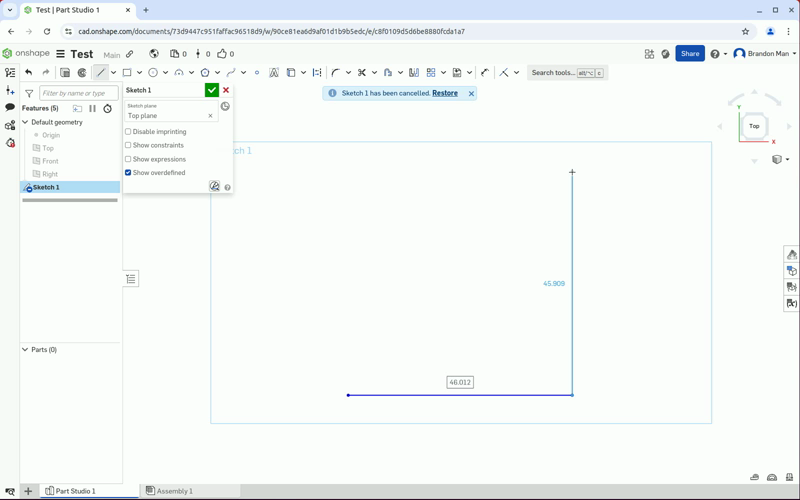
key_up(shift)
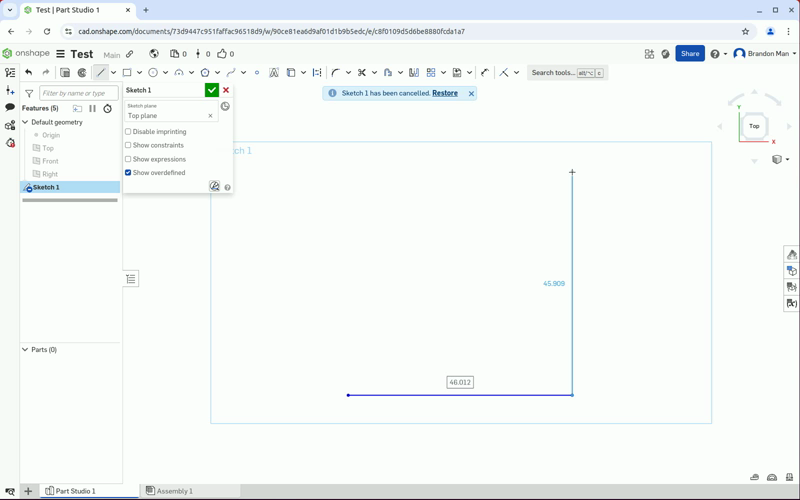
key_down(shift)
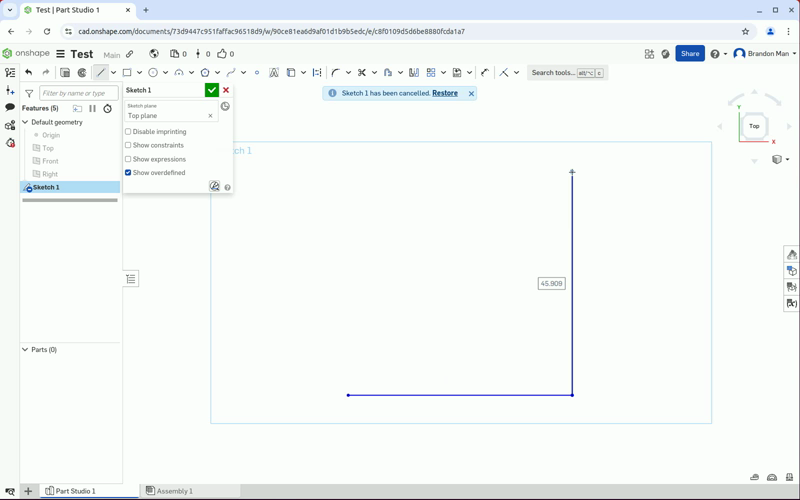
mouse_move(348, 171)
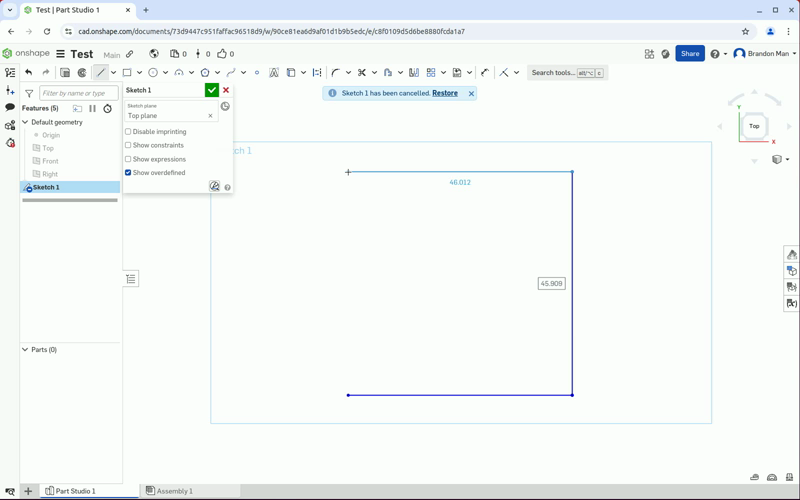
click(348, 171)
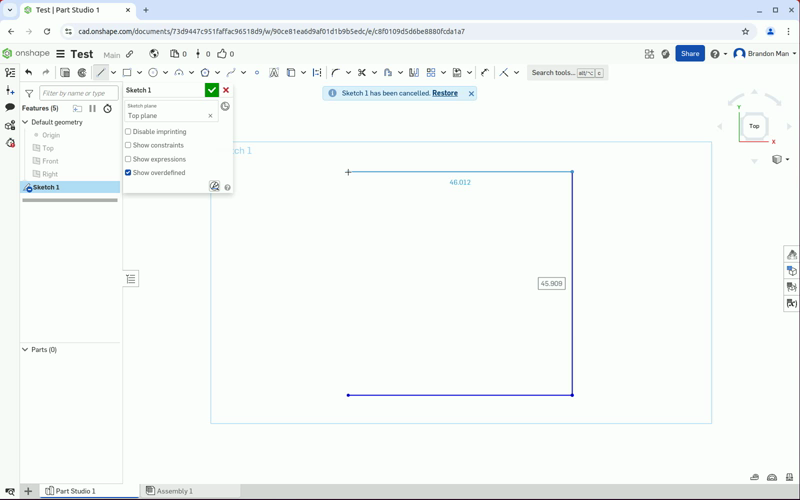
key_up(shift)
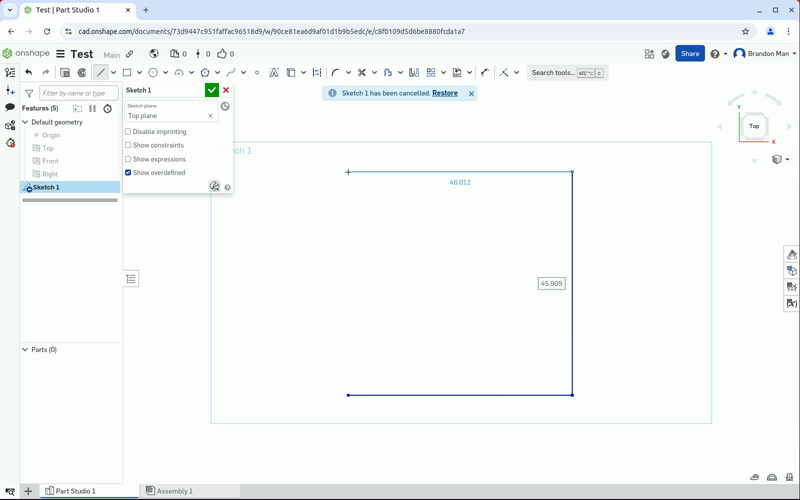
key_down(shift)
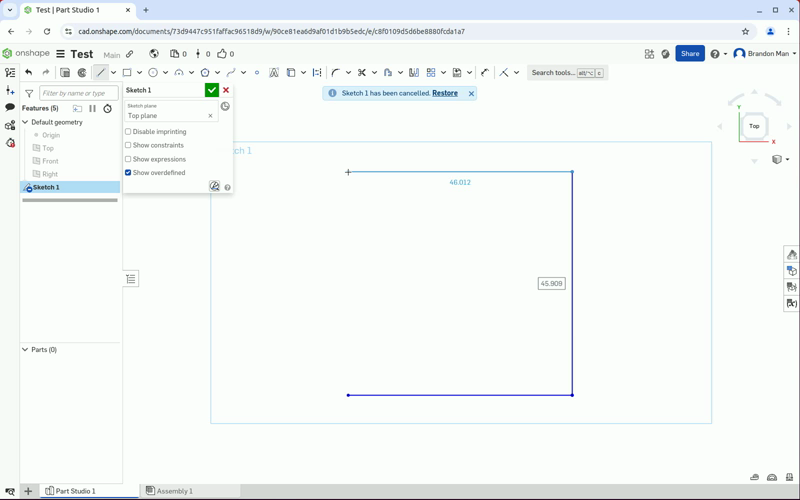
mouse_move(348, 395)
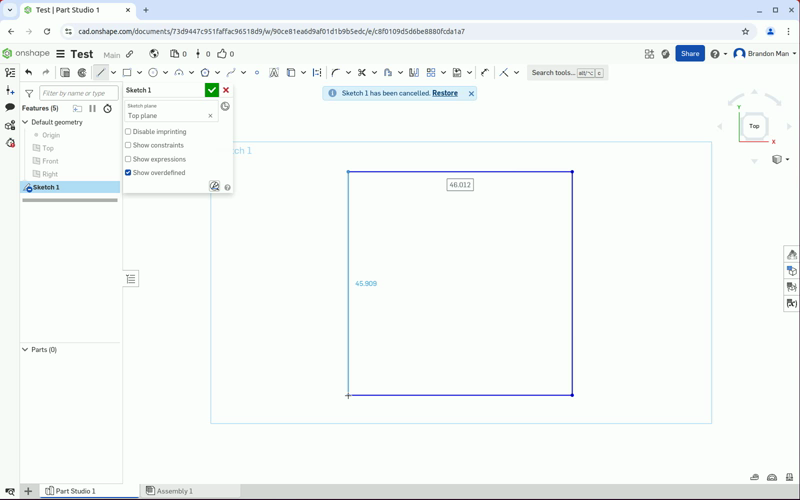
key_up(shift)
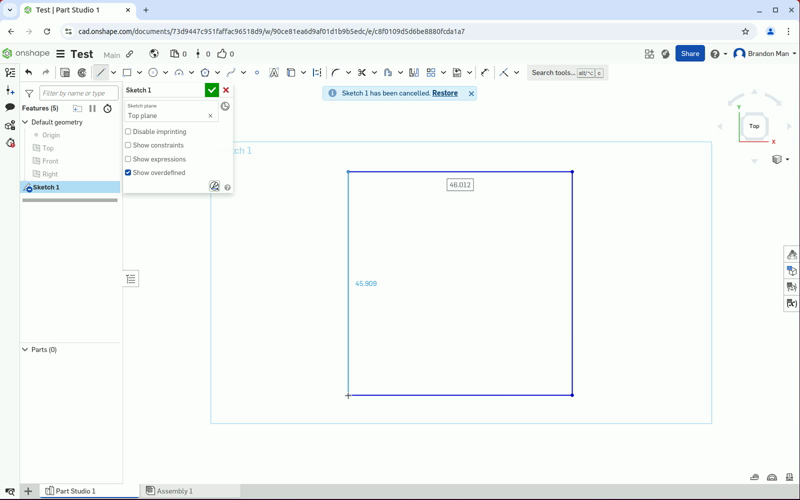
click(348, 395)
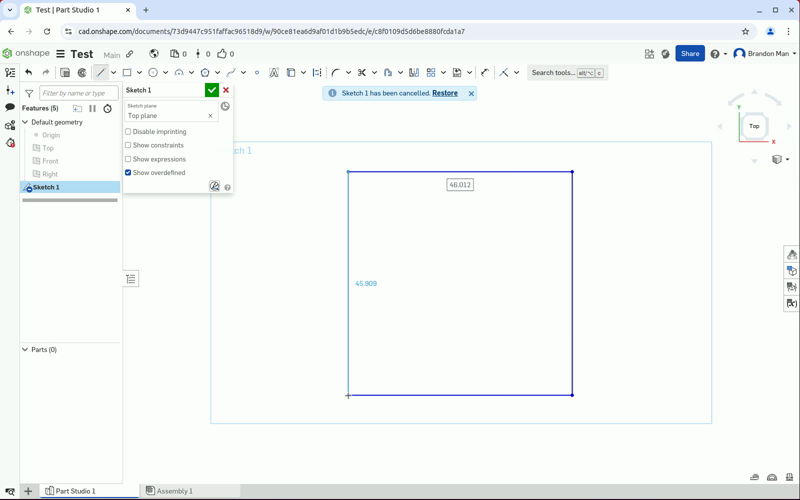
key(esc)
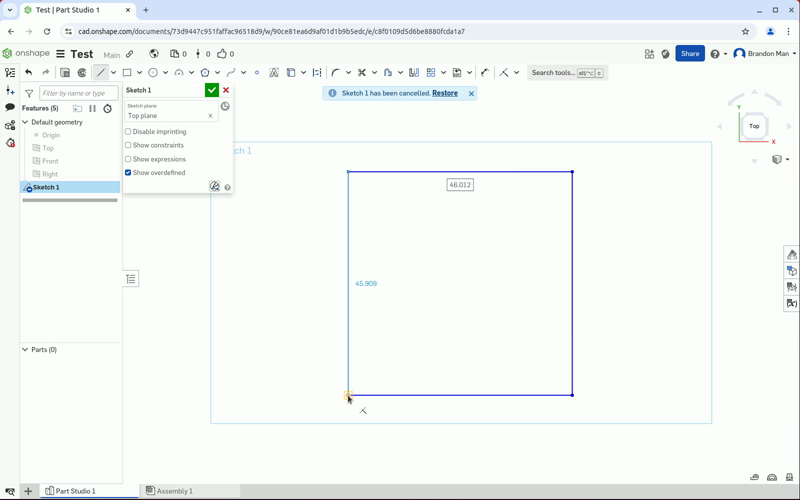
mouse_move(445, 339)
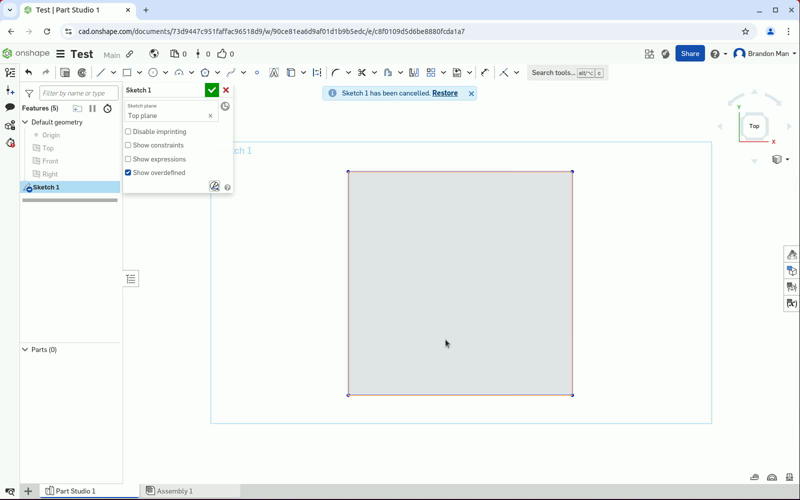
click(445, 339)
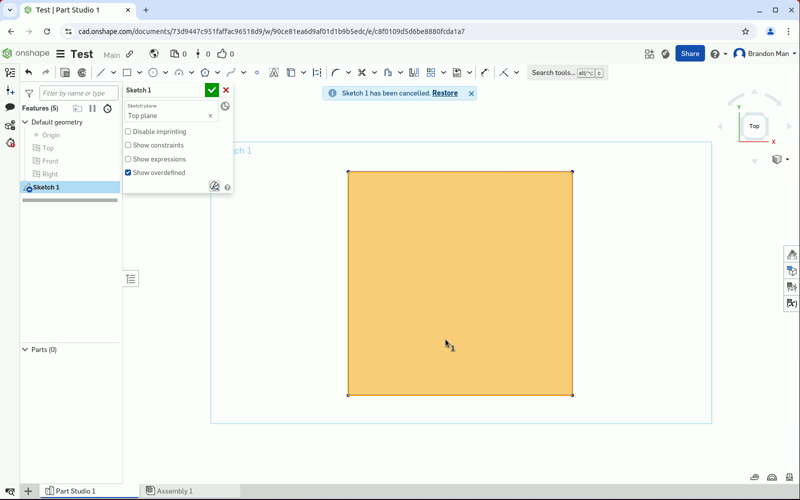
mouse_move(73, 352)
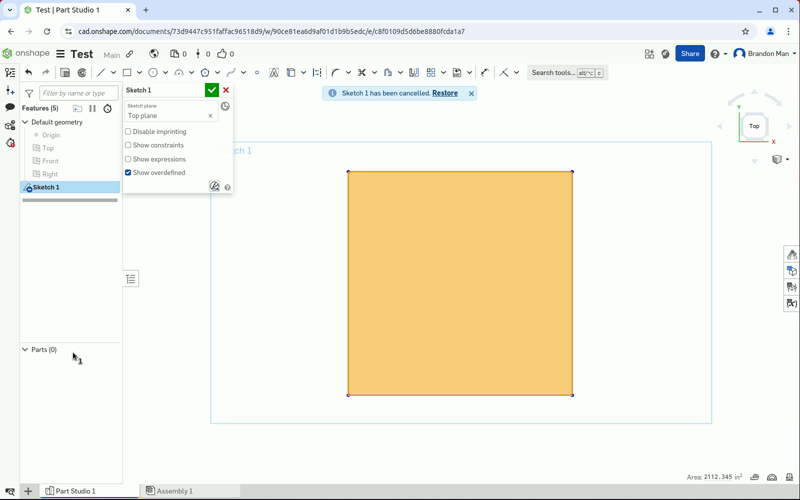
key(shift+y)
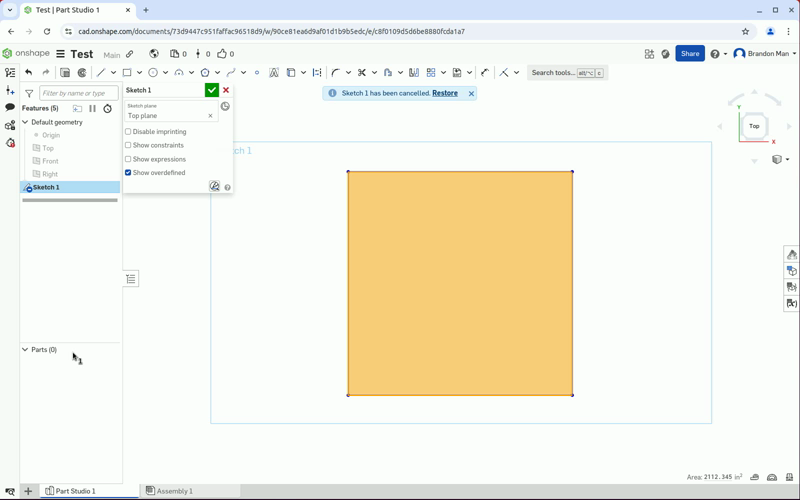
key(shift+e)
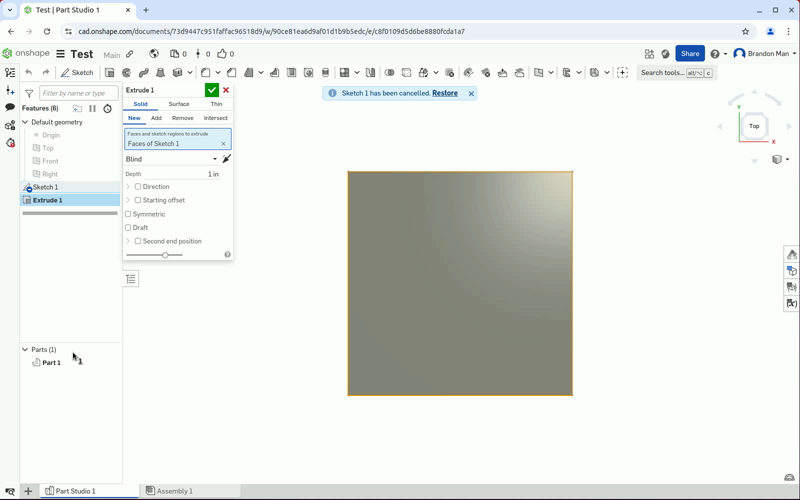
mouse_move(143, 106)
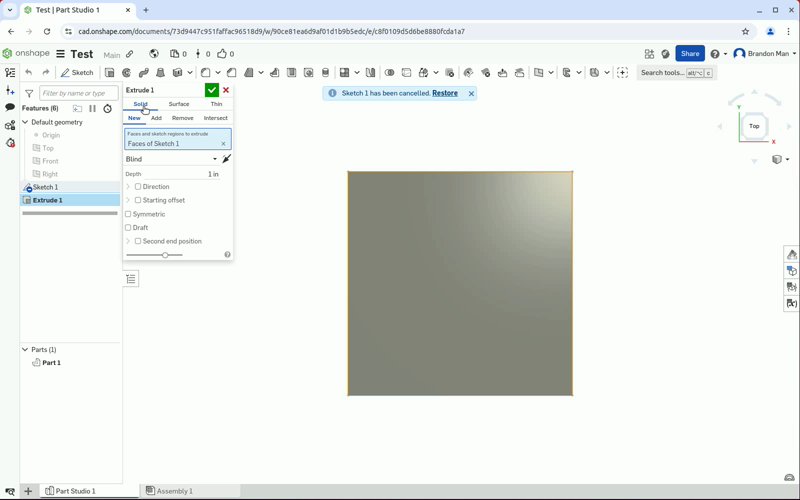
click(143, 106)
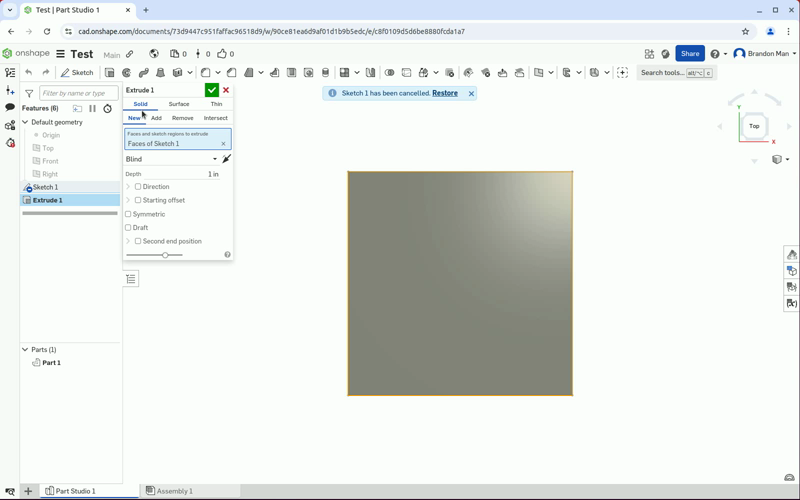
mouse_move(137, 120)
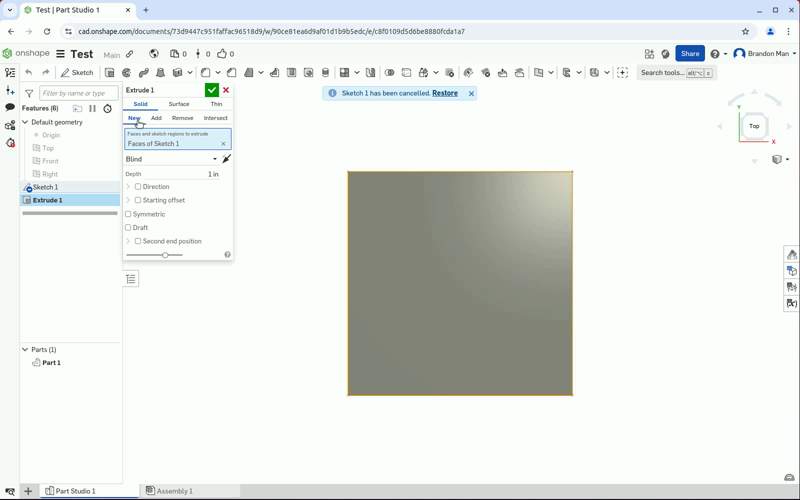
click(137, 120)
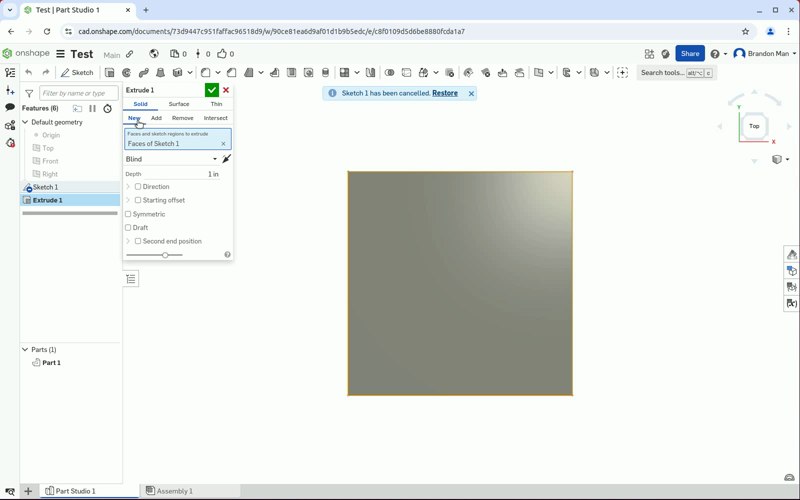
key(tab, 4)
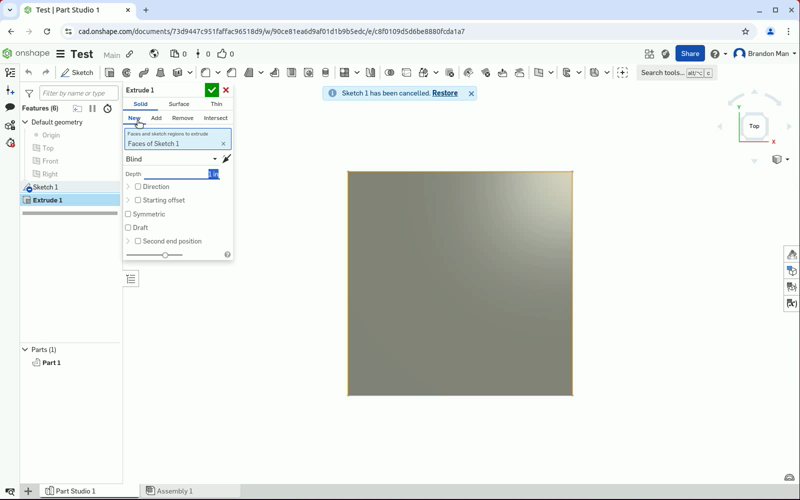
text(1.204)
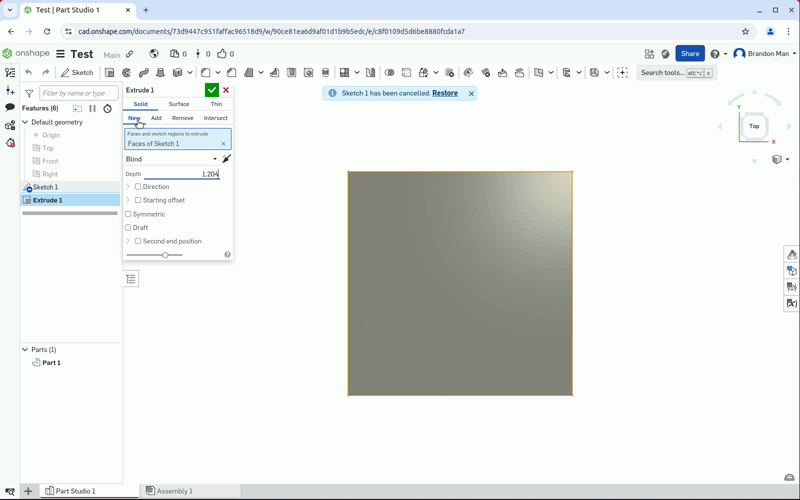
key(enter)
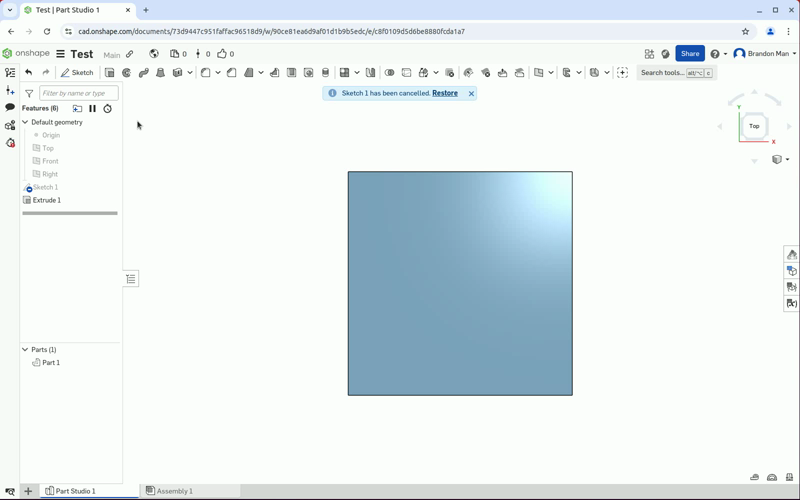
key(shift+h)
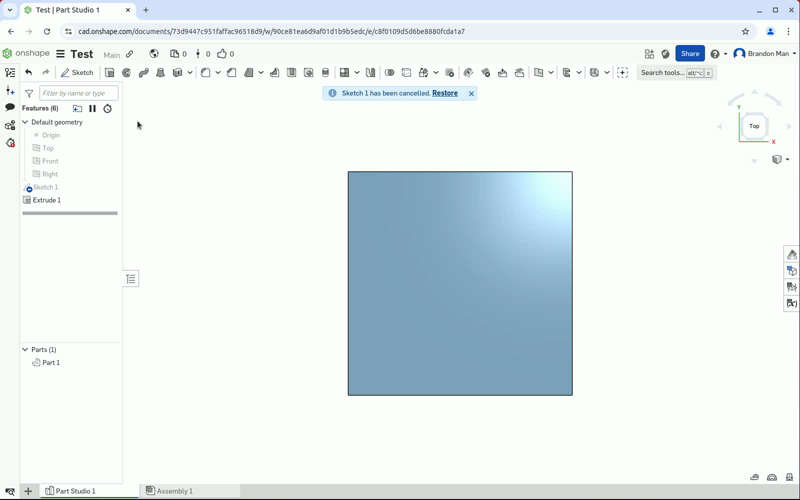
key(shift+h)
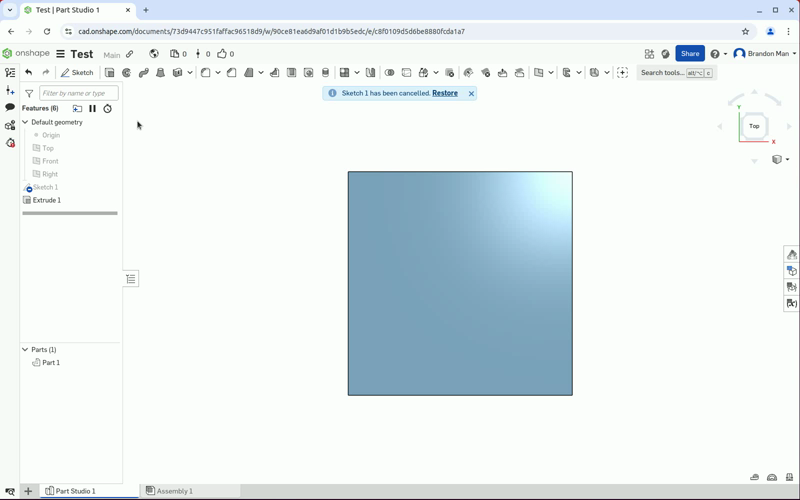
mouse_move(73, 189)
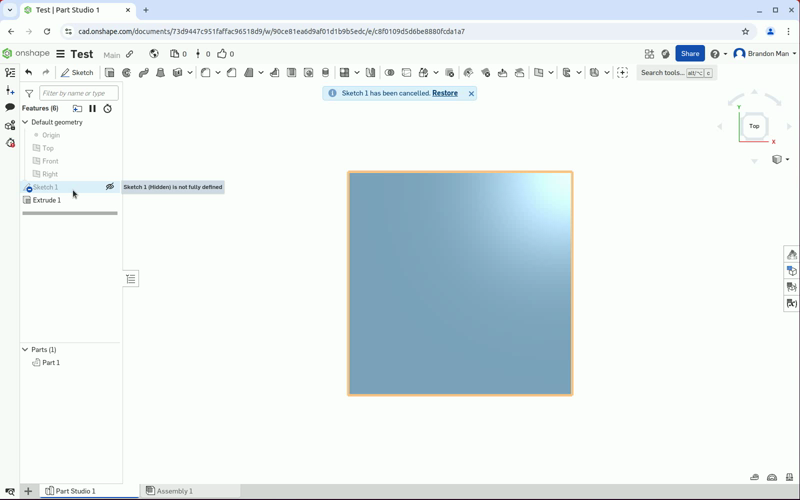
click(73, 189)
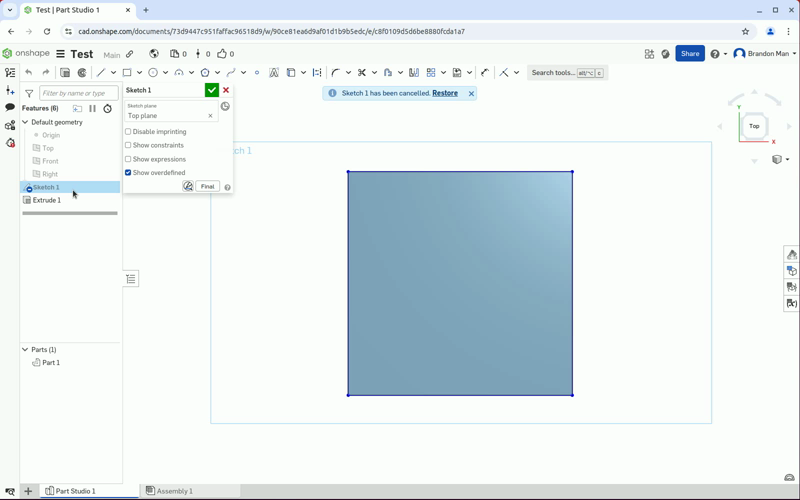
mouse_move(229, 92)
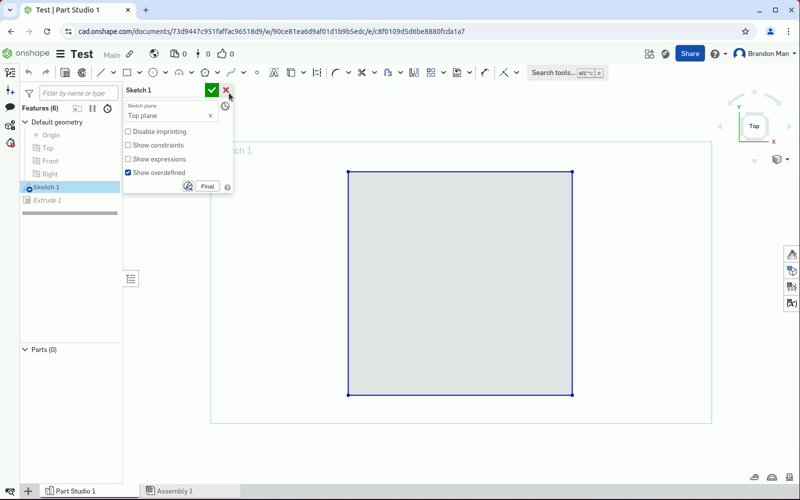
click(229, 92)
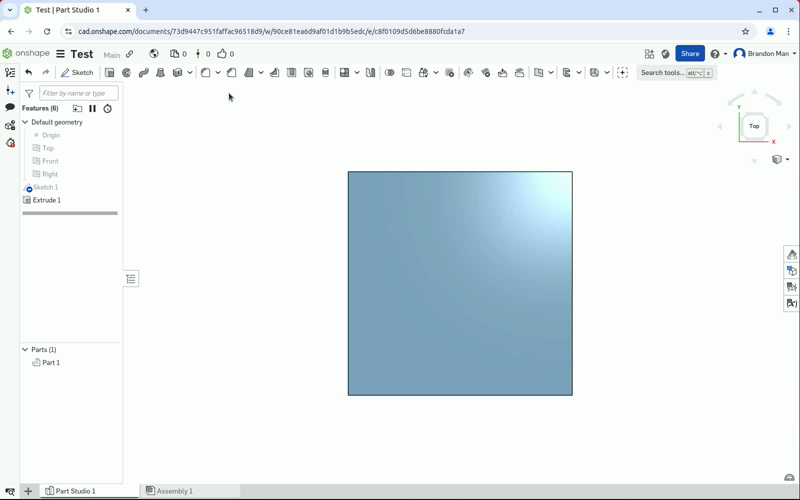
mouse_move(73, 352)
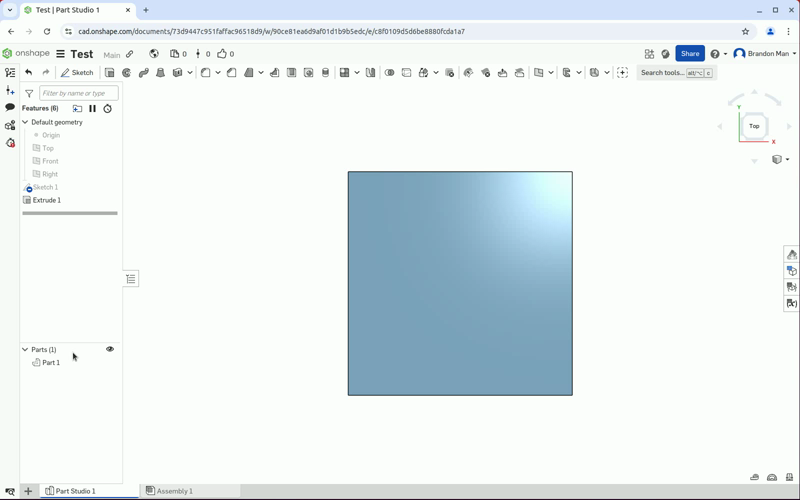
key(y)
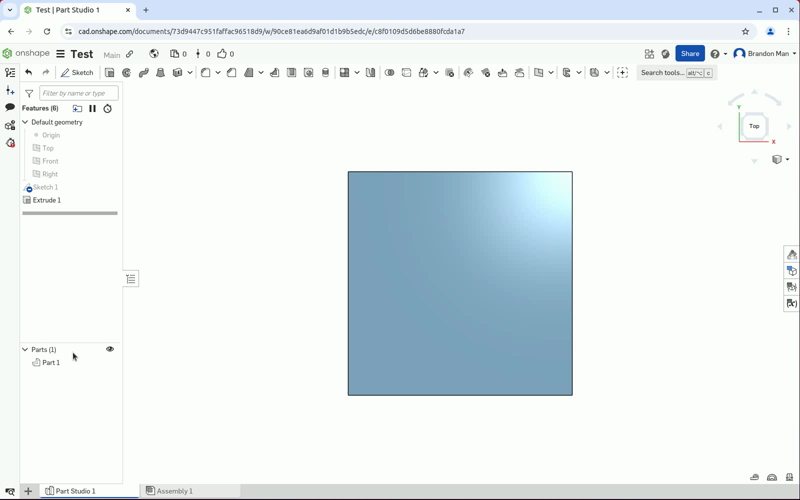
key(shift+p)
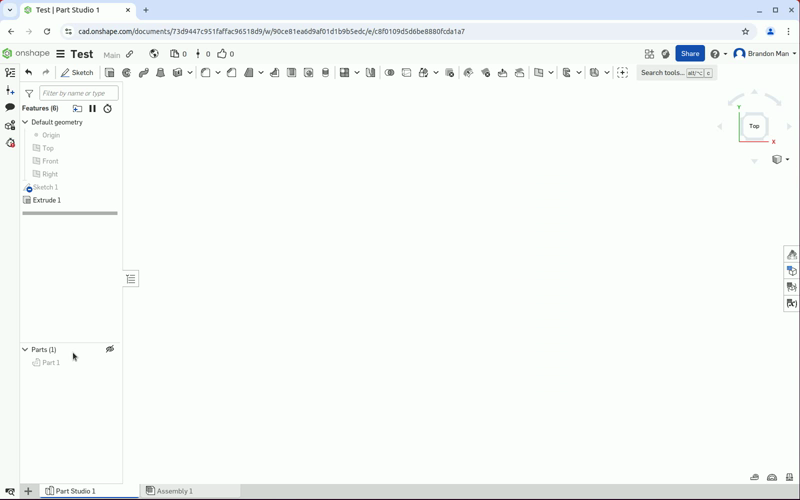
key(space)
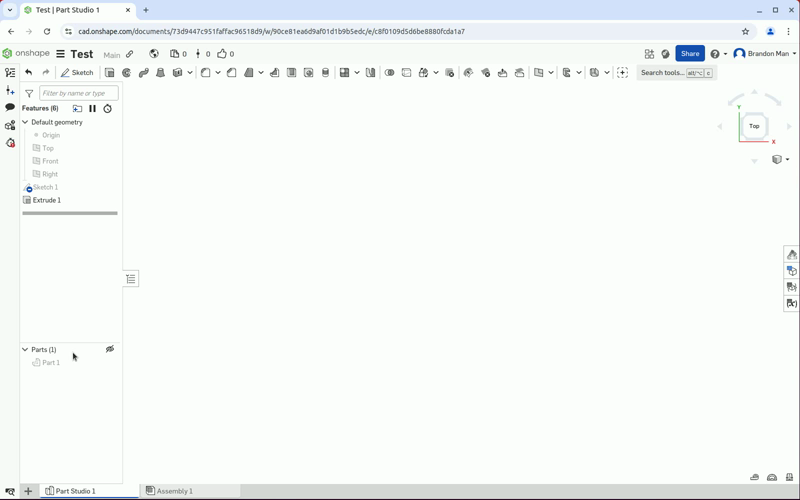
key_down(shift)
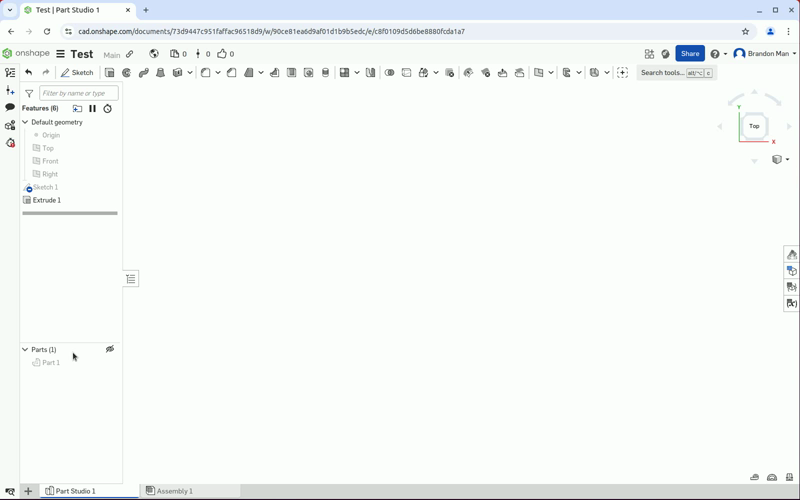
key(up)
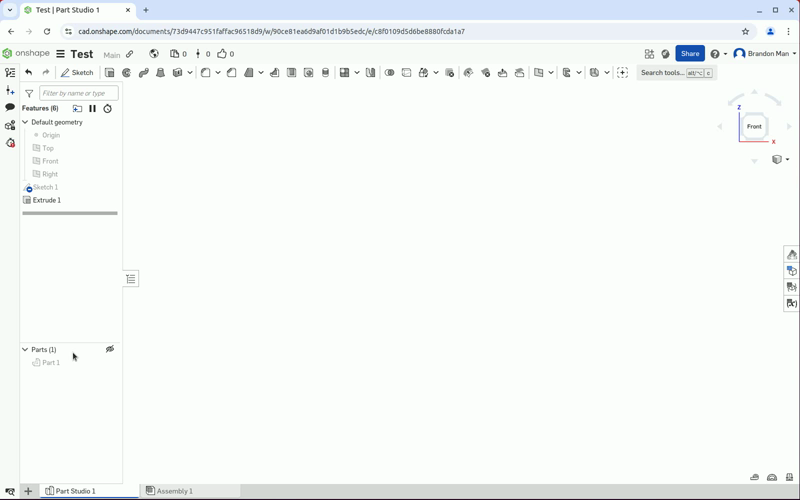
key_up(shift)
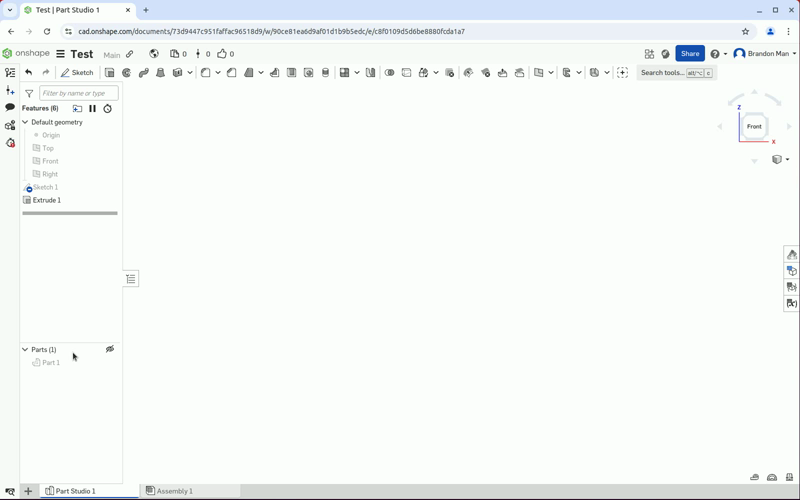
mouse_move(73, 352)
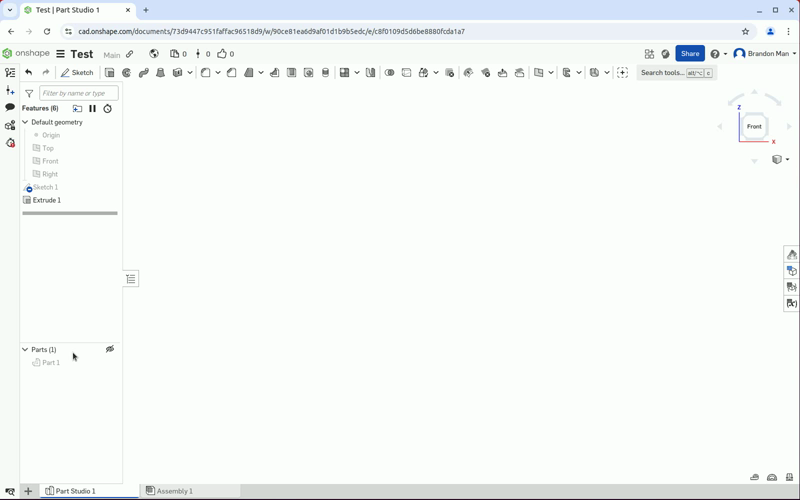
key(shift+y)
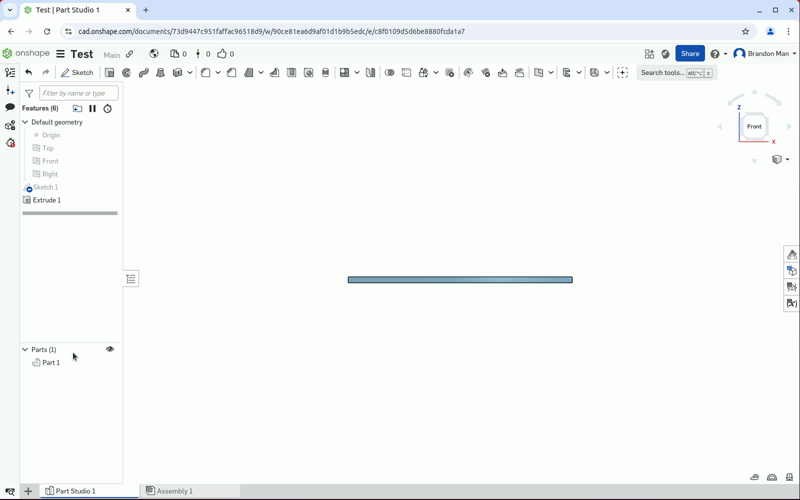
mouse_move(541, 75)
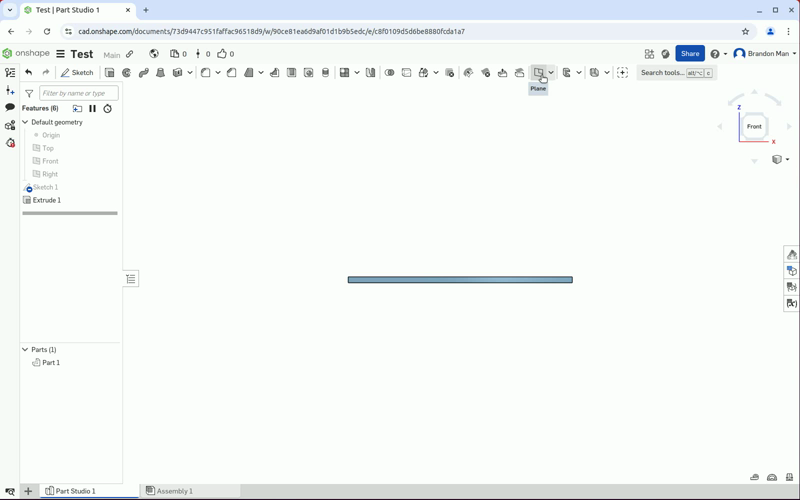
click(541, 75)
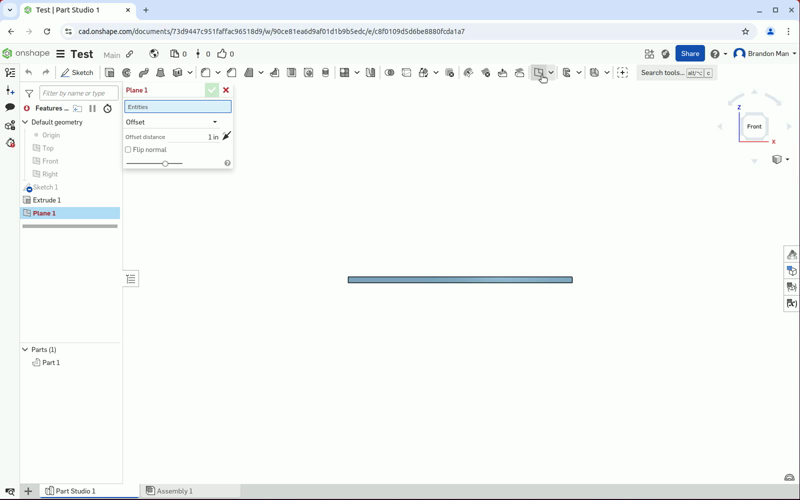
mouse_move(73, 163)
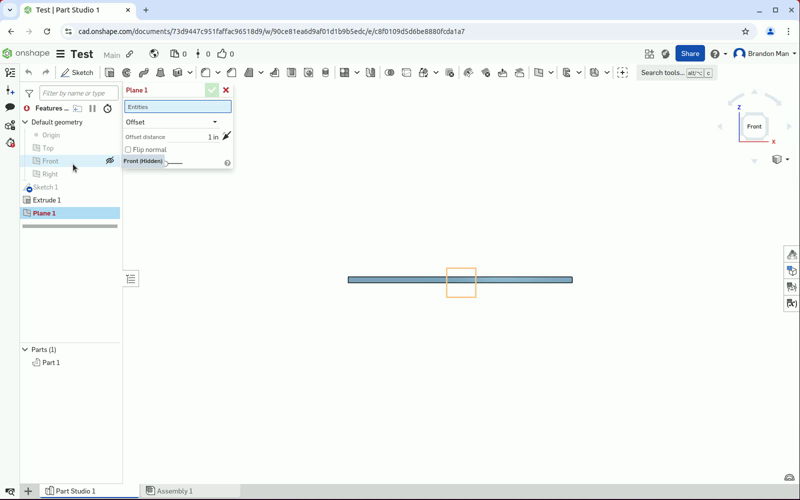
click(73, 163)
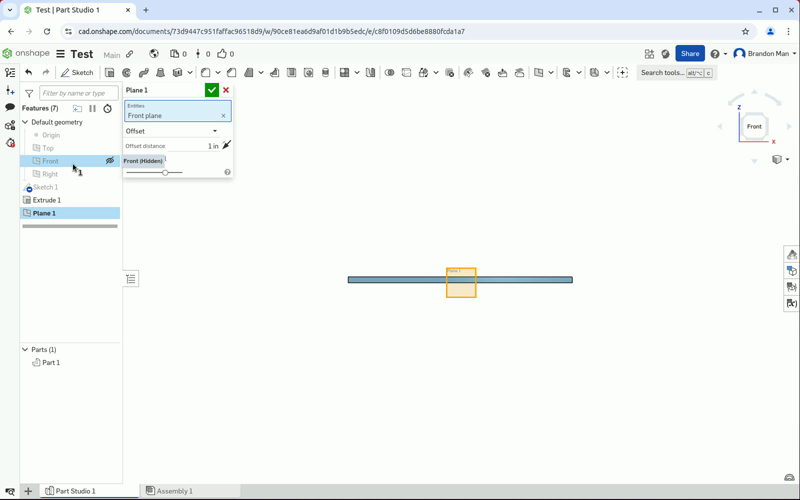
key(tab, 2)
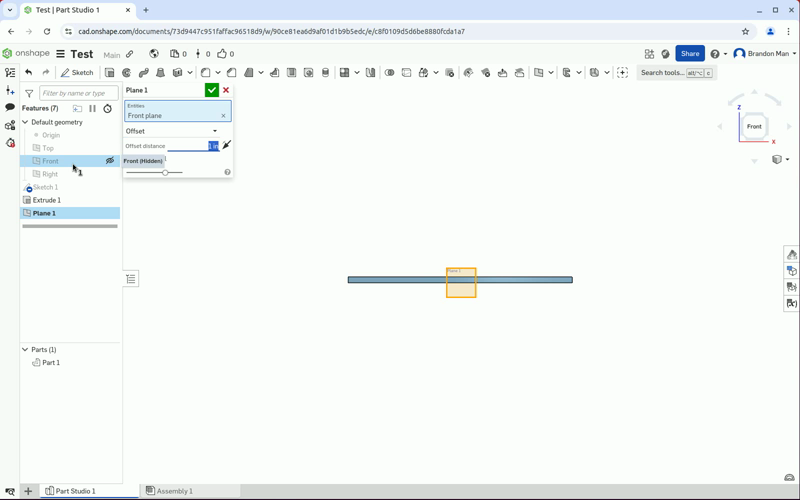
text(23.108)
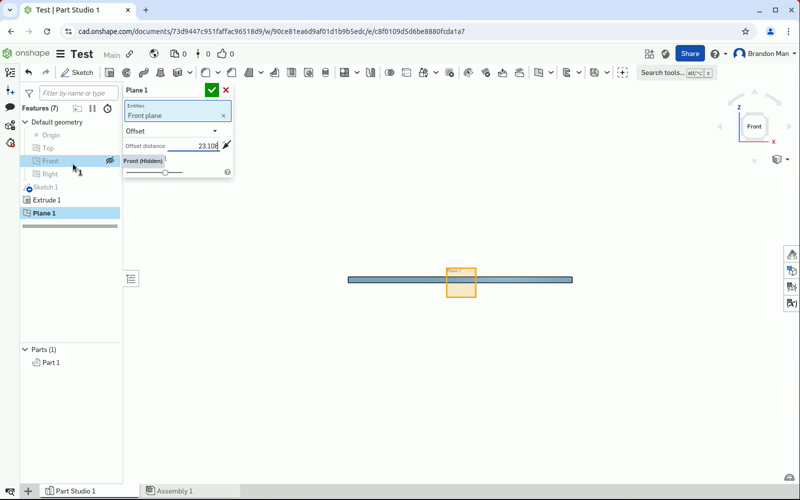
key(enter, 2)
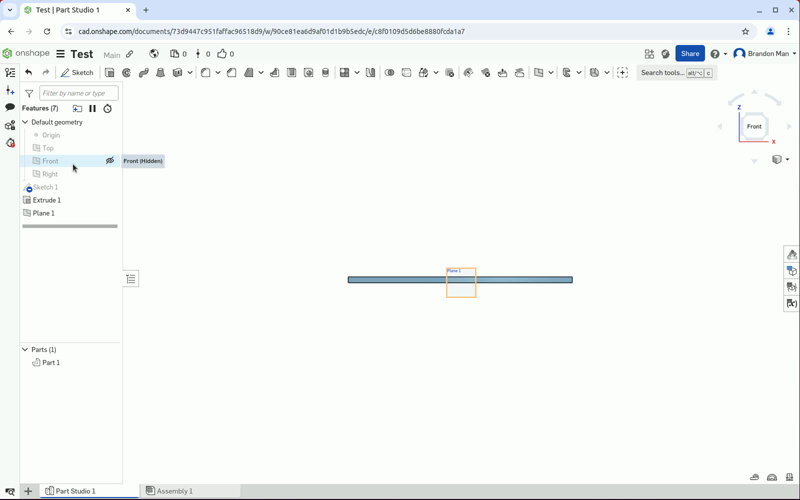
key(shift+s)
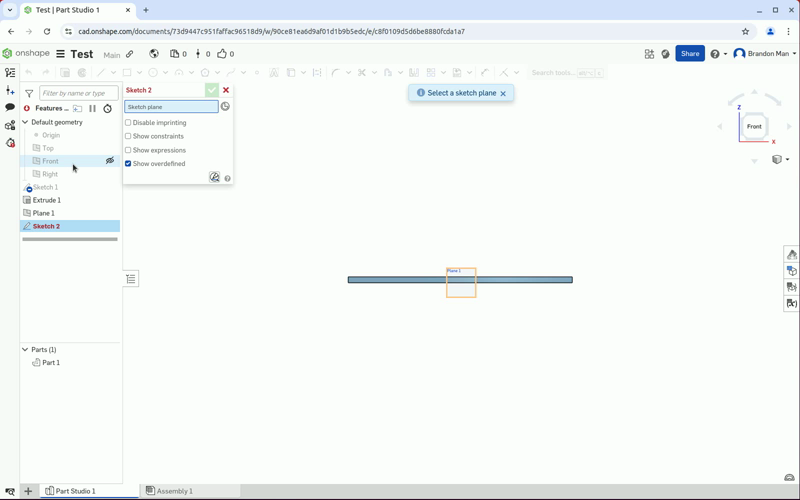
mouse_move(73, 215)
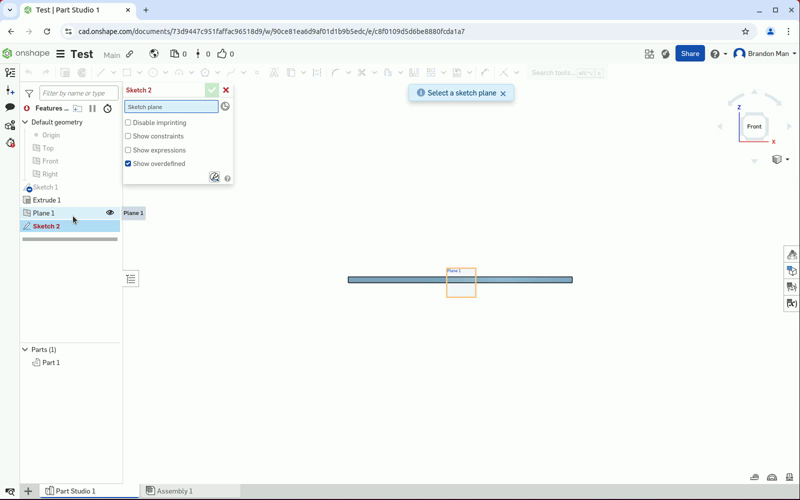
click(73, 215)
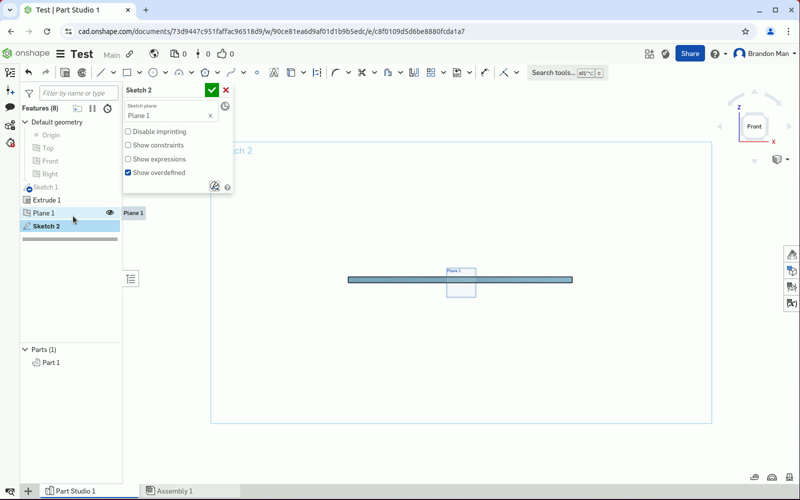
mouse_move(73, 352)
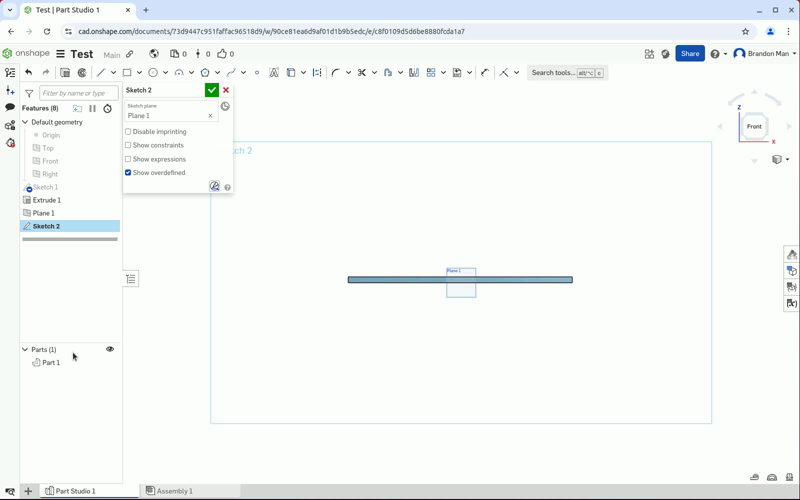
key(y)
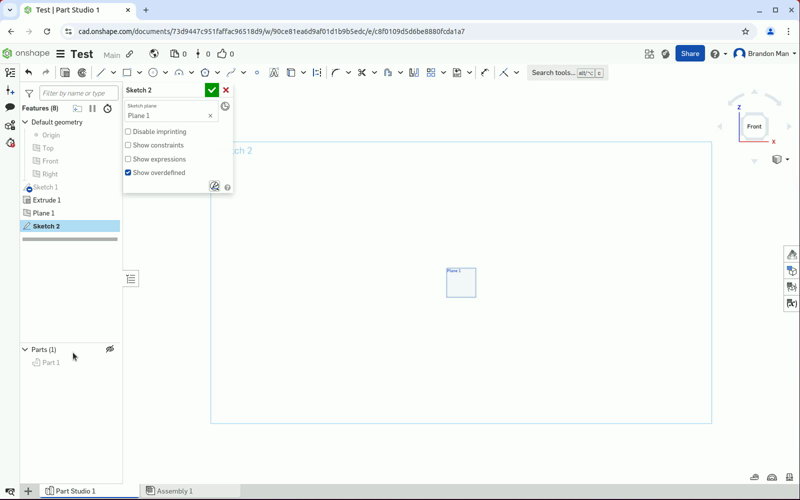
key(l)
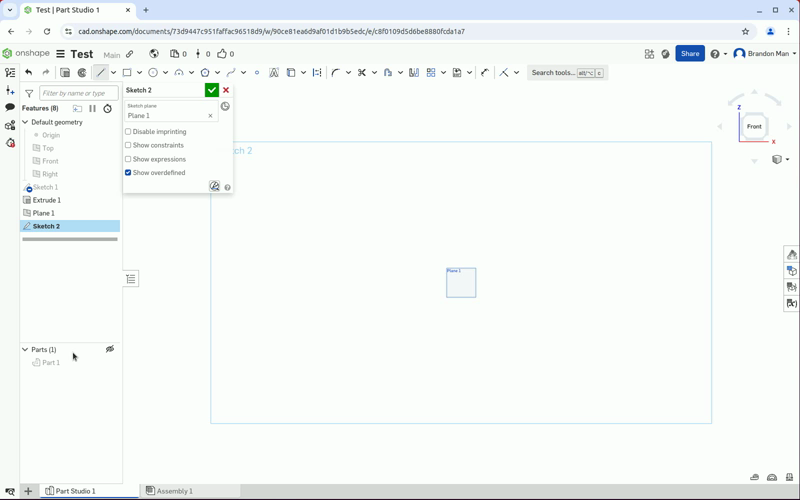
key_down(shift)
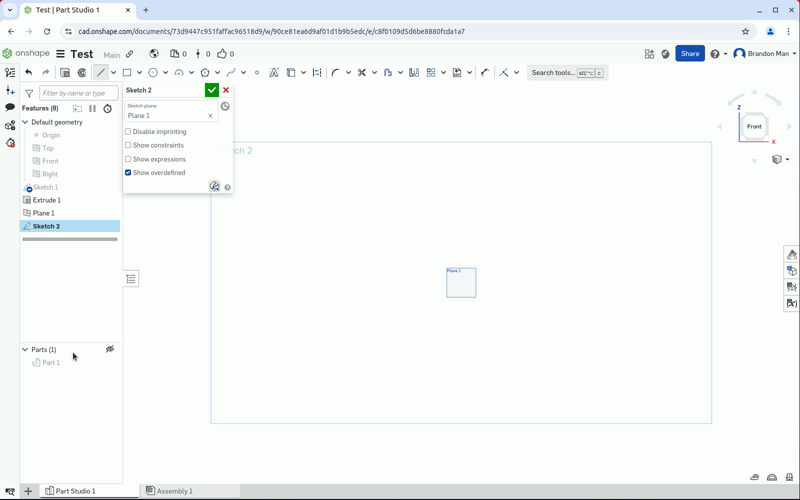
mouse_move(348, 282)
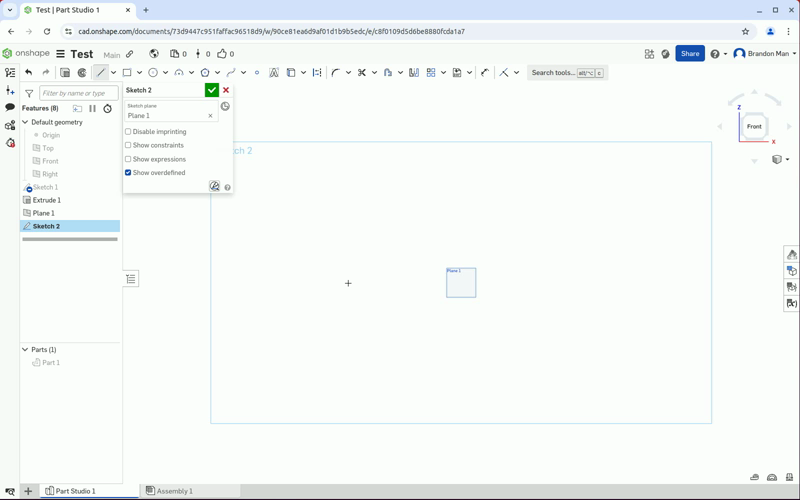
click(348, 282)
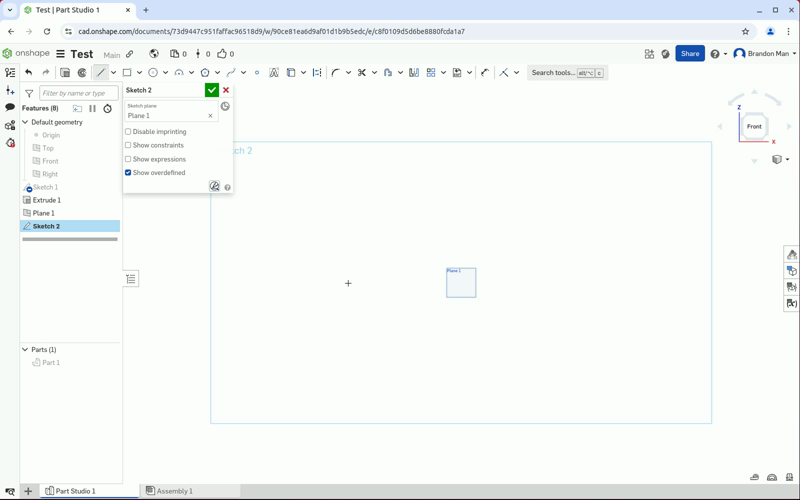
key_up(shift)
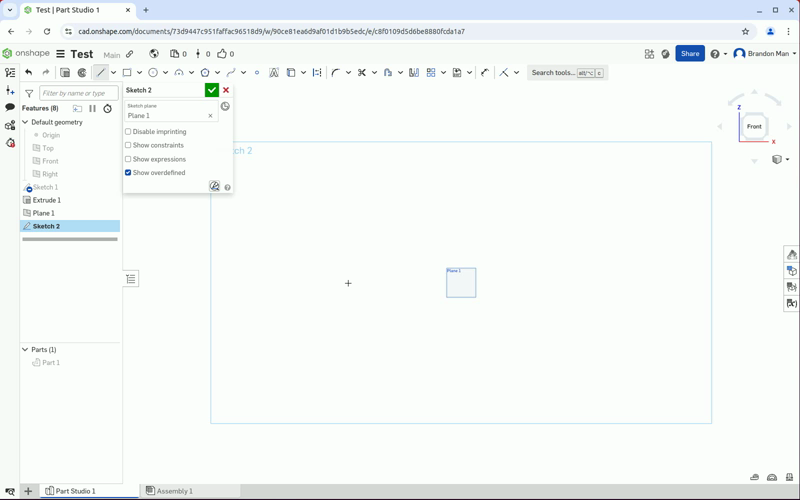
key_down(shift)
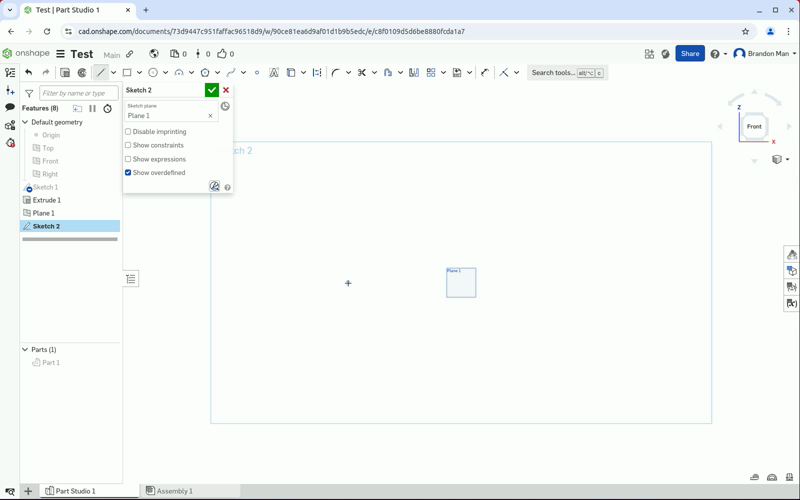
mouse_move(378, 282)
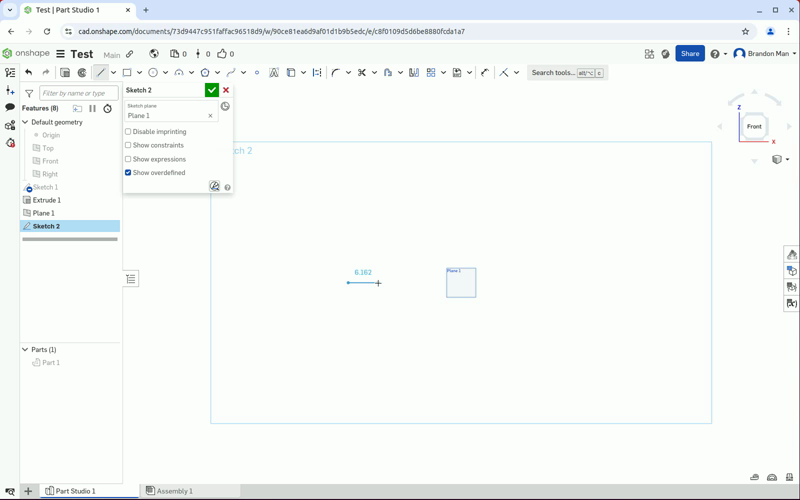
mouse_move(392, 282)
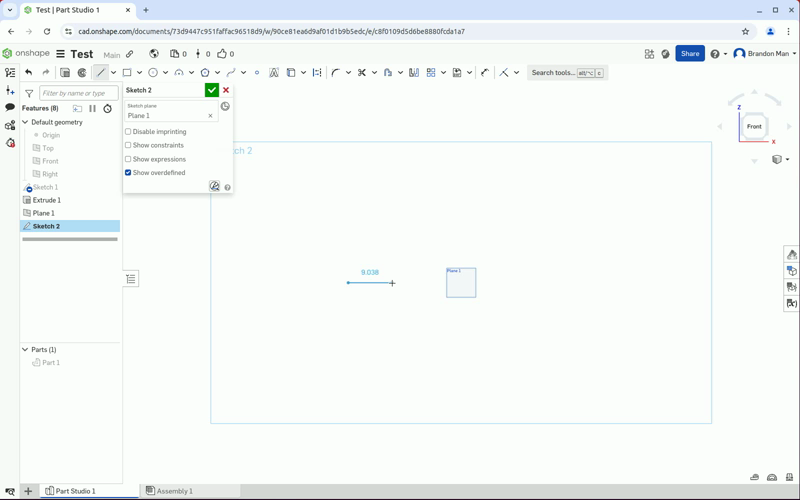
click(392, 282)
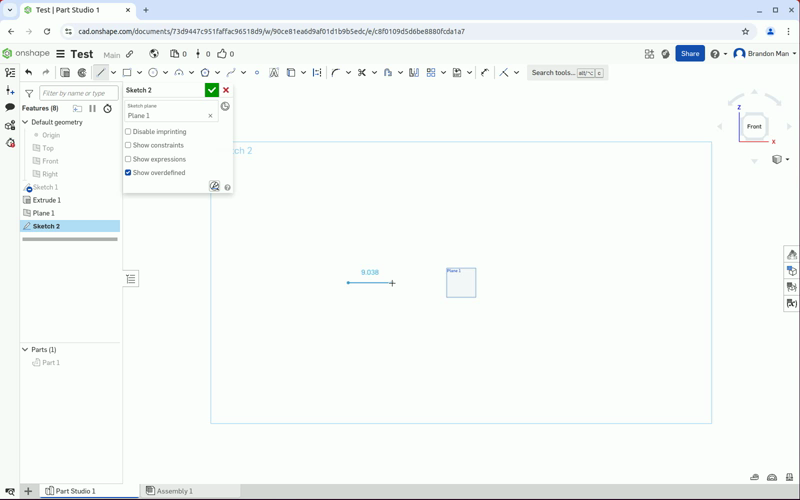
key_up(shift)
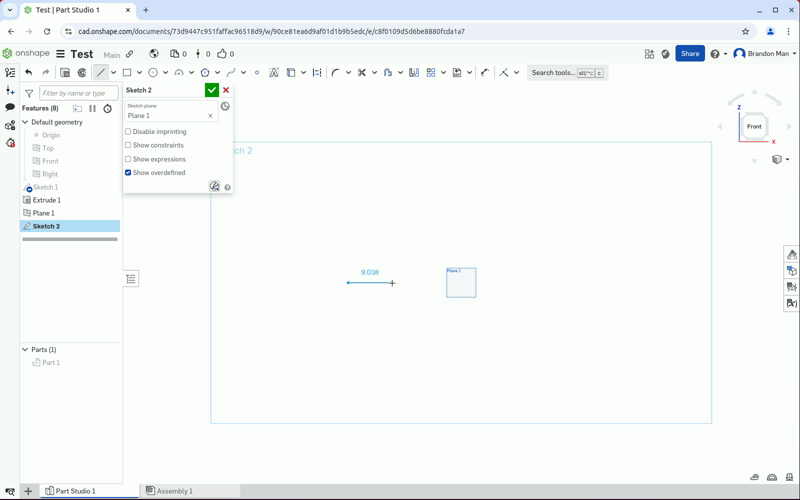
key_down(shift)
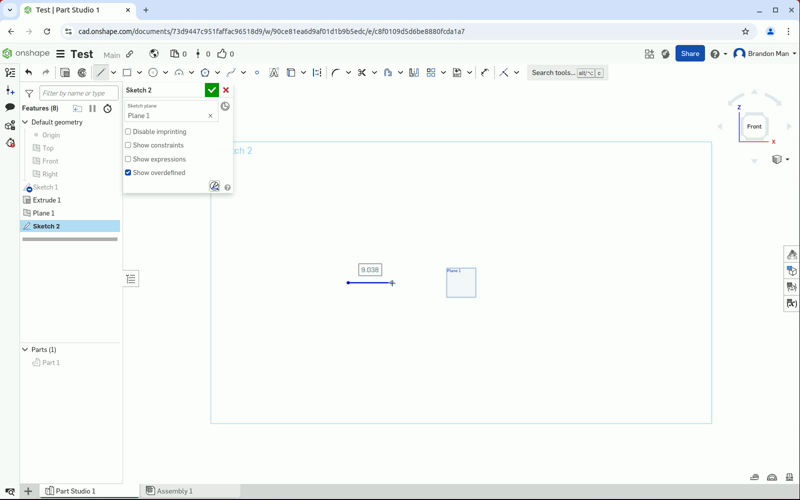
mouse_move(422, 282)
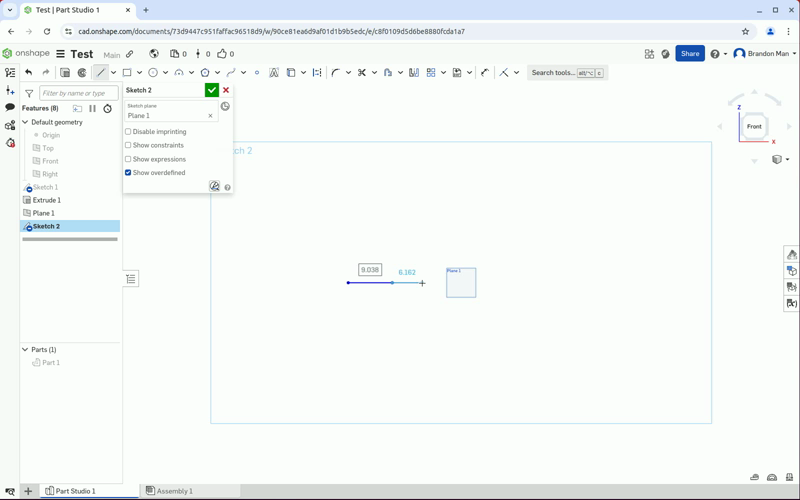
mouse_move(392, 277)
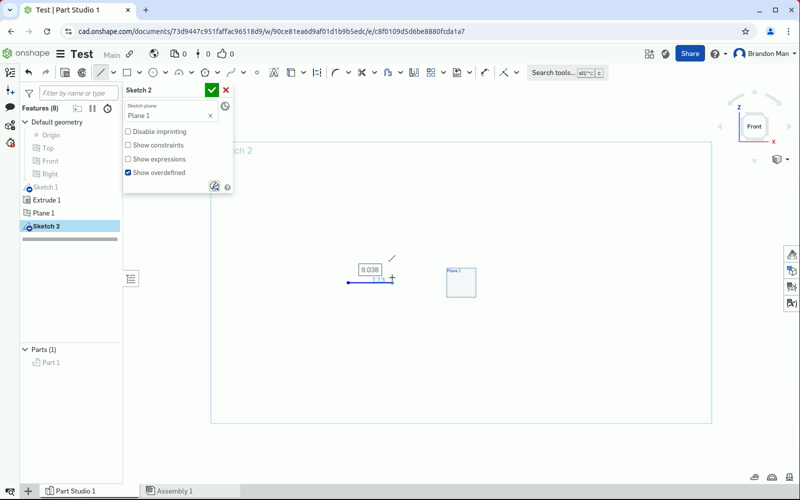
scroll(6)
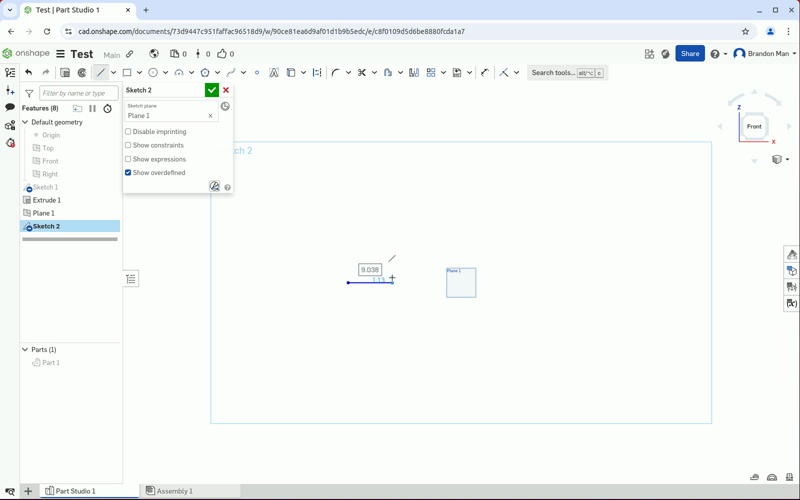
scroll(6)
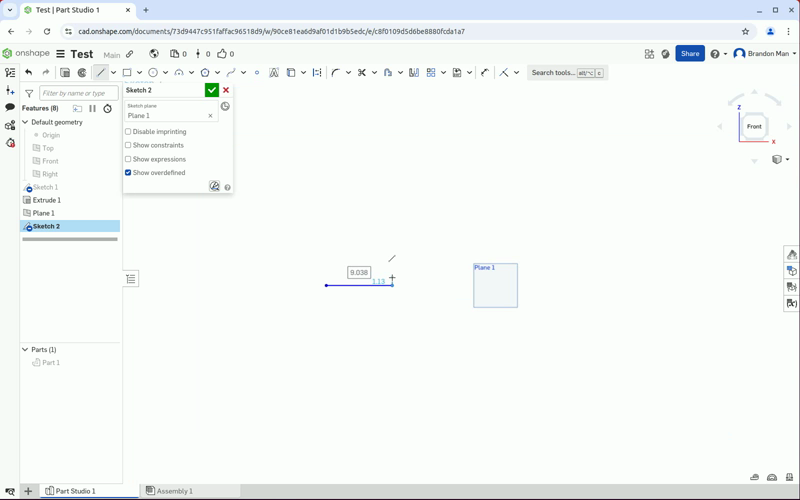
scroll(6)
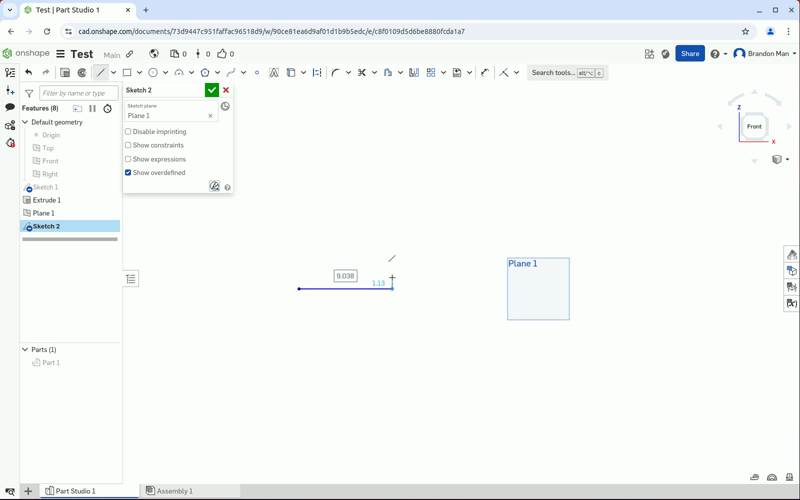
scroll(6)
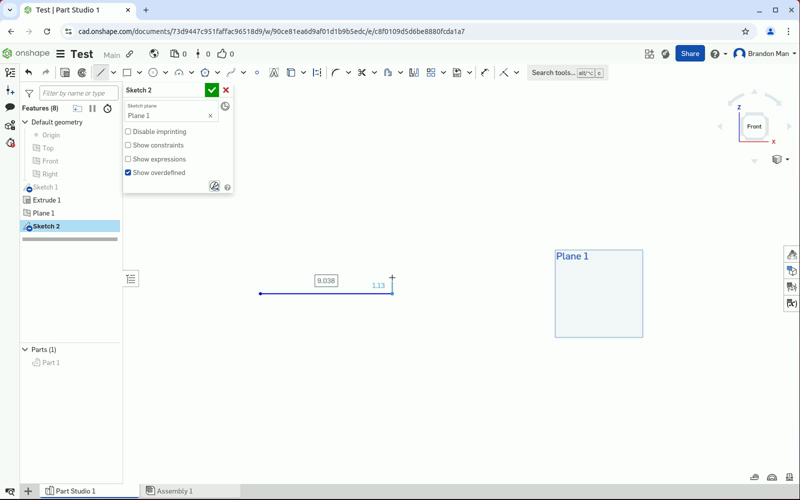
scroll(6)
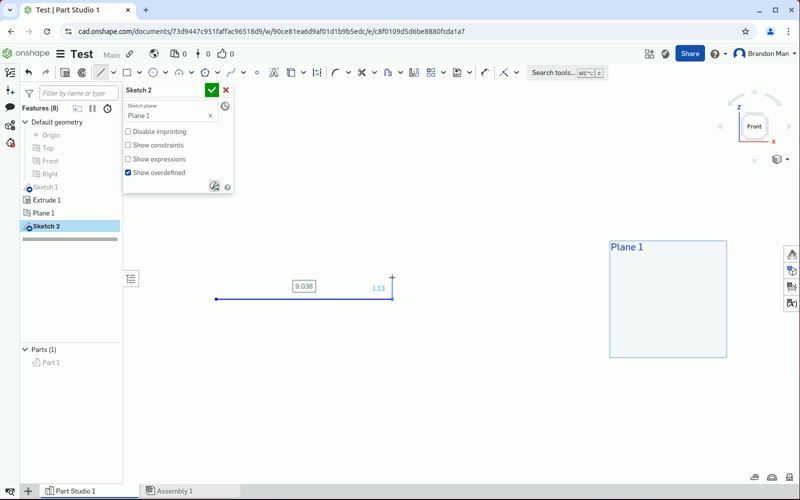
scroll(6)
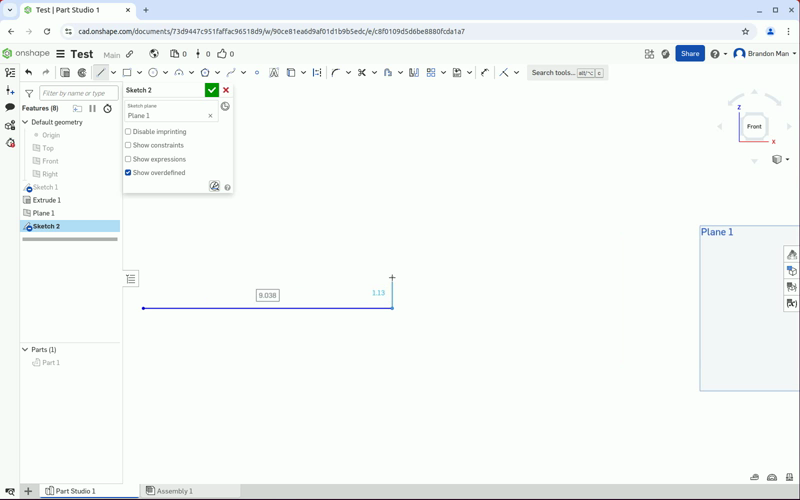
scroll(6)
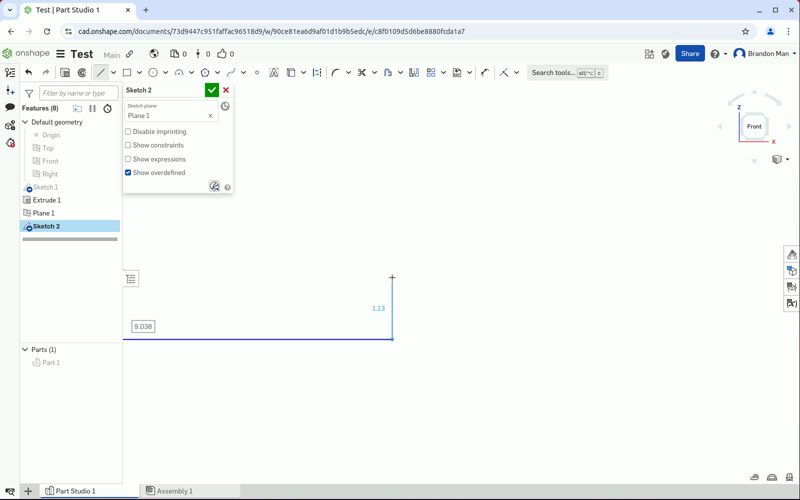
click(392, 277)
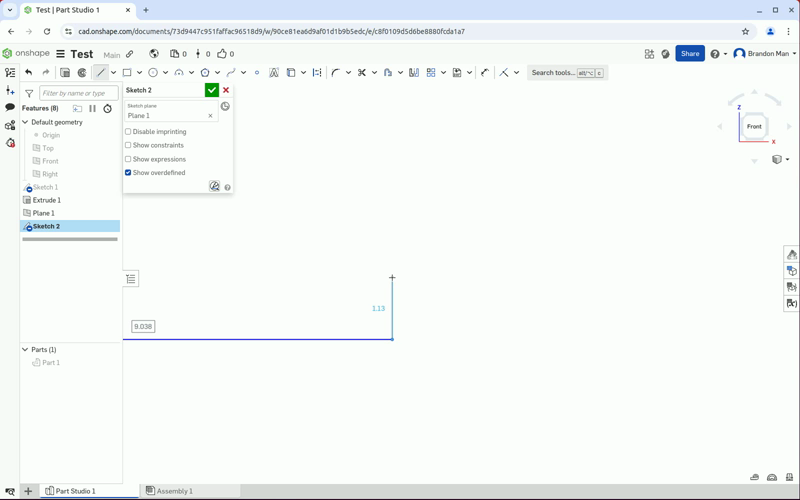
scroll(-6)
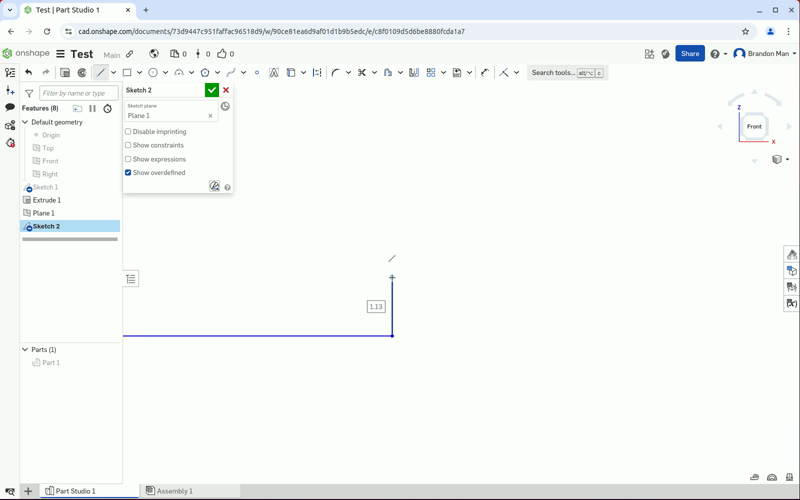
scroll(-6)
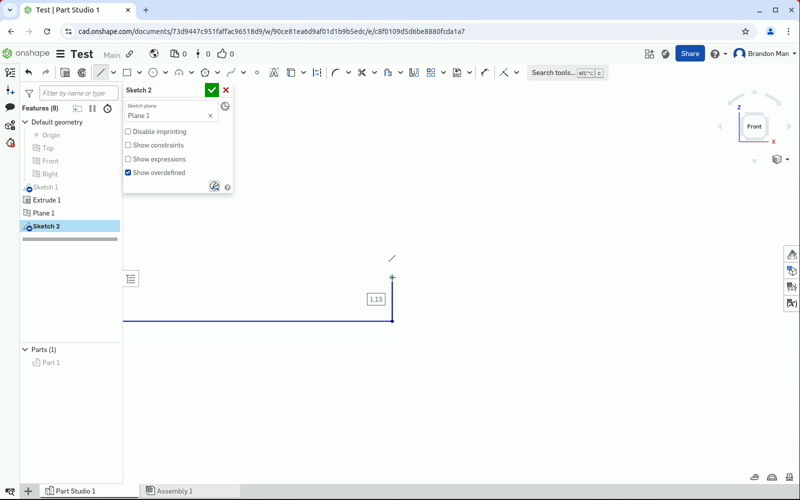
scroll(-6)
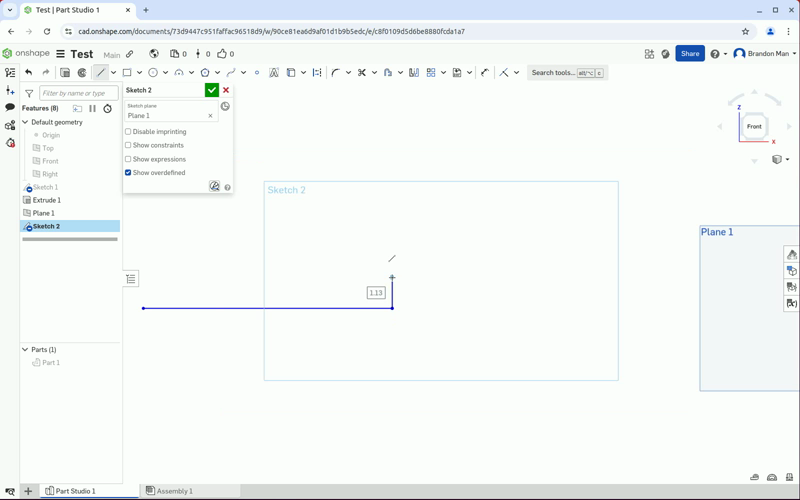
scroll(-6)
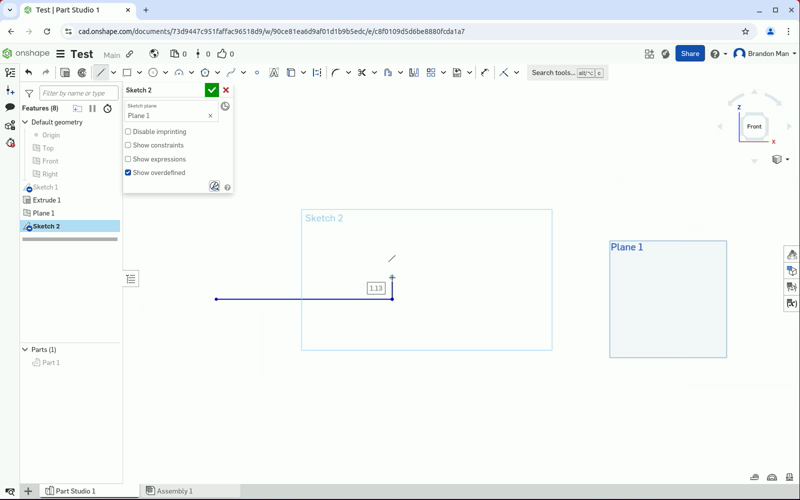
scroll(-6)
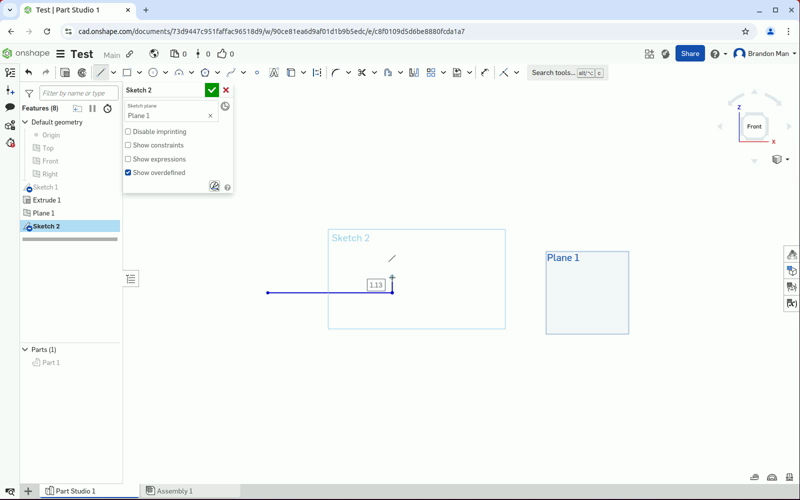
scroll(-6)
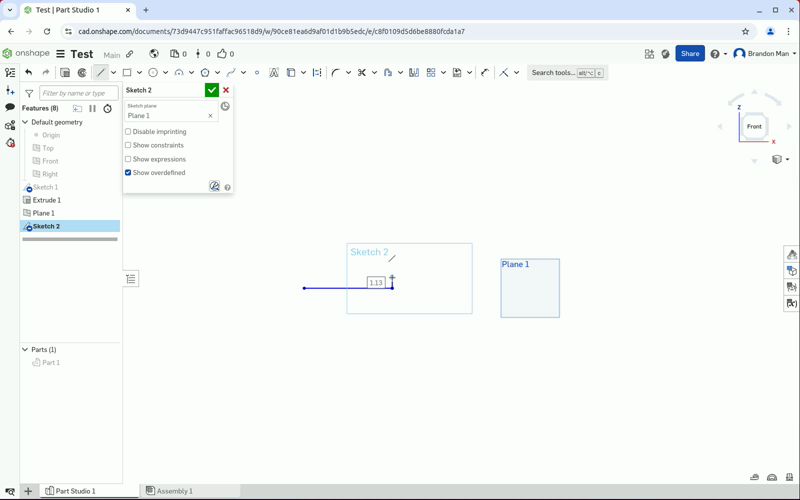
scroll(-6)
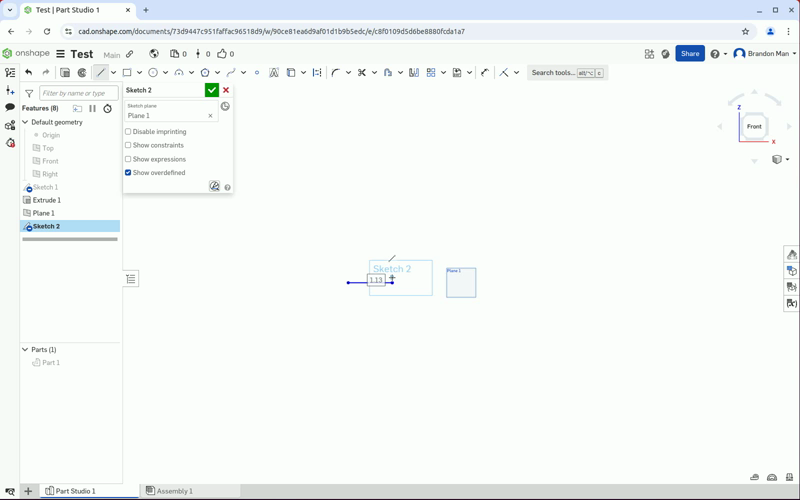
key_up(shift)
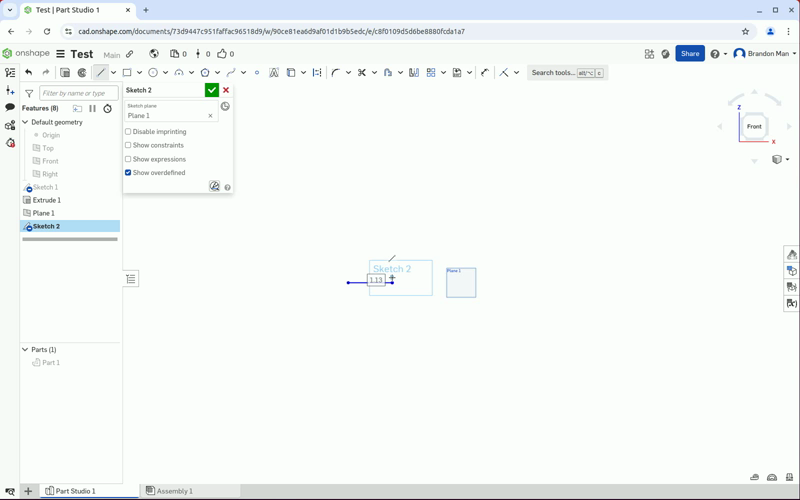
key_down(shift)
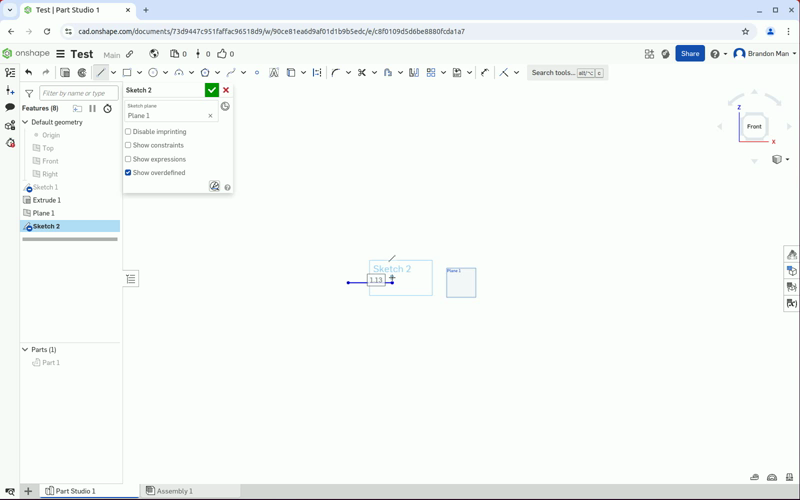
mouse_move(422, 277)
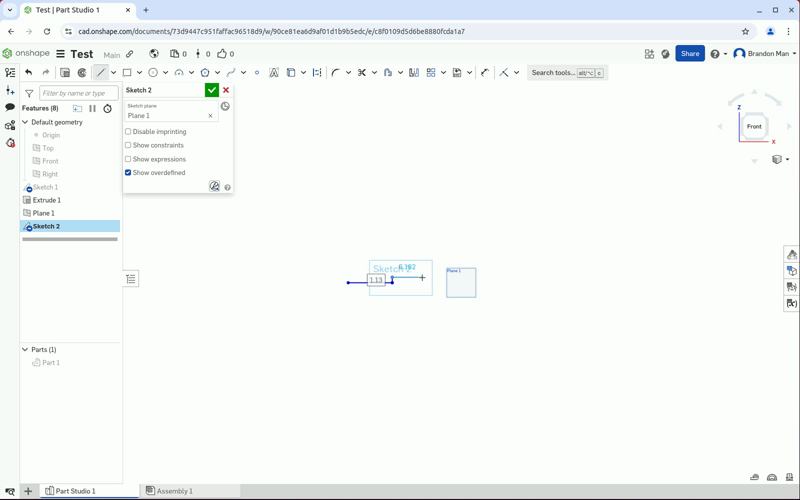
mouse_move(348, 277)
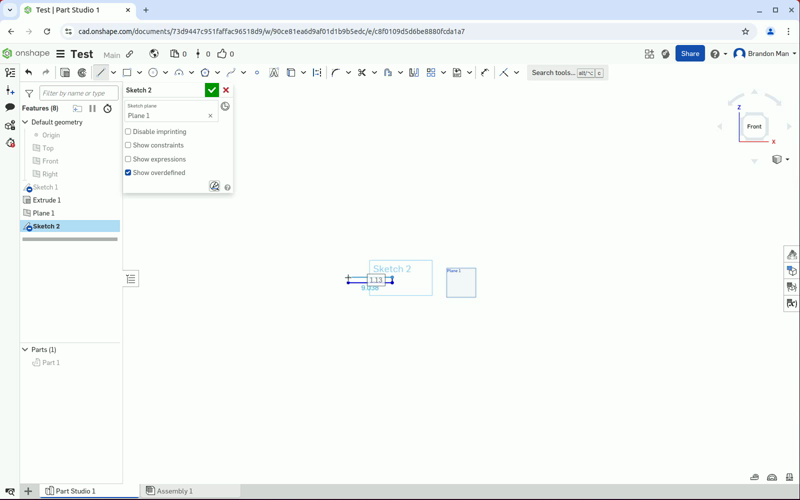
click(348, 277)
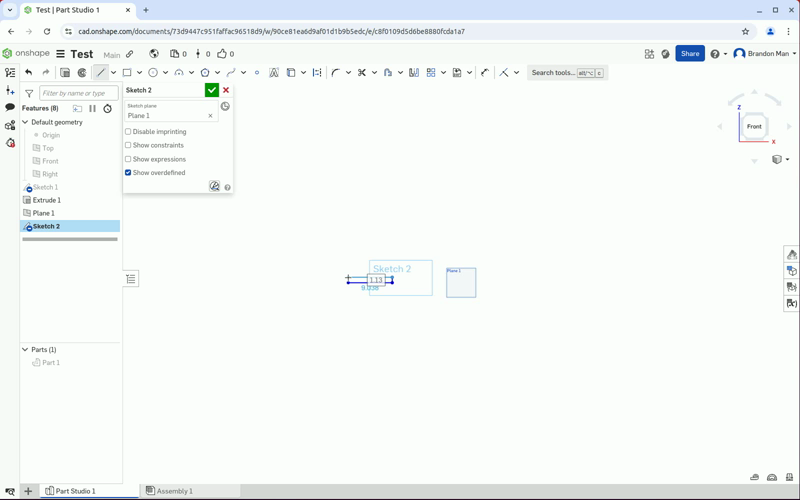
key_up(shift)
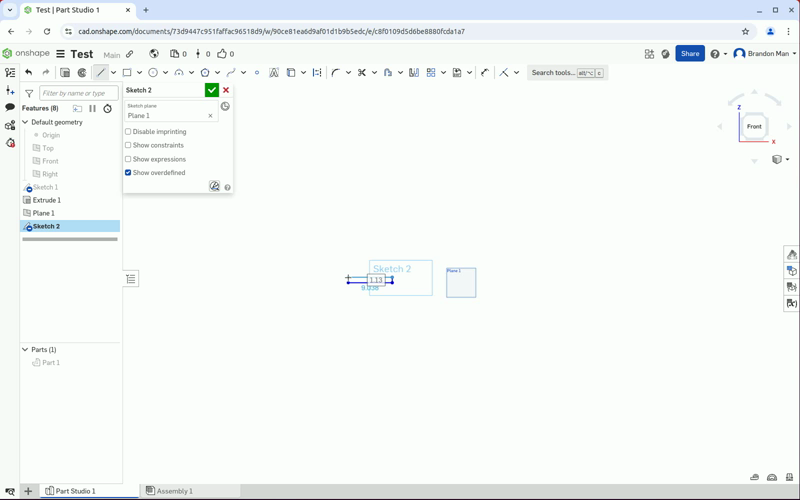
mouse_move(378, 277)
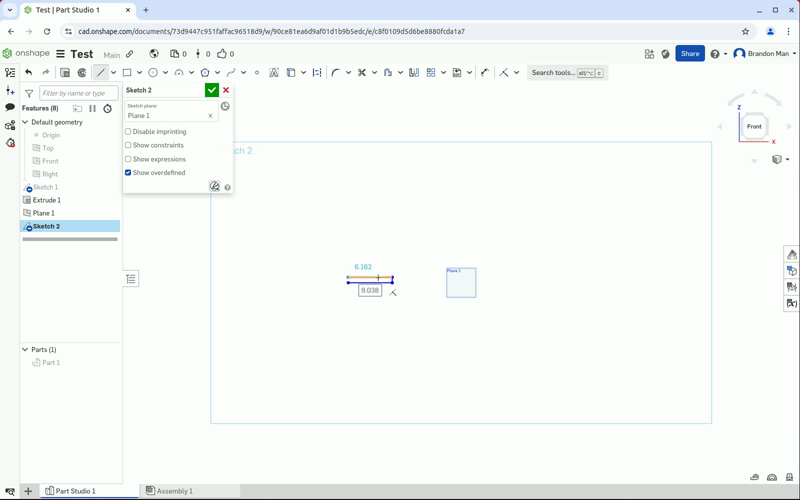
key_down(shift)
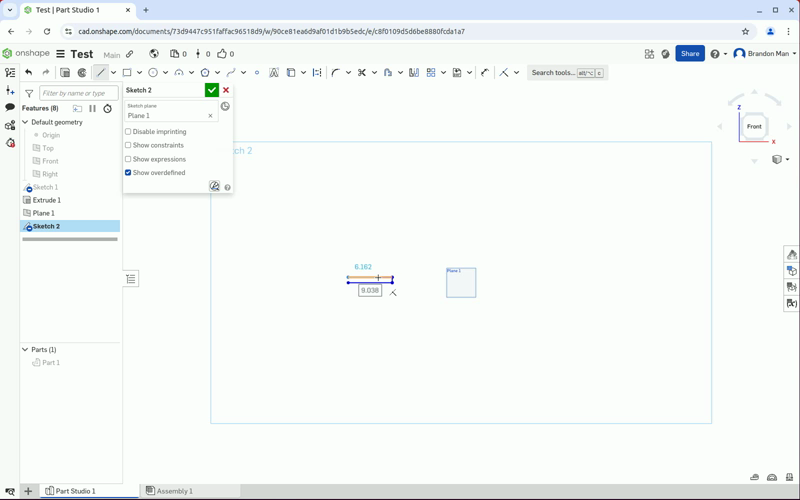
mouse_move(348, 282)
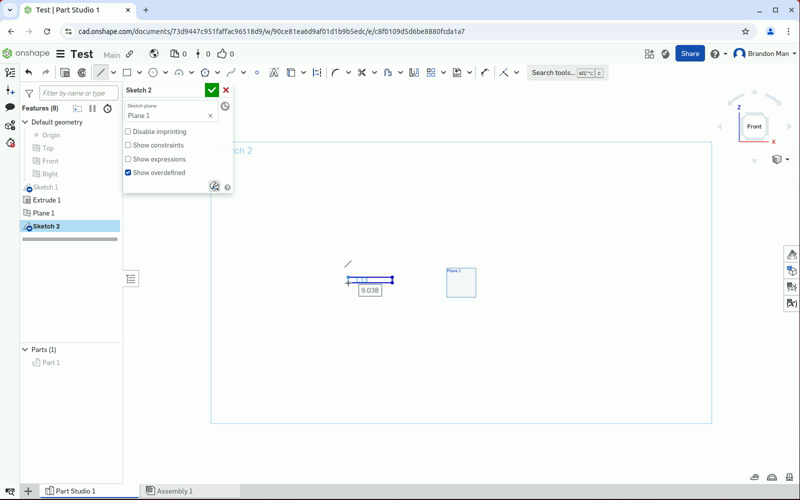
scroll(6)
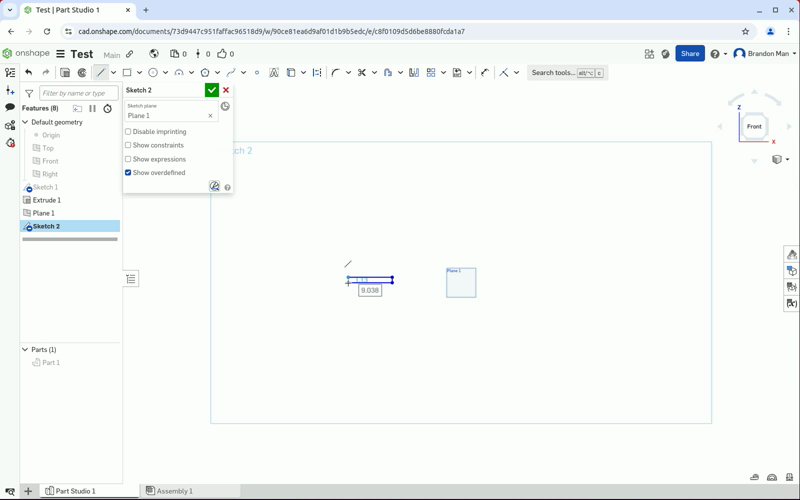
scroll(6)
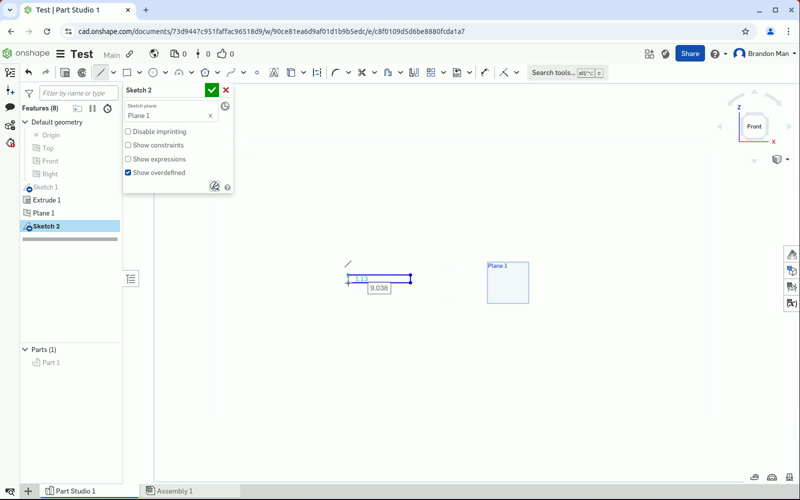
scroll(6)
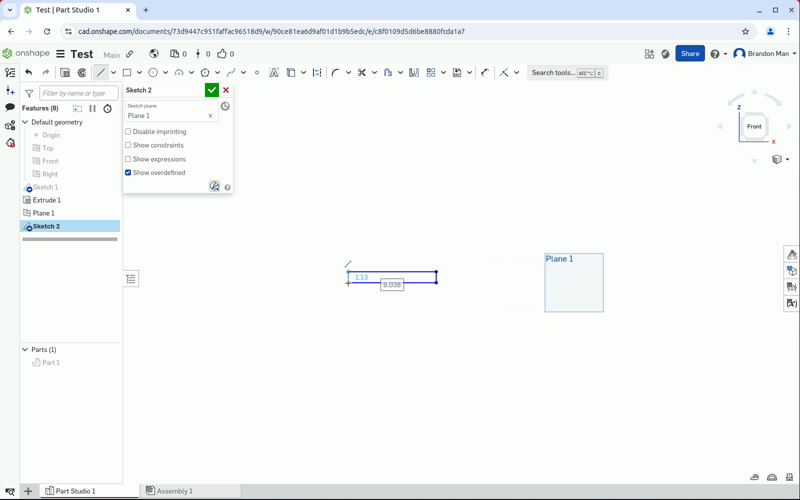
scroll(6)
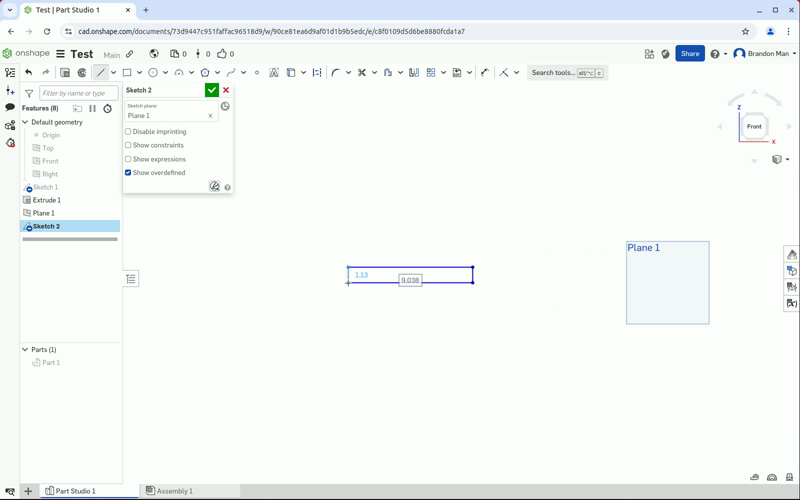
scroll(6)
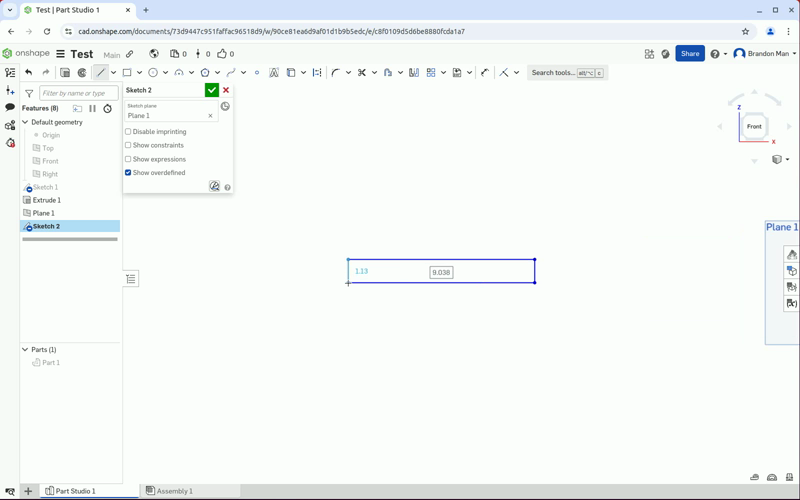
scroll(6)
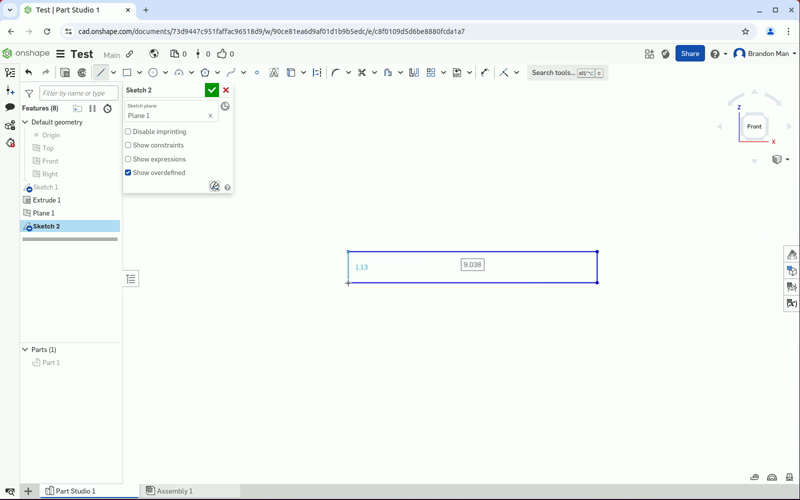
scroll(6)
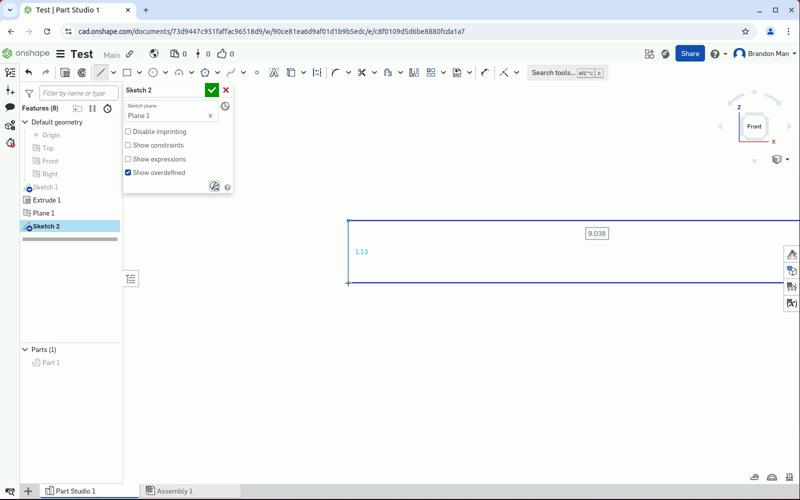
key_up(shift)
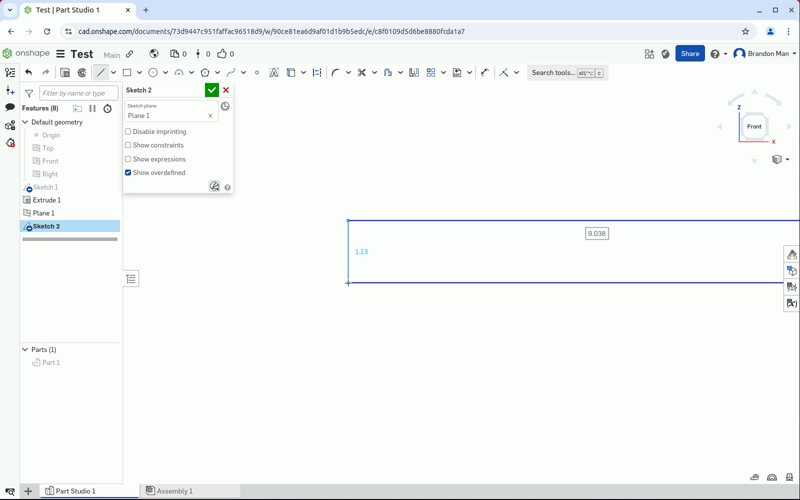
click(348, 282)
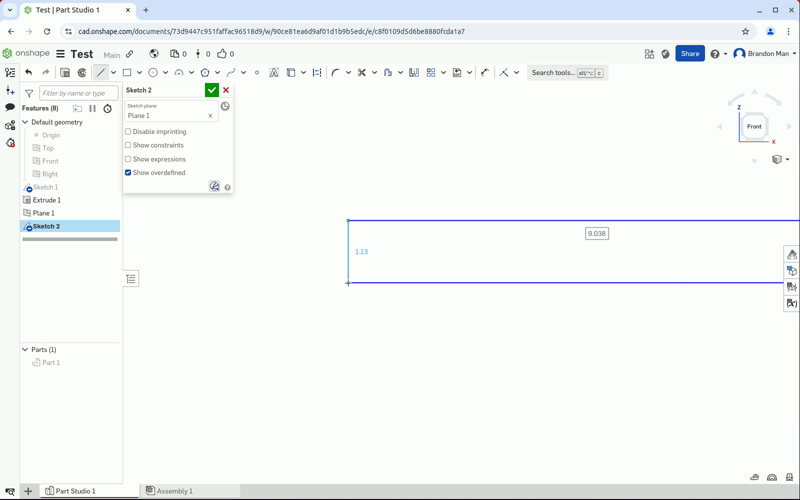
scroll(-6)
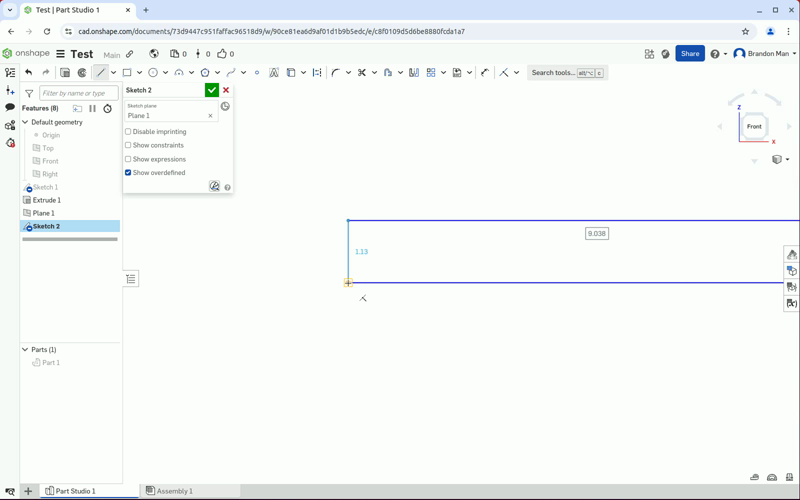
scroll(-6)
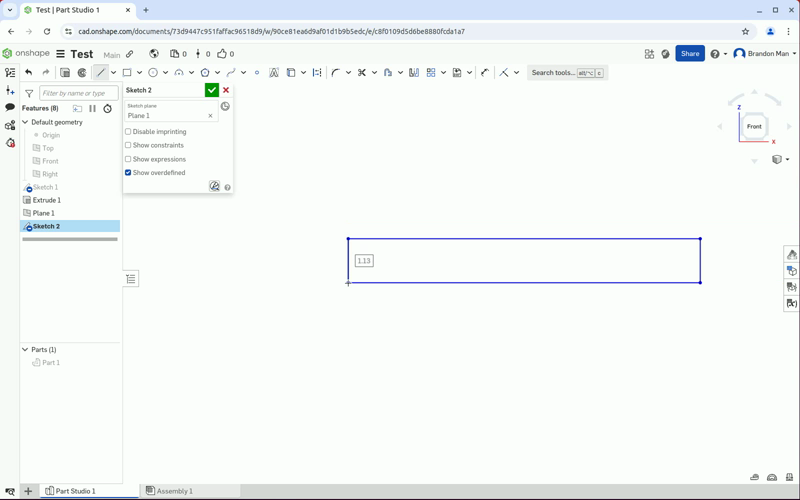
scroll(-6)
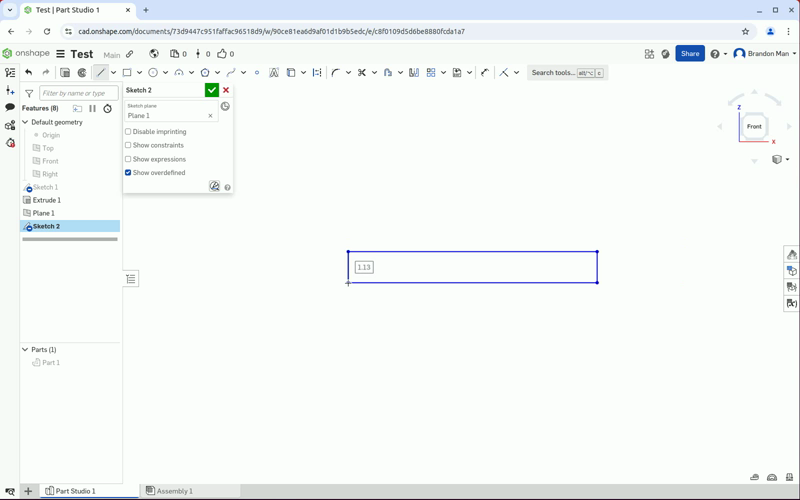
scroll(-6)
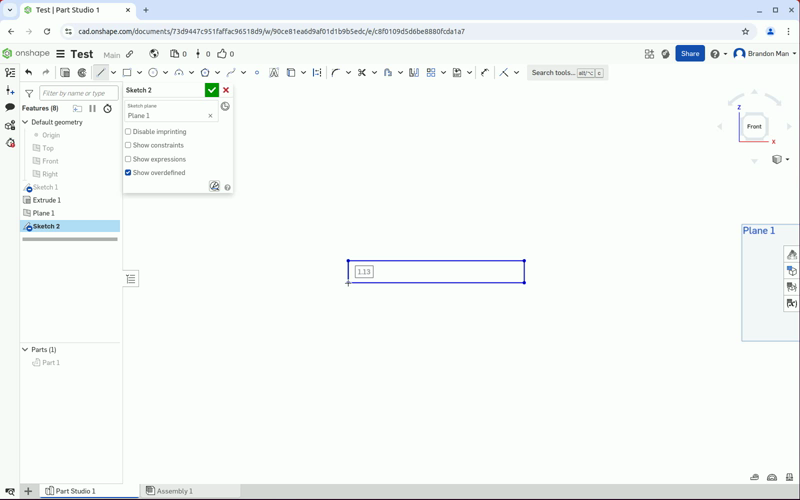
scroll(-6)
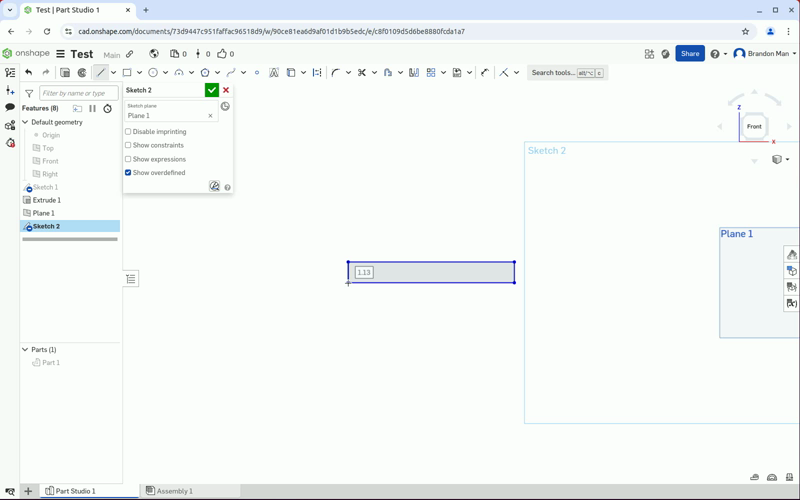
scroll(-6)
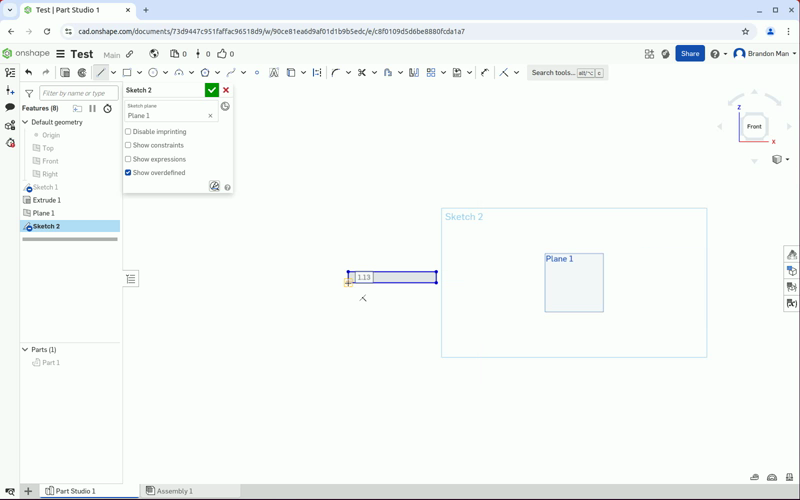
scroll(-6)
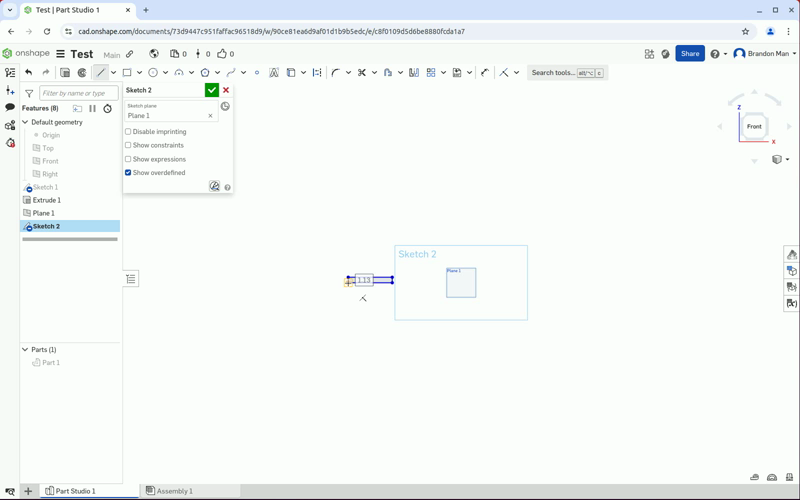
key(esc)
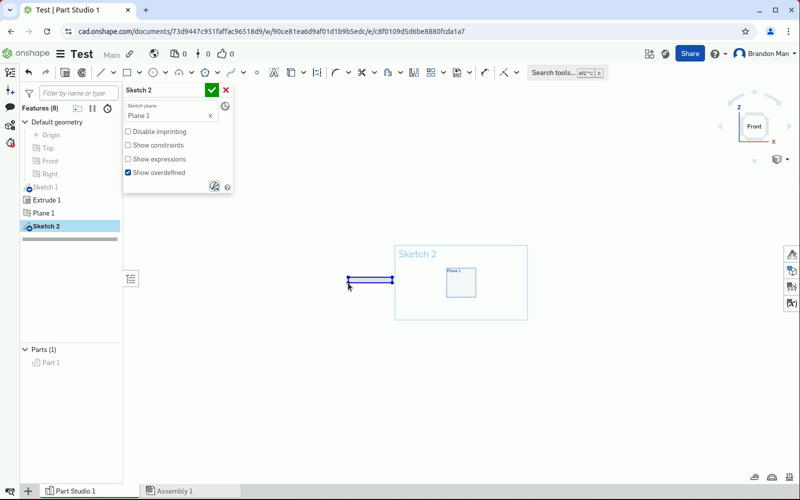
mouse_move(385, 278)
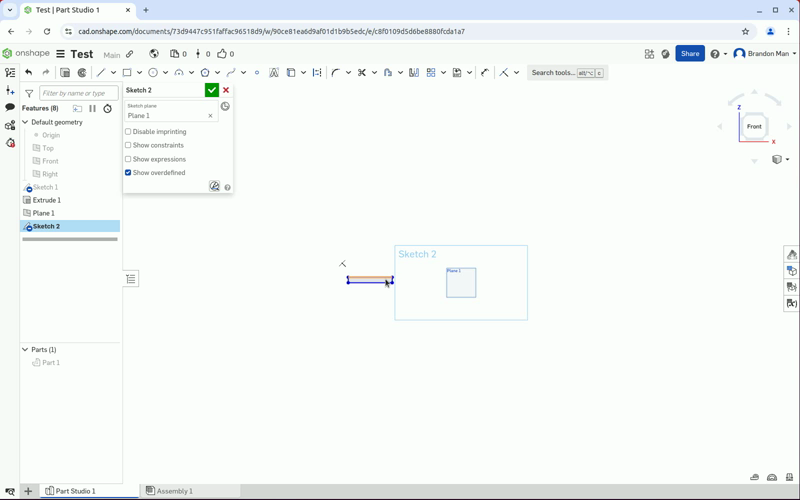
scroll(6)
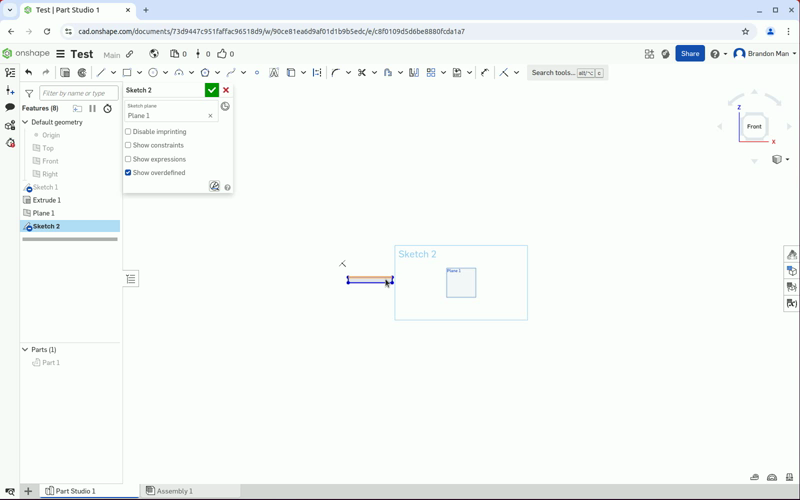
scroll(6)
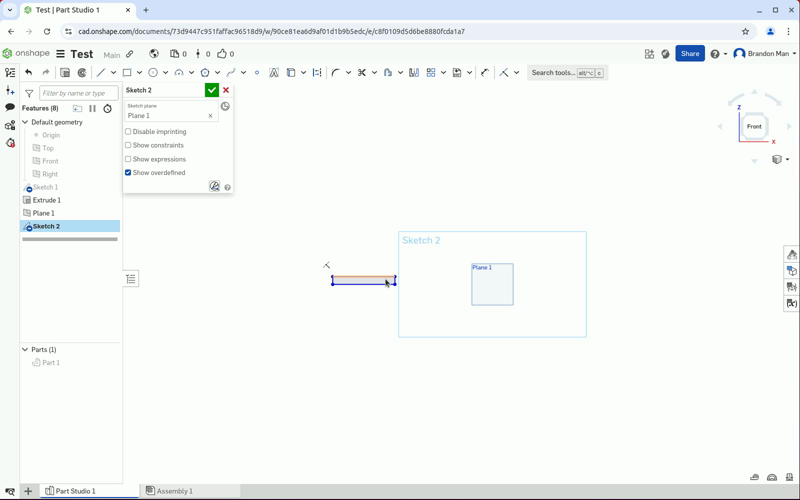
scroll(6)
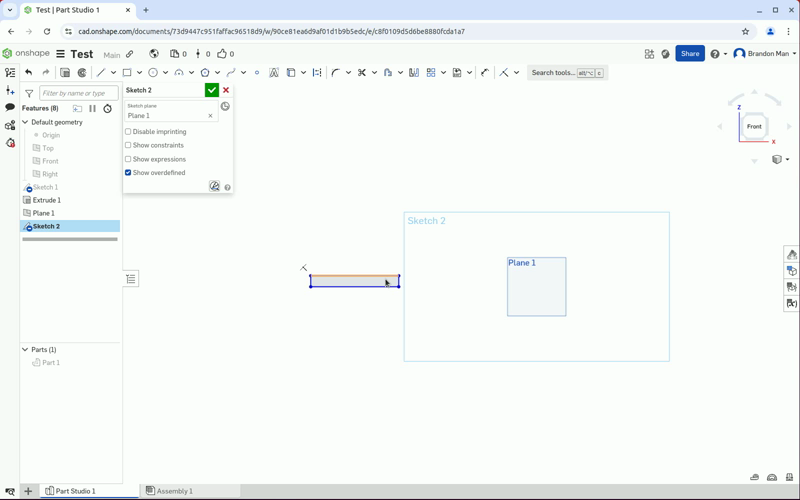
scroll(6)
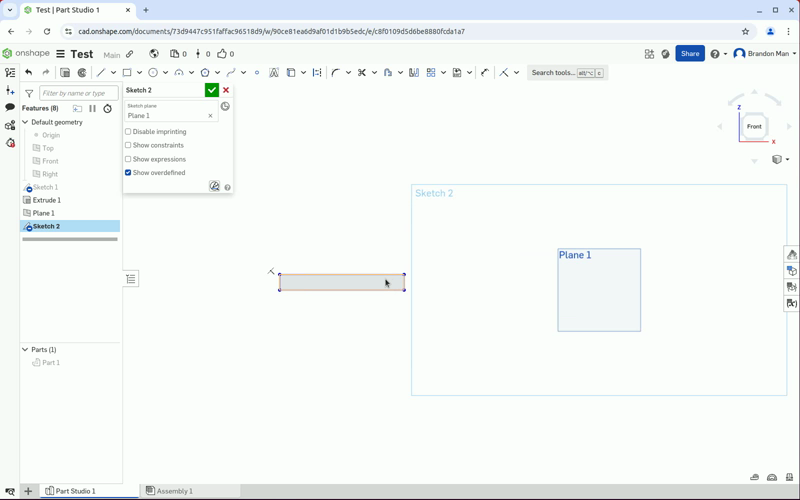
scroll(6)
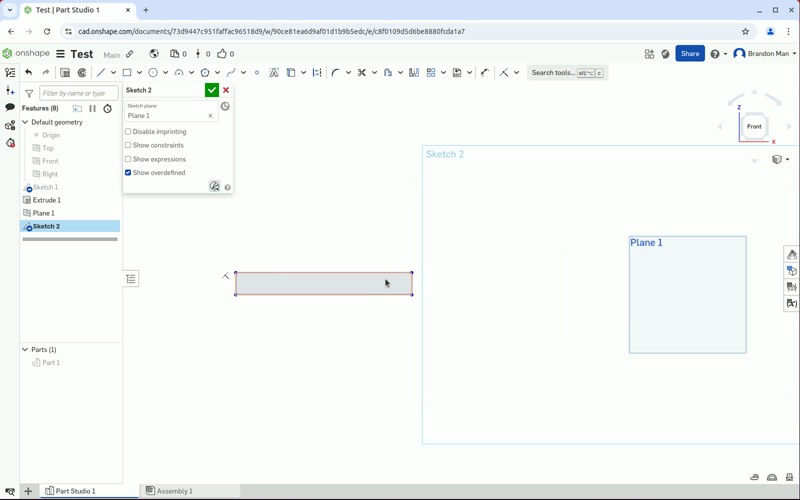
scroll(6)
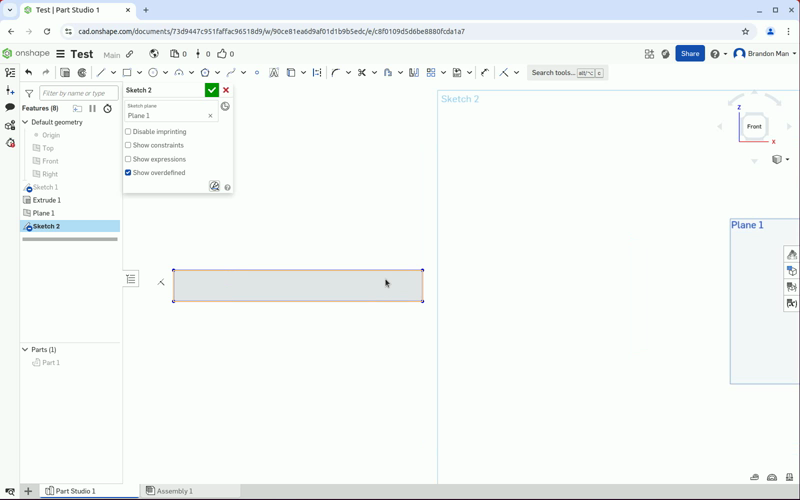
scroll(6)
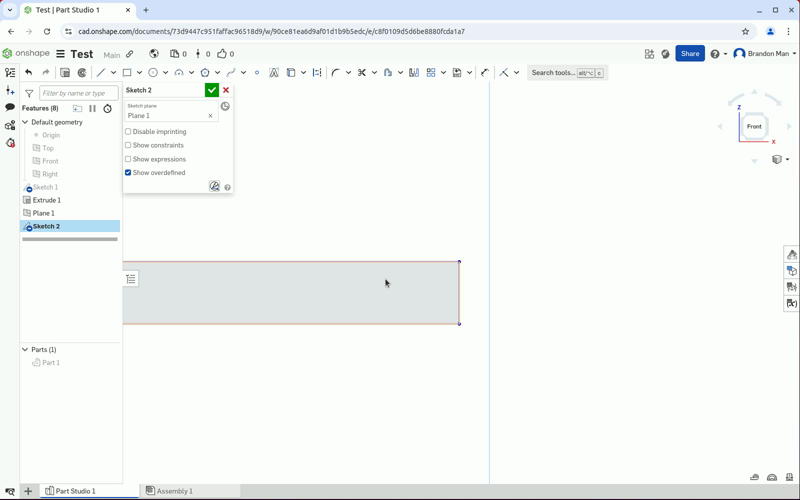
click(385, 278)
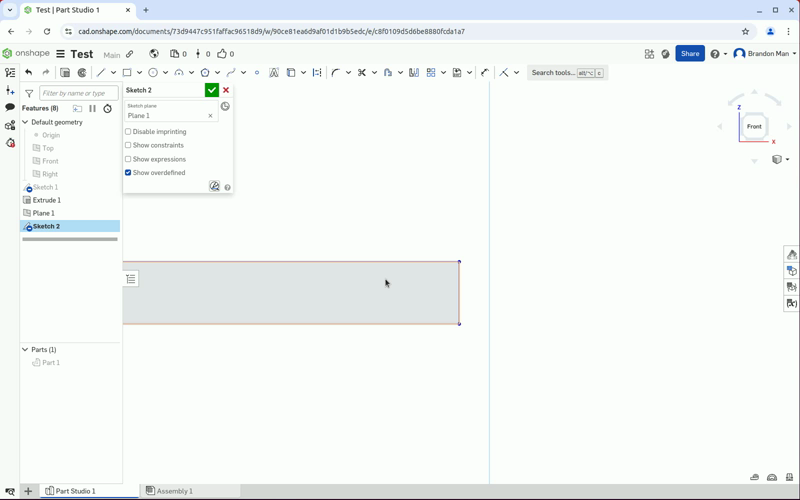
scroll(-6)
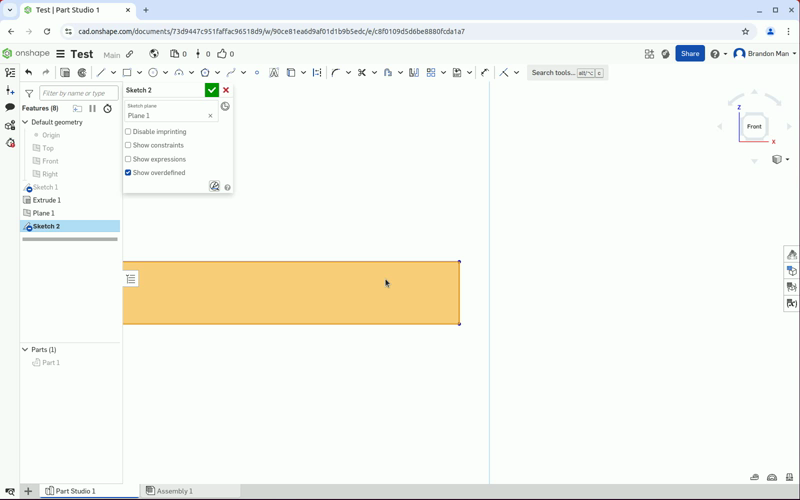
scroll(-6)
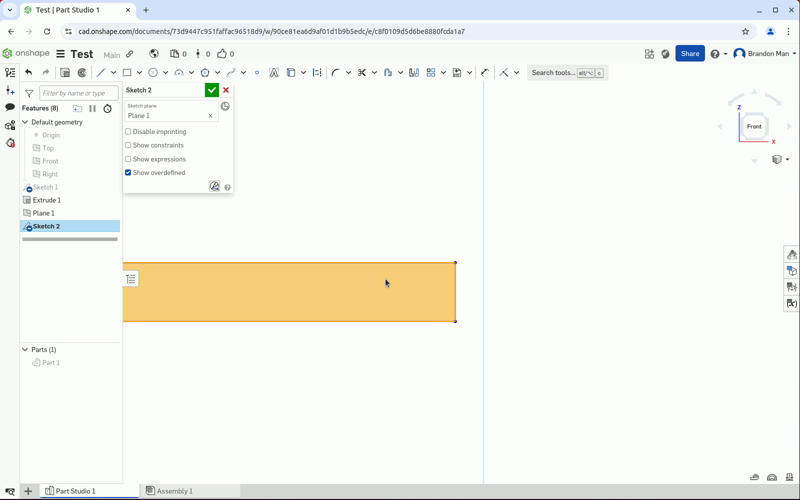
scroll(-6)
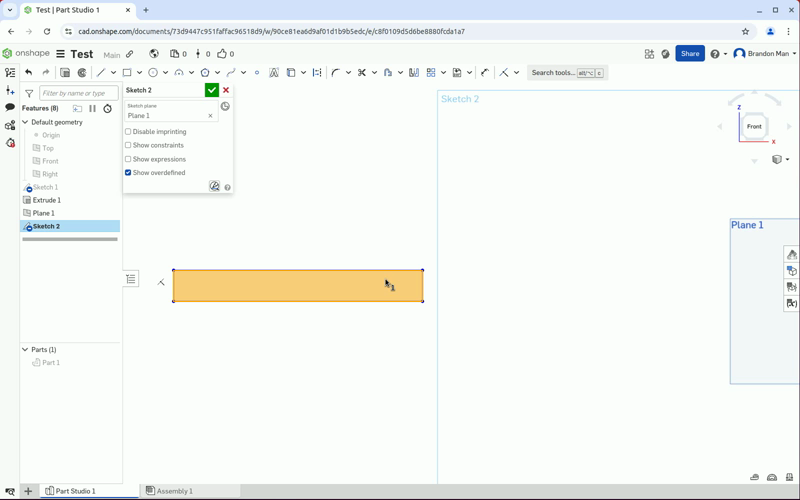
scroll(-6)
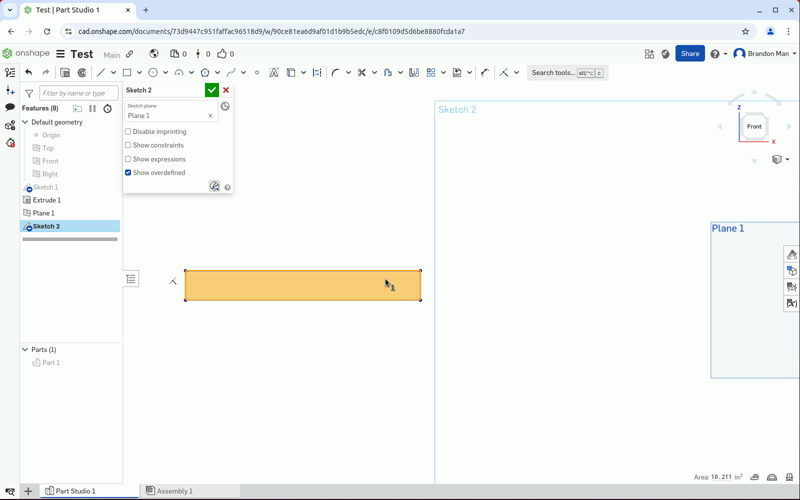
scroll(-6)
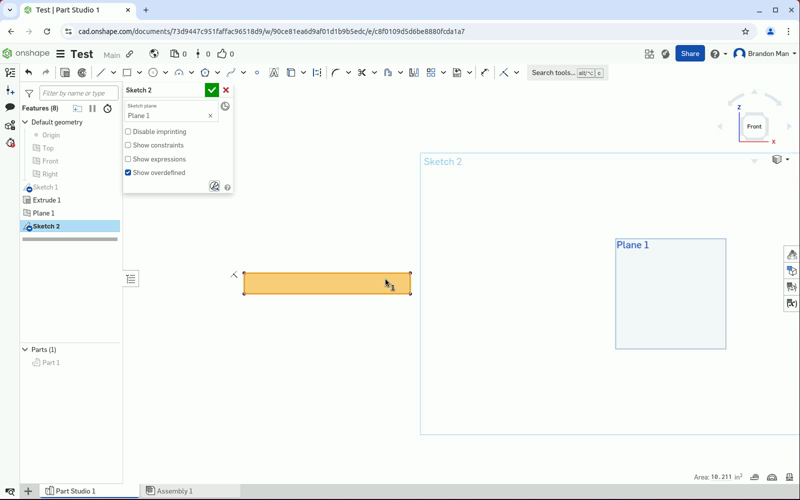
scroll(-6)
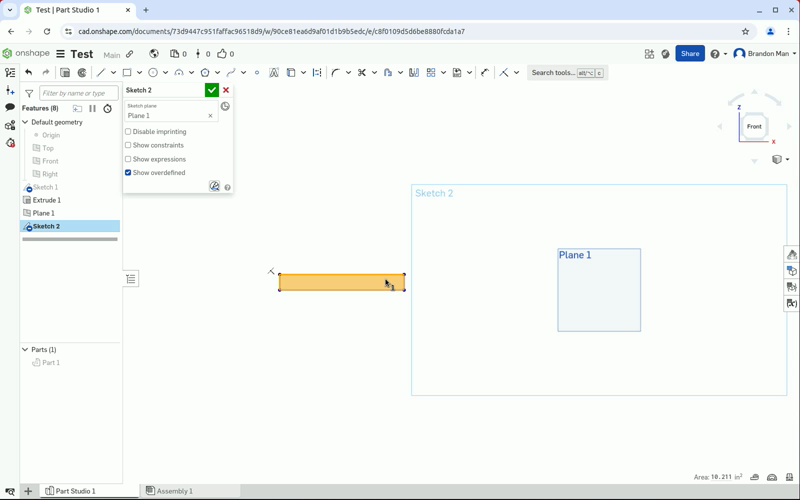
scroll(-6)
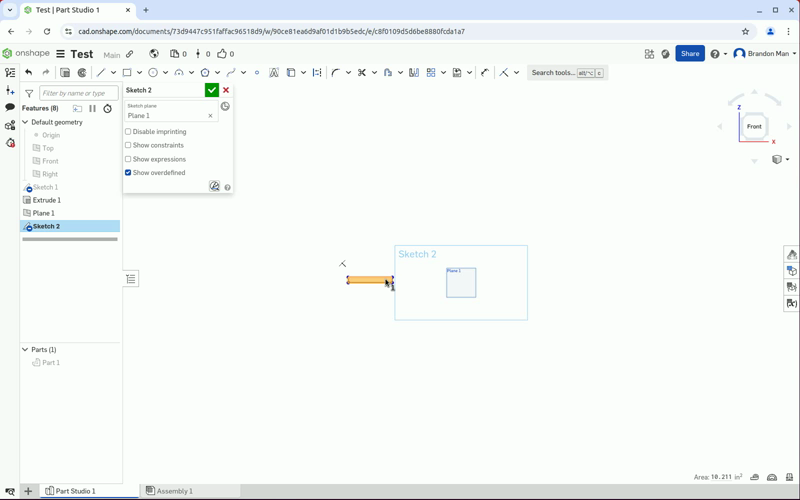
mouse_move(73, 352)
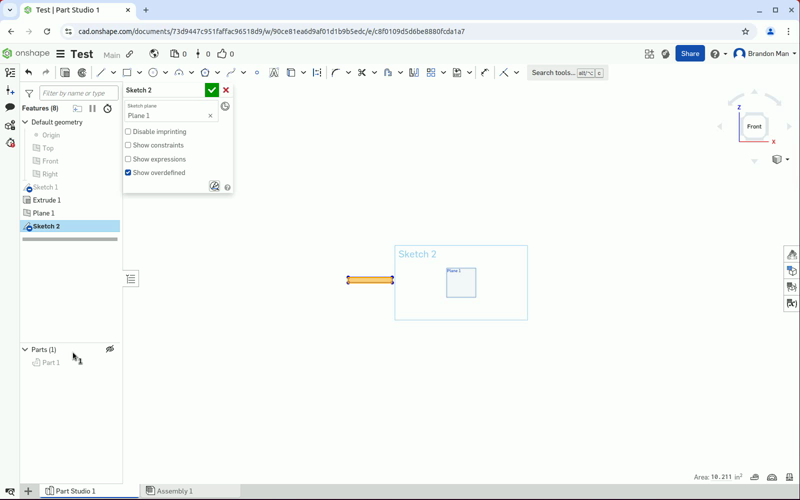
key(shift+y)
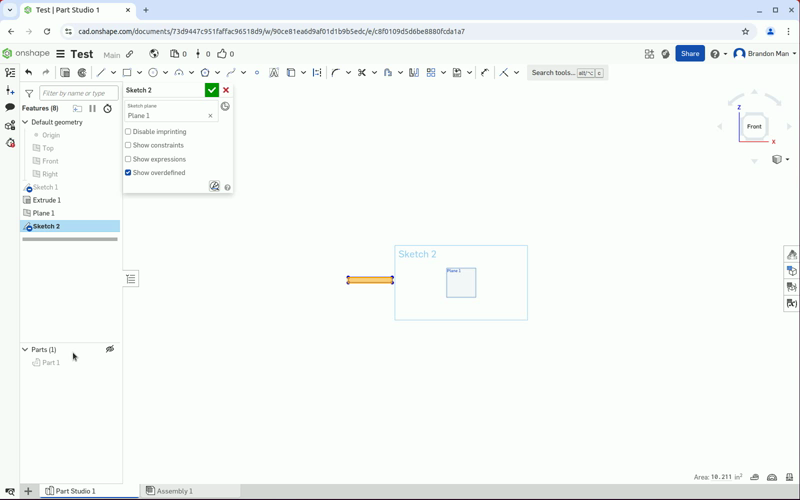
key(shift+e)
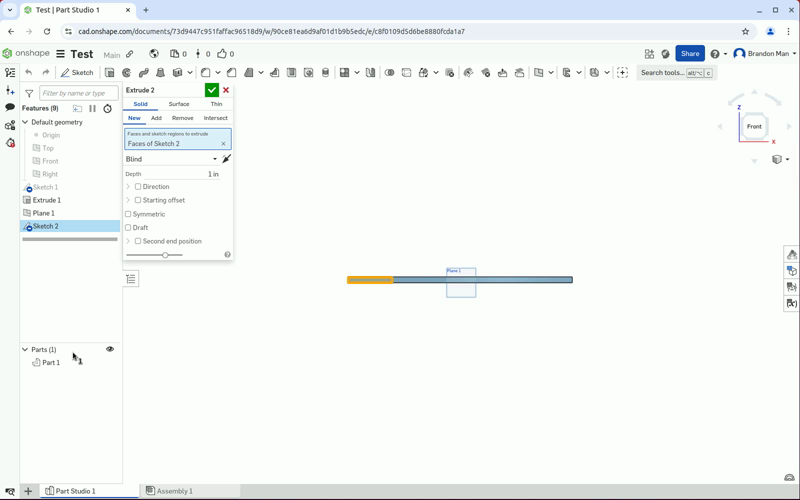
mouse_move(143, 106)
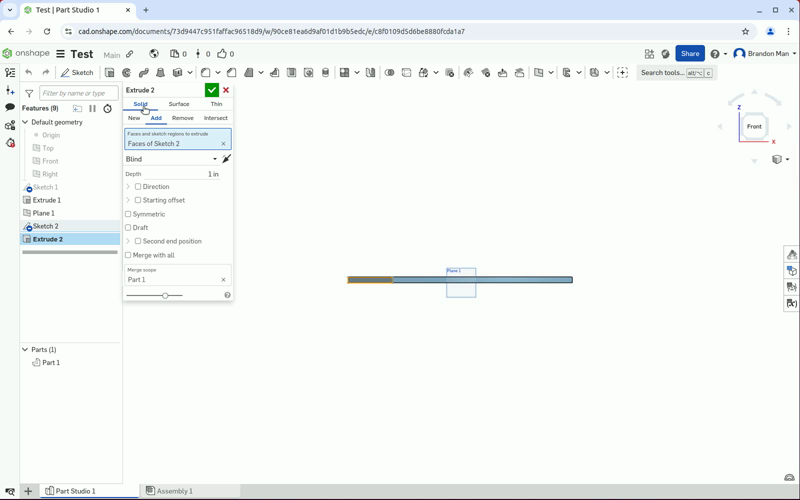
click(143, 106)
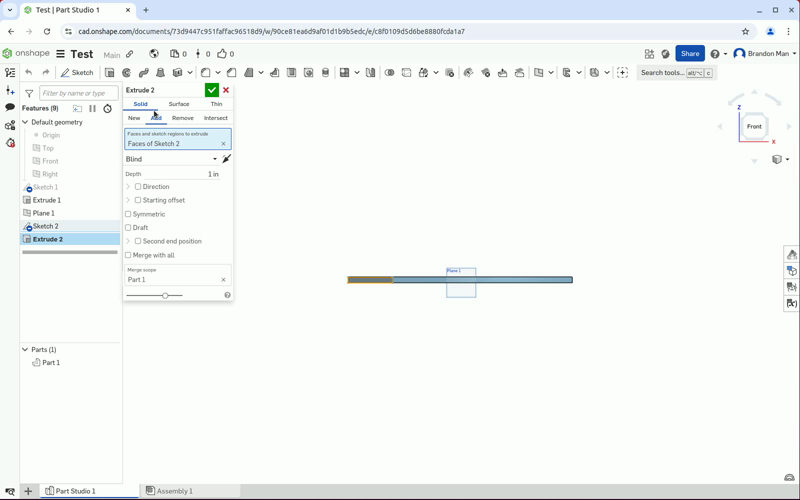
mouse_move(186, 120)
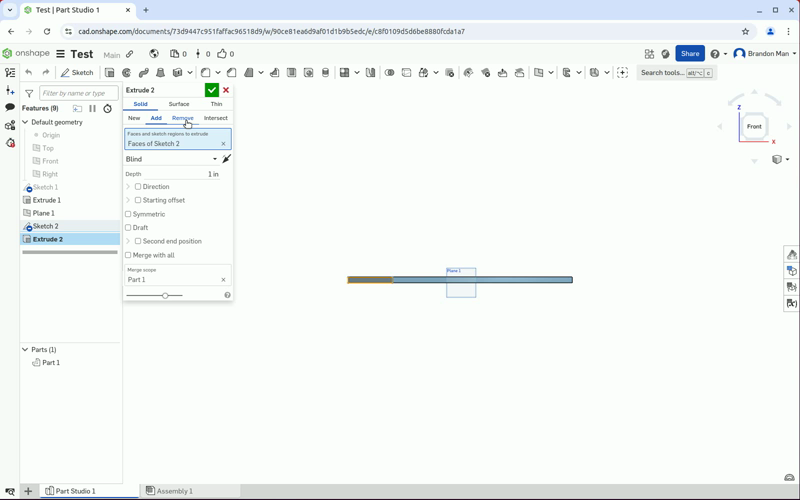
click(186, 120)
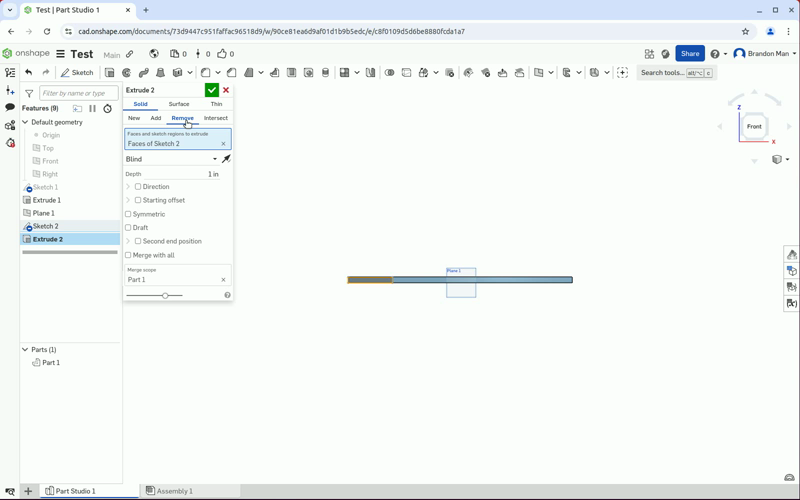
key(tab, 4)
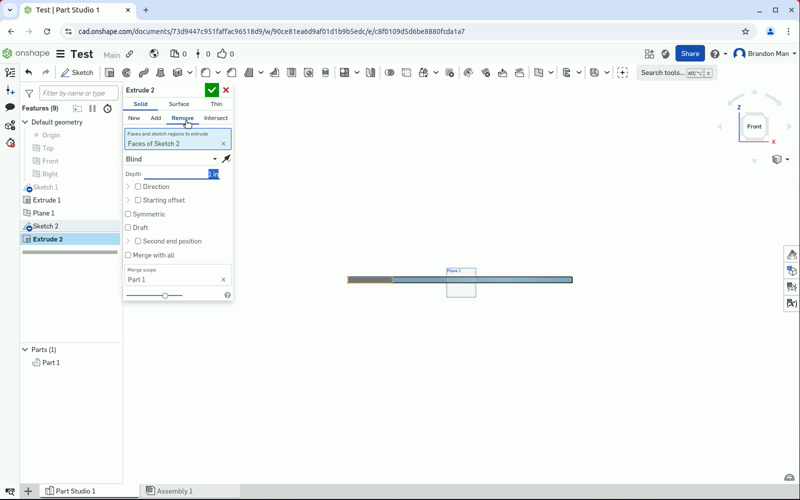
text(0.241)
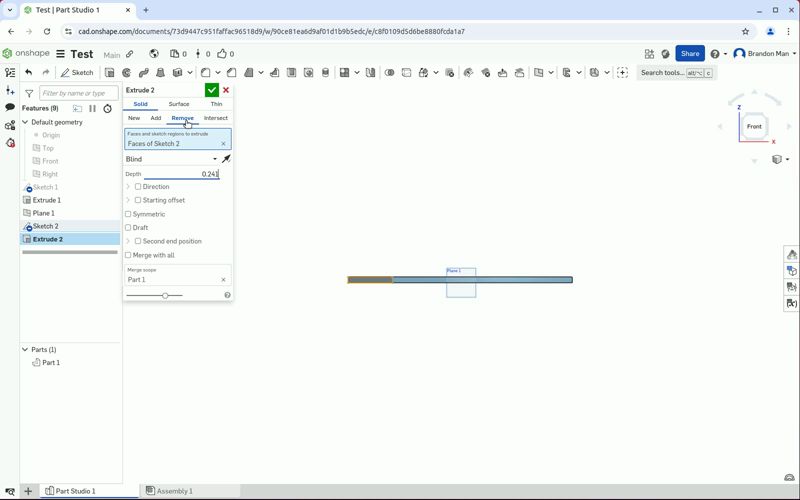
key(tab, 6)
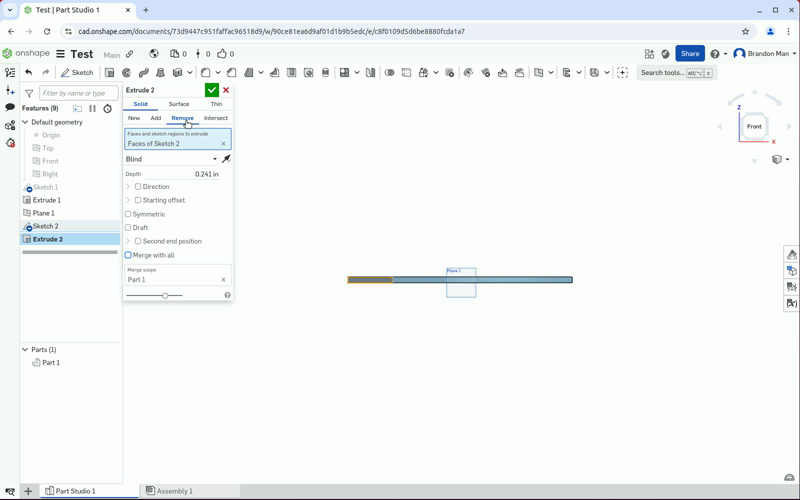
key(space)
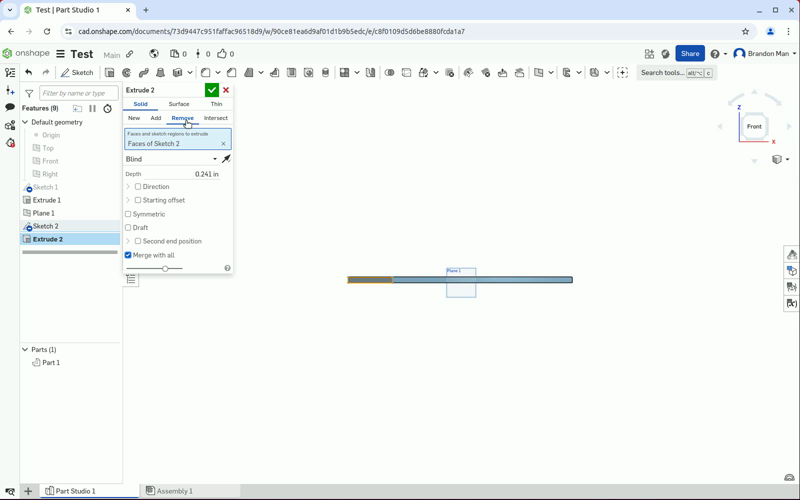
key(enter)
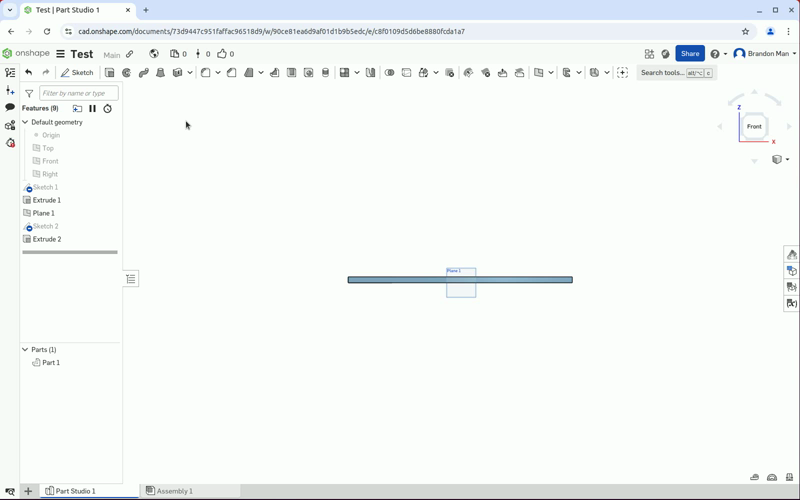
key(shift+h)
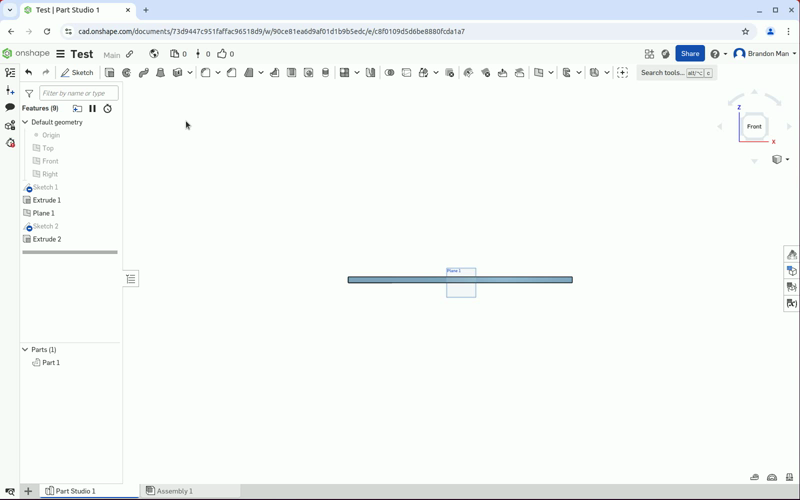
key(shift+h)
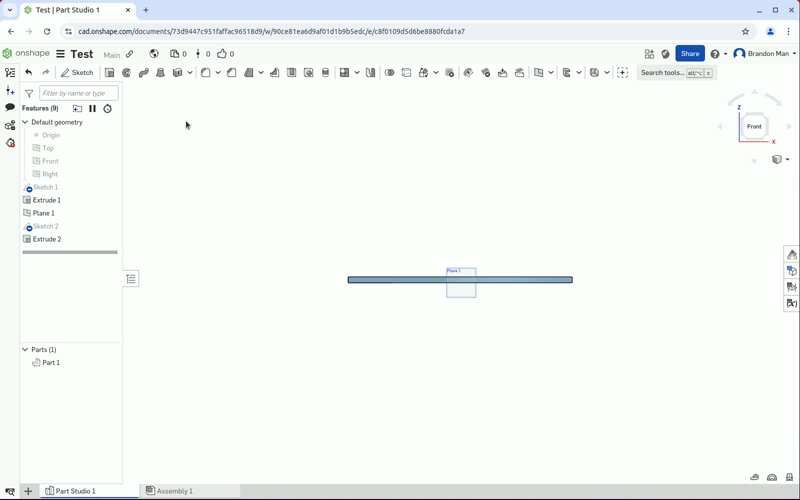
mouse_move(73, 189)
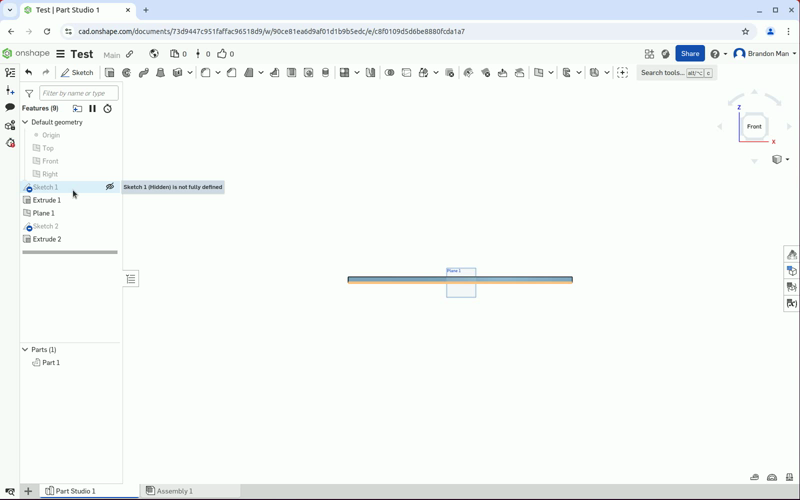
click(73, 189)
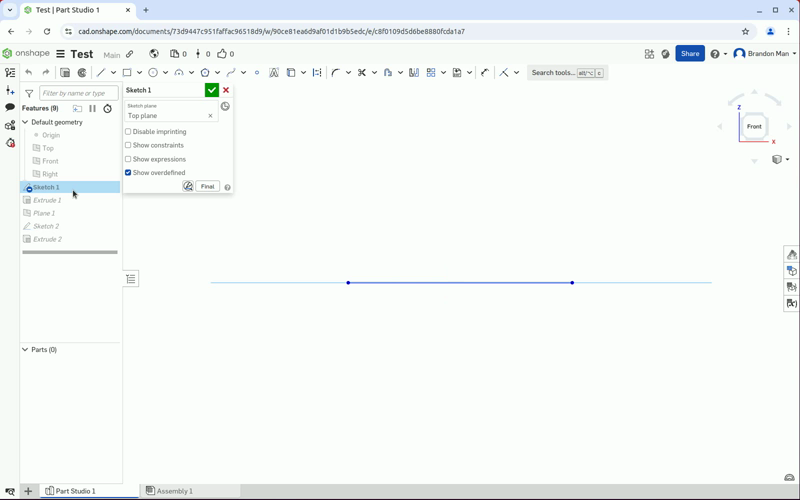
mouse_move(229, 92)
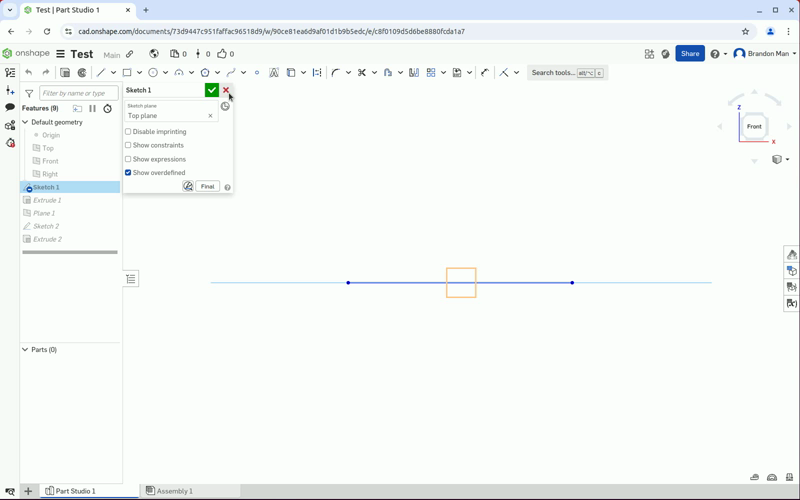
click(229, 92)
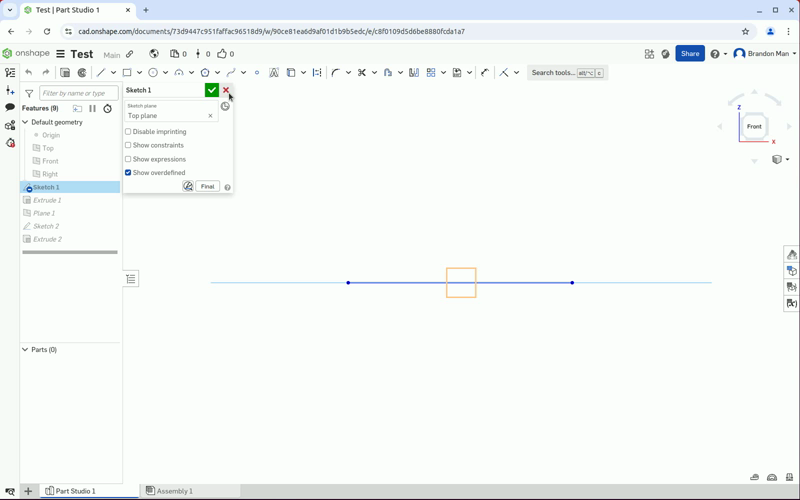
key(shift+s)
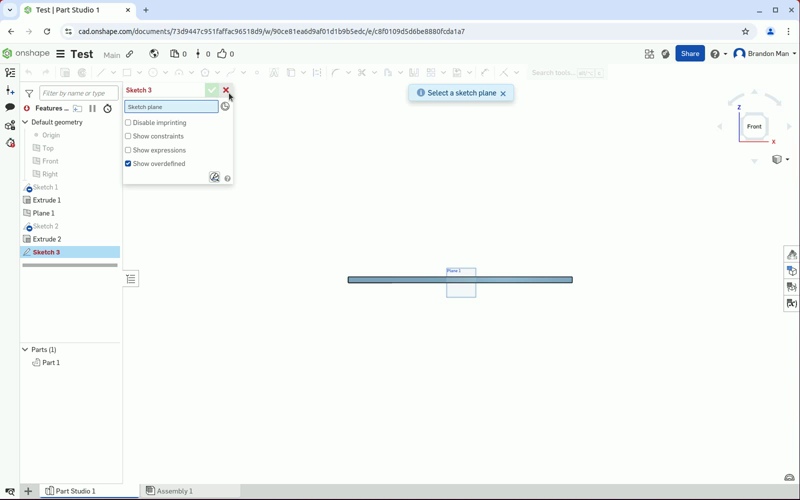
mouse_move(73, 215)
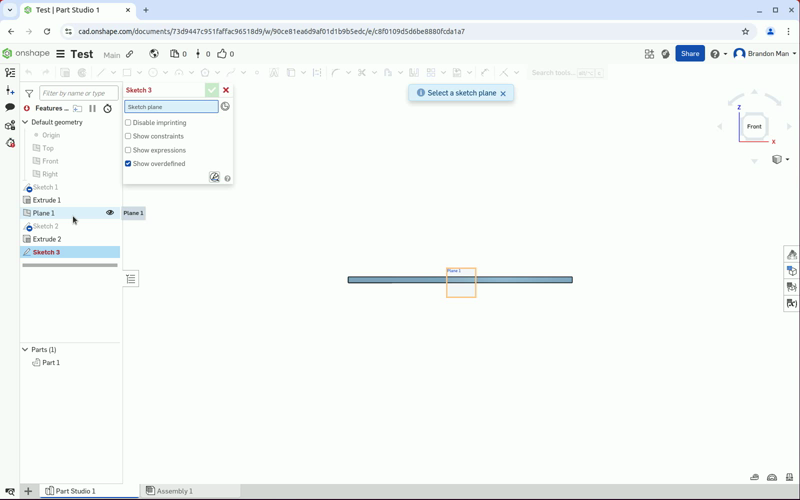
click(73, 215)
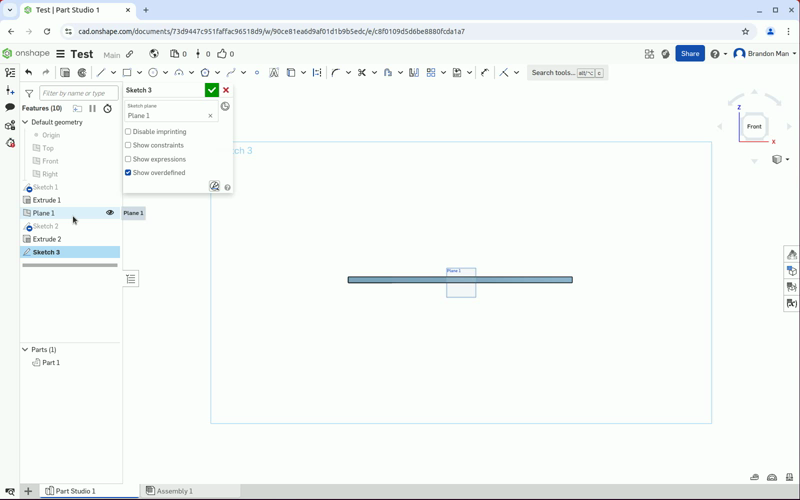
mouse_move(73, 352)
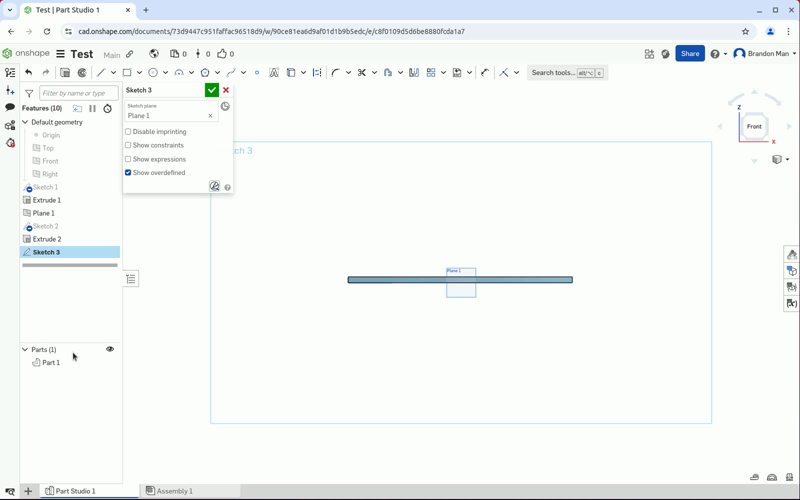
key(y)
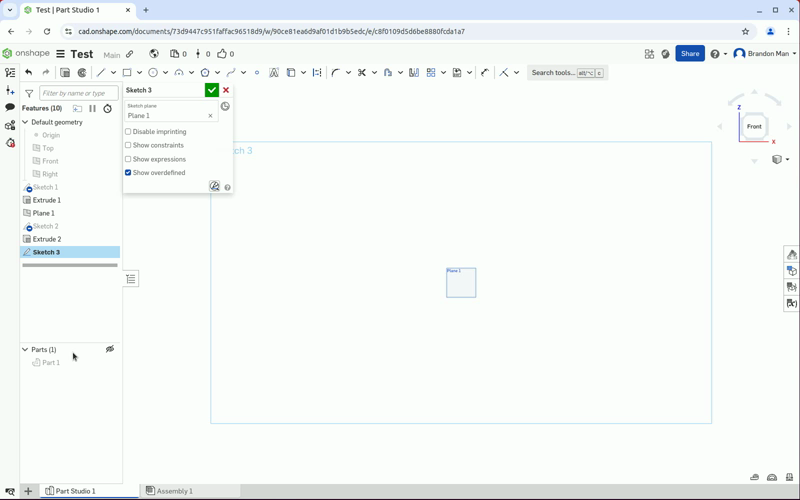
key(l)
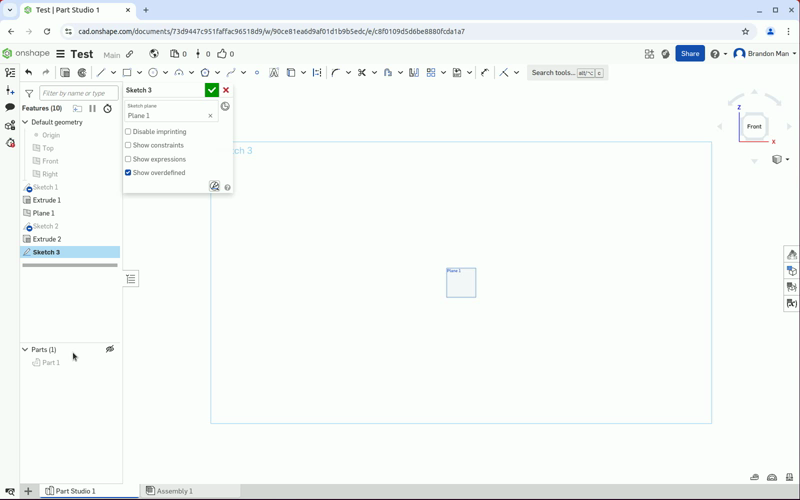
key_down(shift)
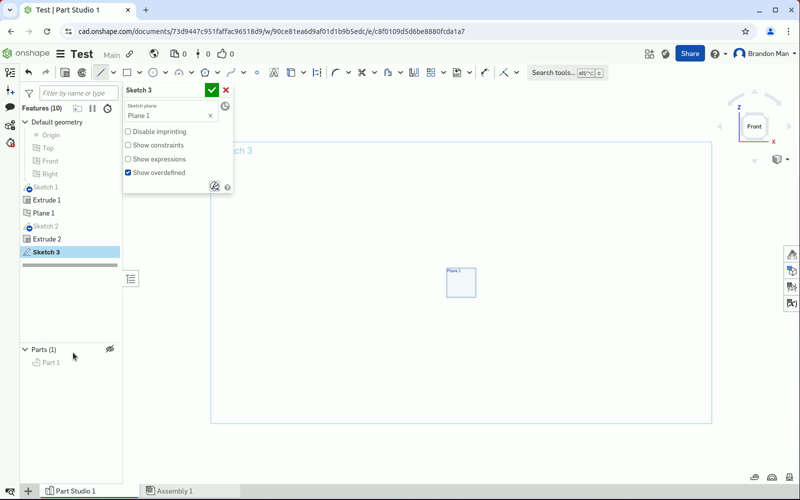
mouse_move(426, 282)
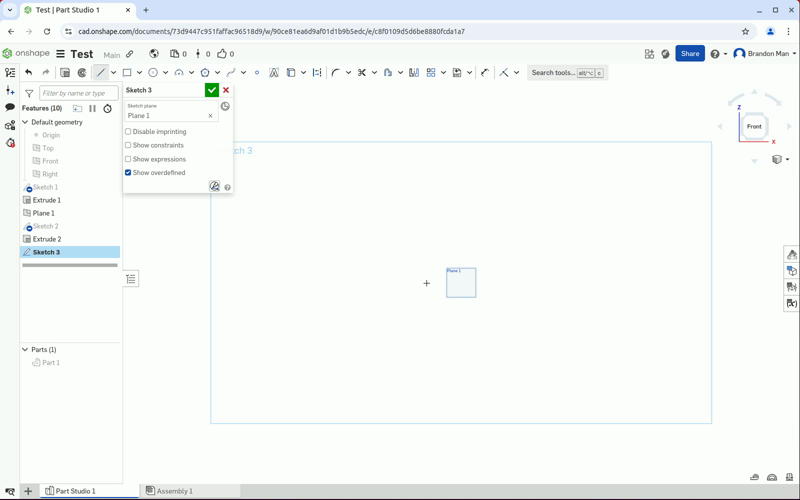
click(426, 282)
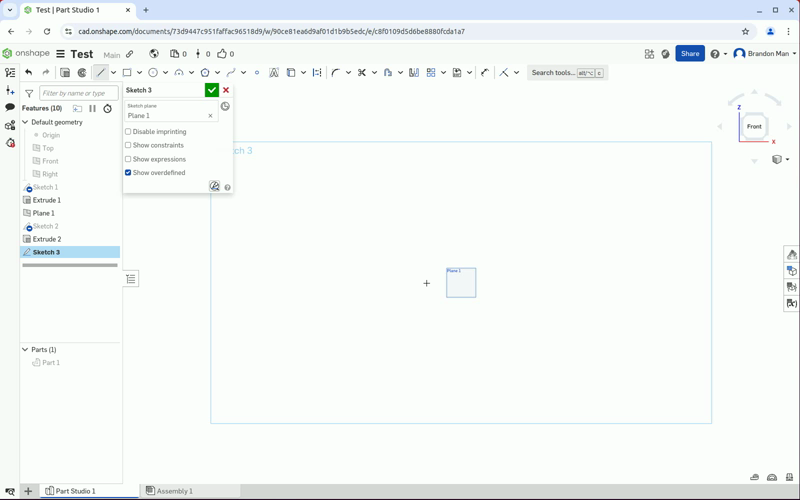
key_up(shift)
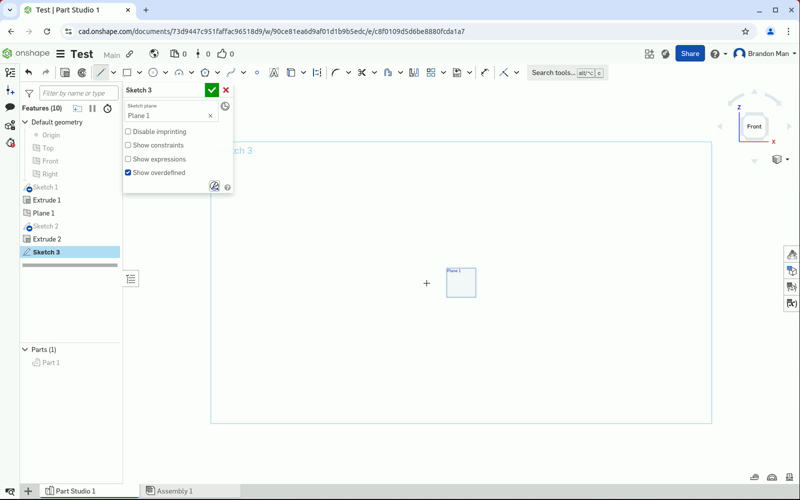
key_down(shift)
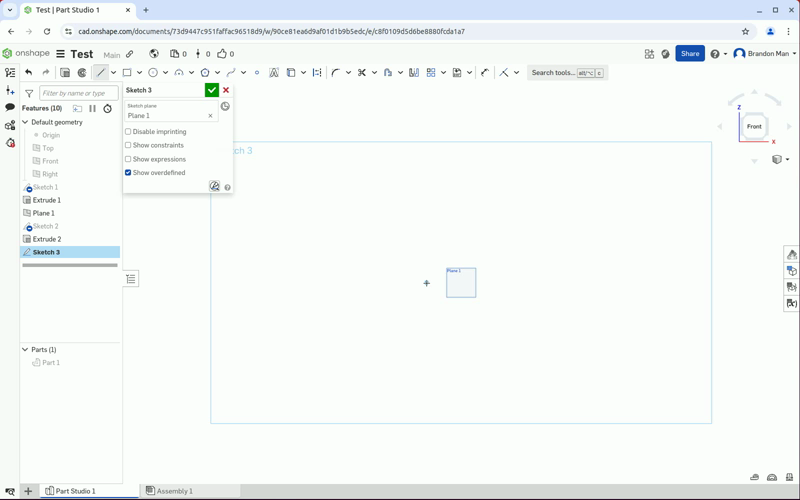
mouse_move(456, 282)
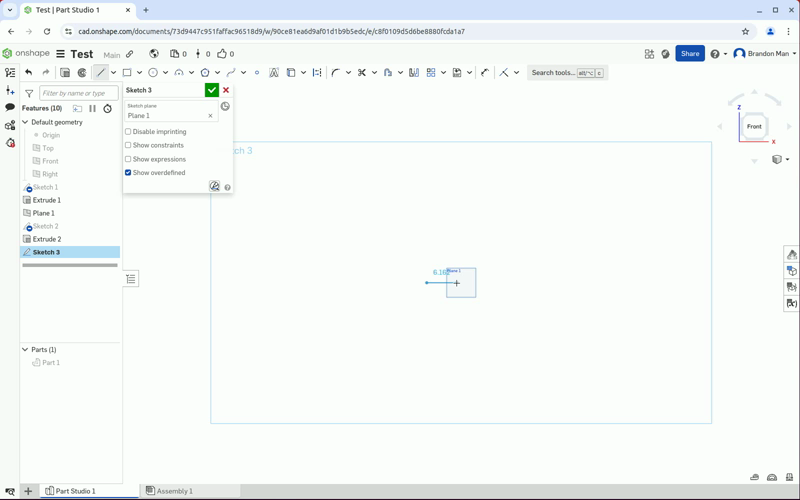
mouse_move(470, 282)
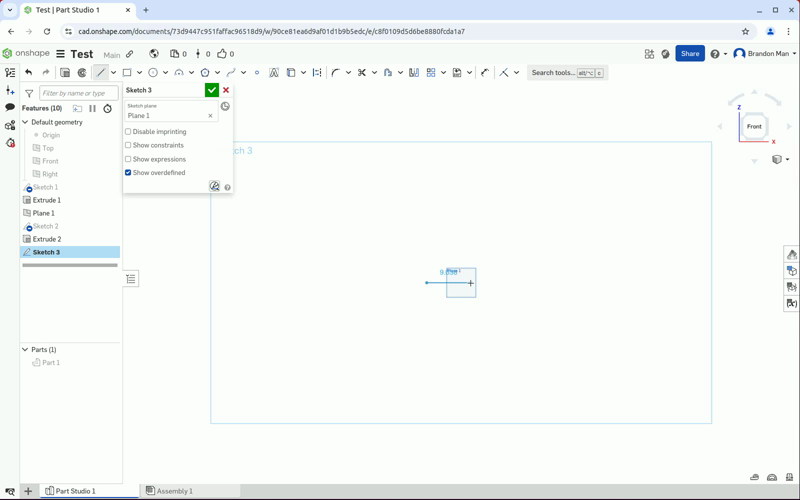
click(470, 282)
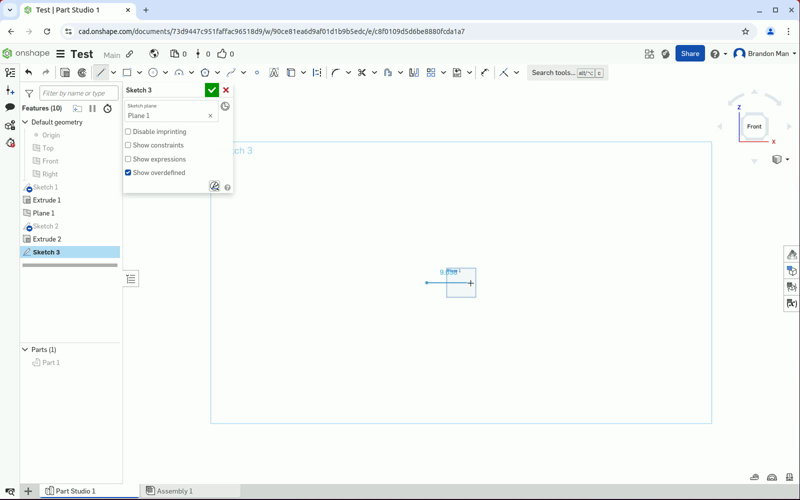
key_up(shift)
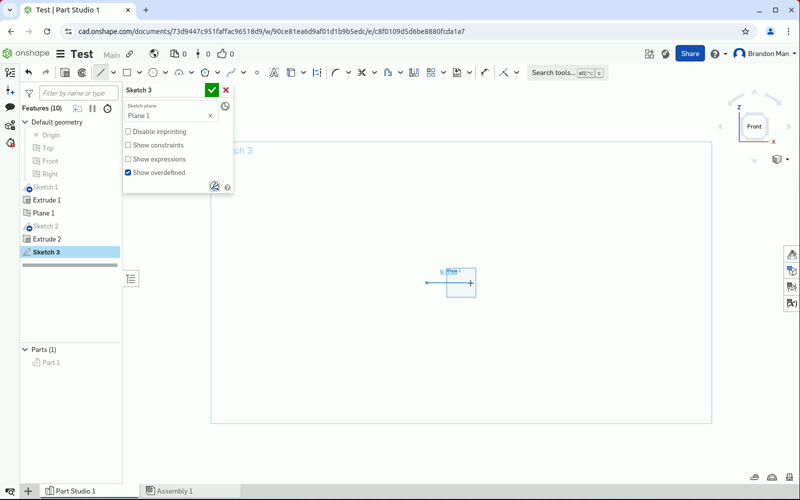
key_down(shift)
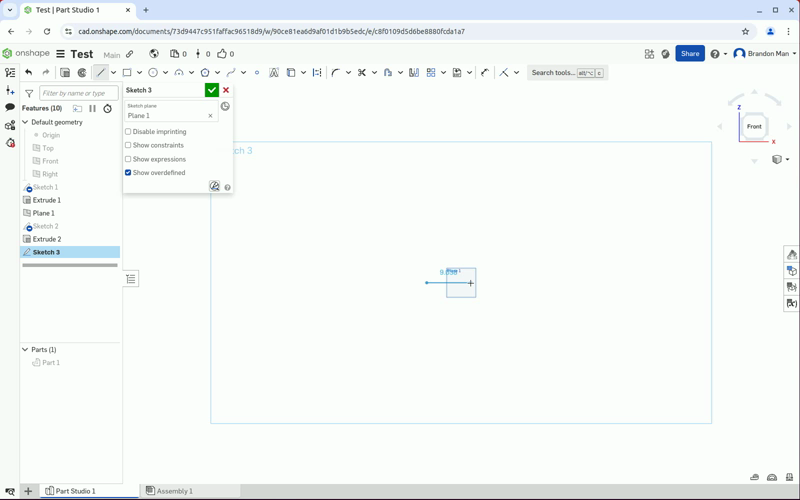
mouse_move(500, 282)
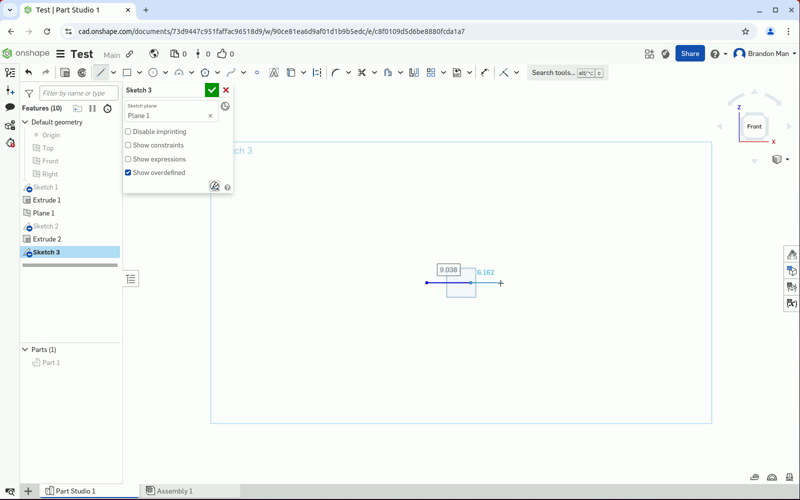
mouse_move(470, 277)
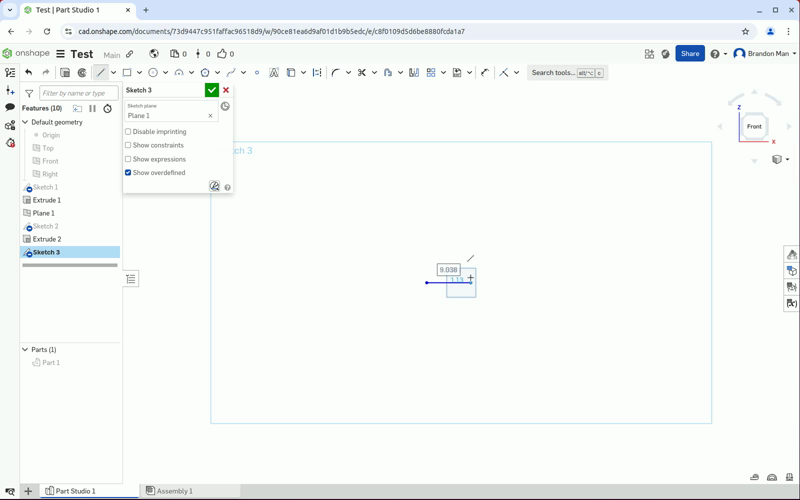
scroll(6)
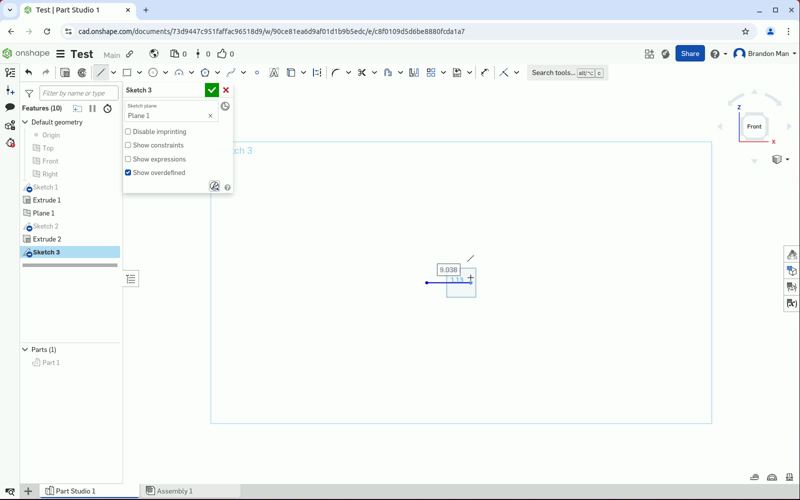
scroll(6)
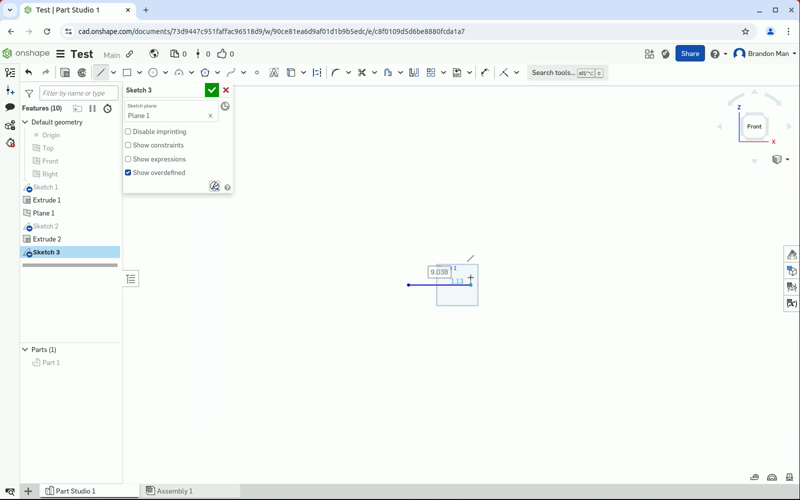
scroll(6)
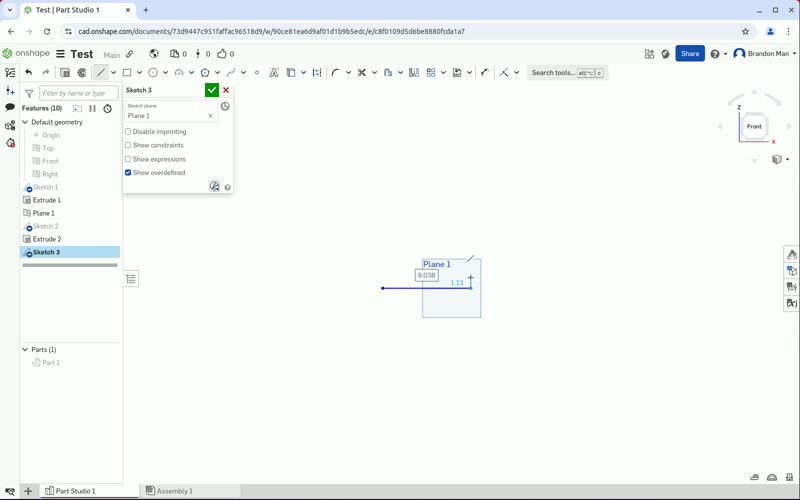
scroll(6)
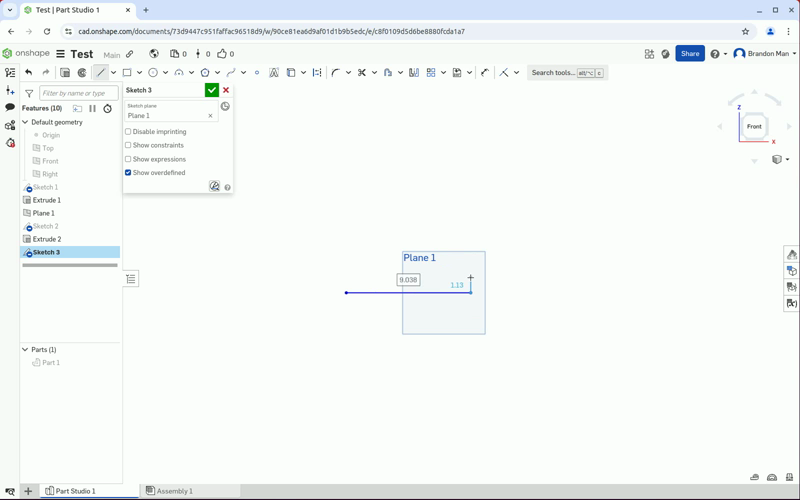
scroll(6)
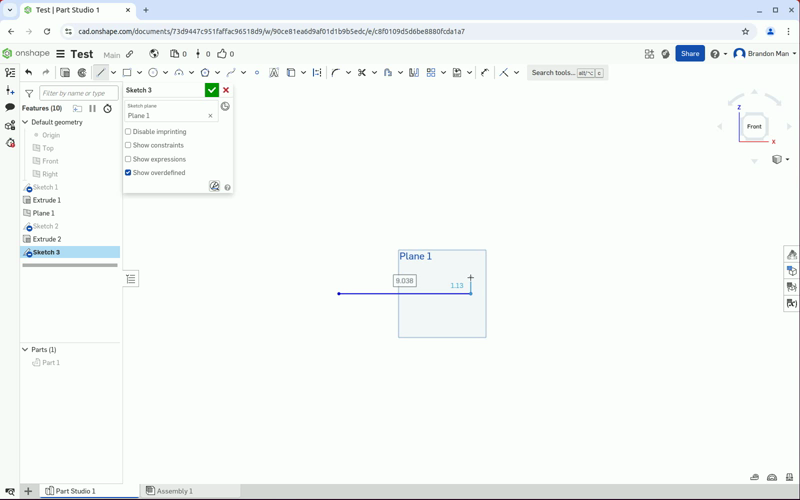
scroll(6)
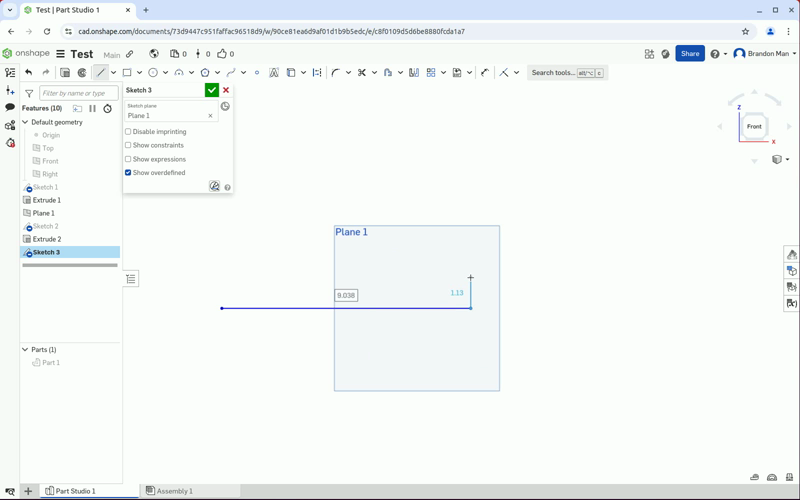
scroll(6)
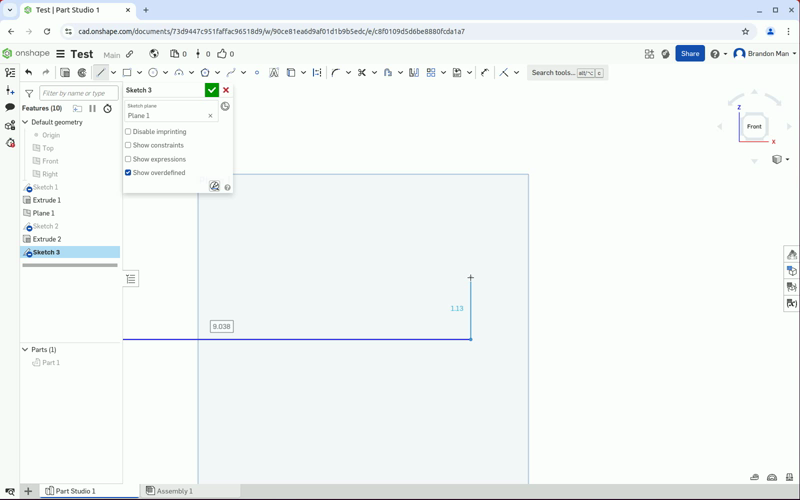
click(470, 277)
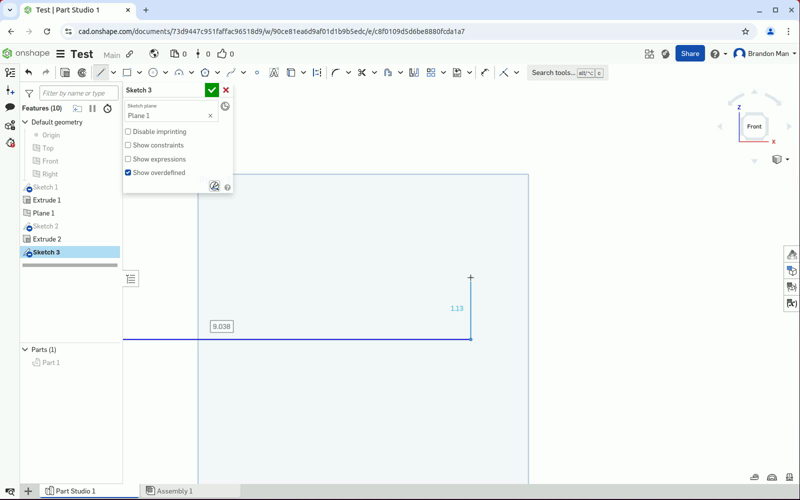
scroll(-6)
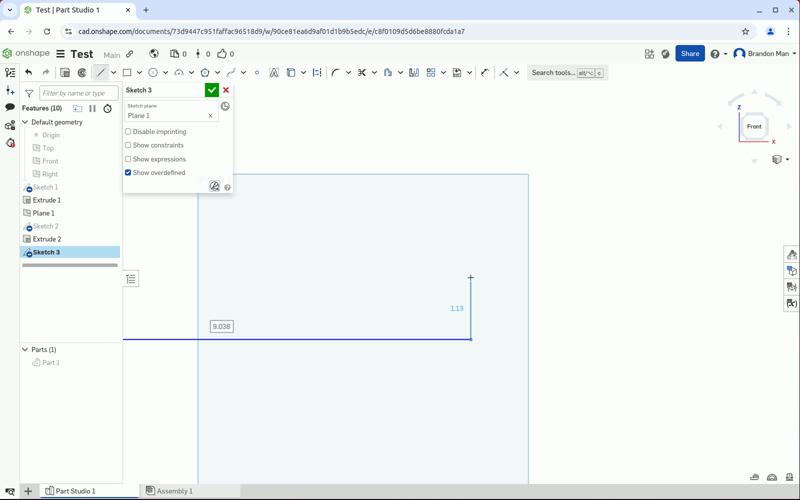
scroll(-6)
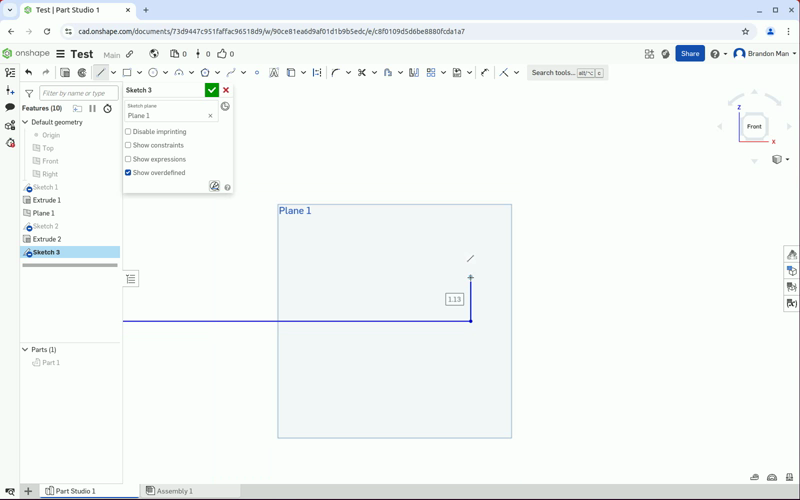
scroll(-6)
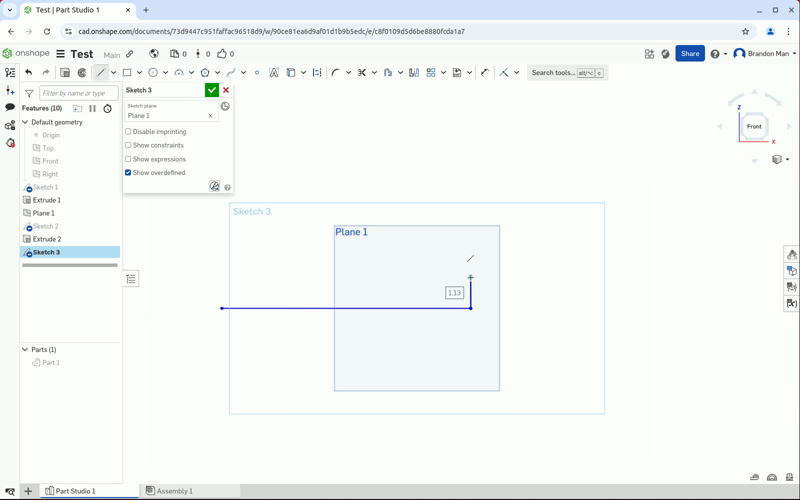
scroll(-6)
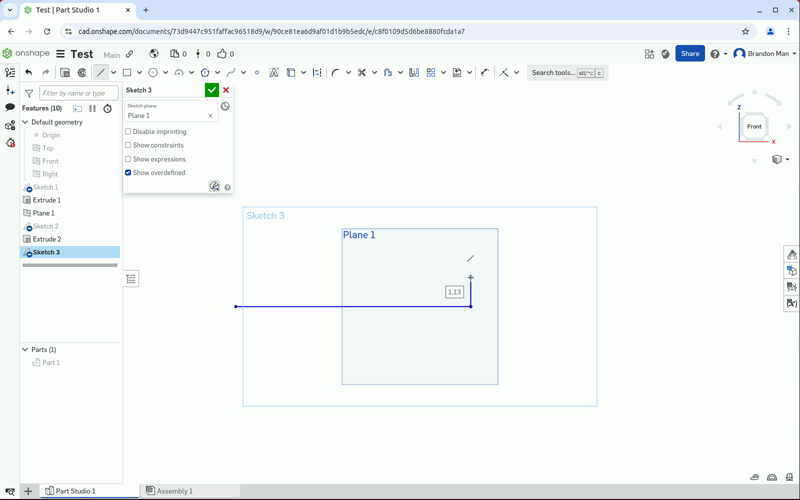
scroll(-6)
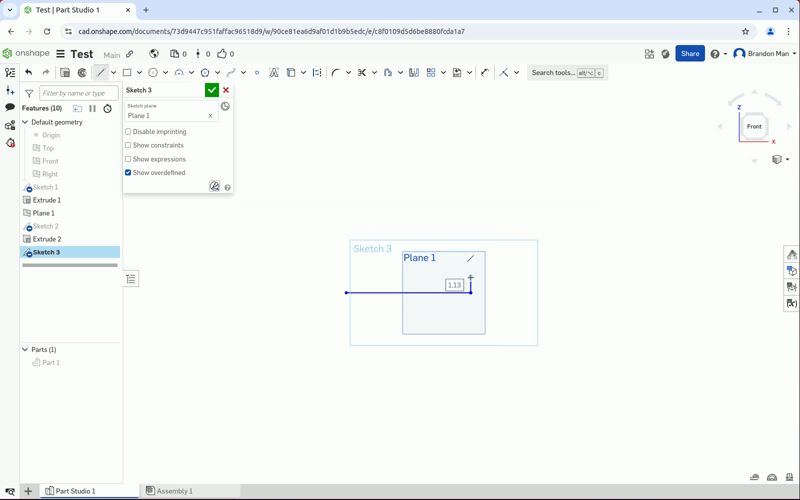
scroll(-6)
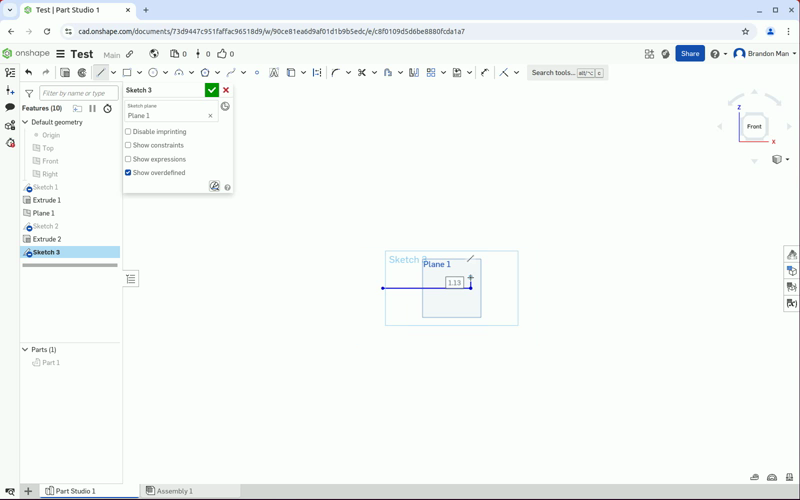
scroll(-6)
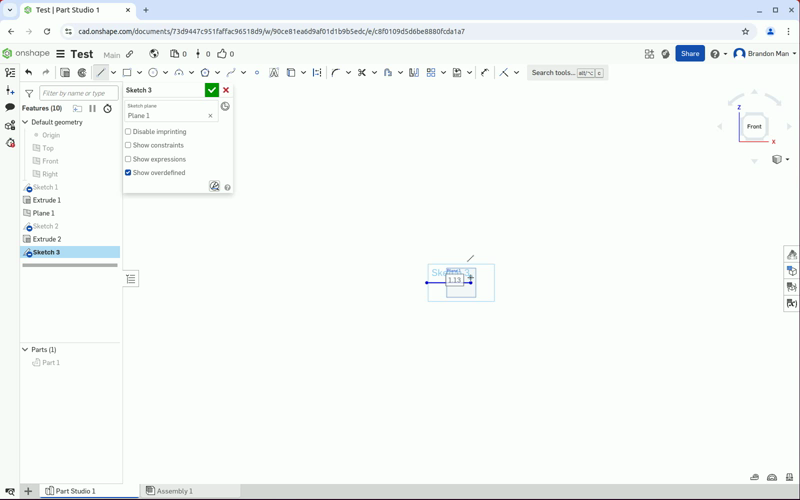
key_up(shift)
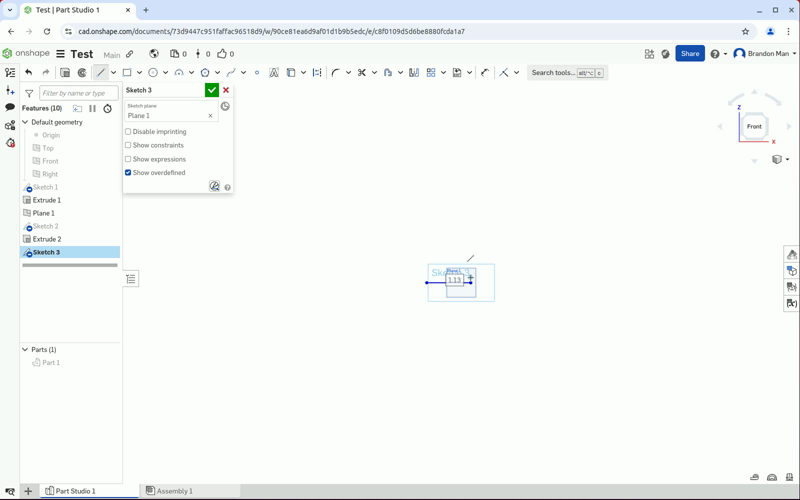
key_down(shift)
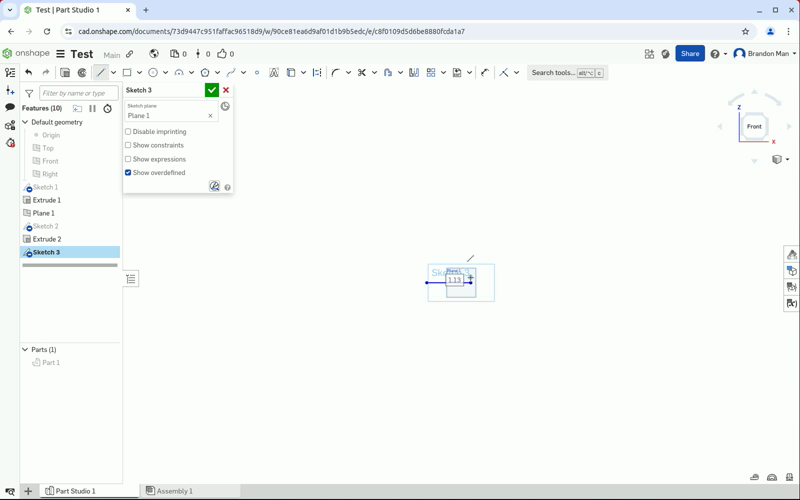
mouse_move(500, 277)
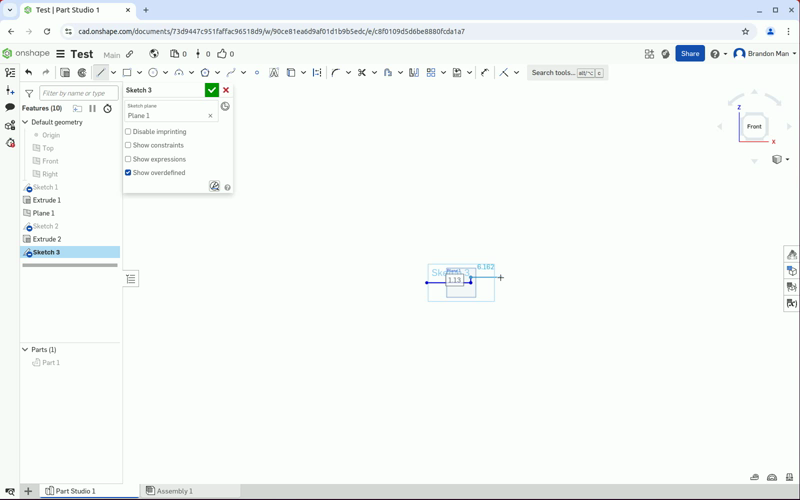
mouse_move(426, 277)
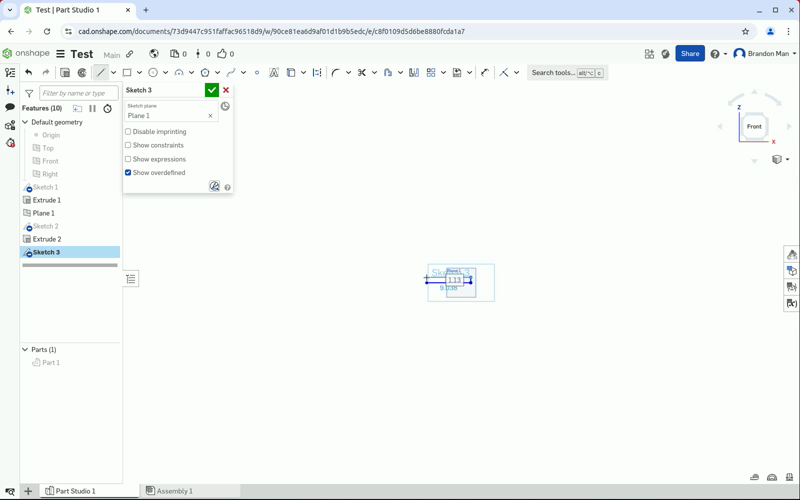
click(426, 277)
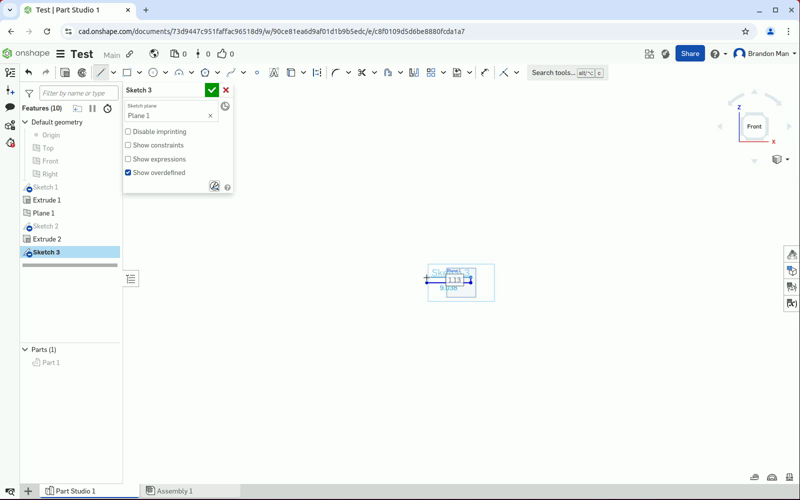
key_up(shift)
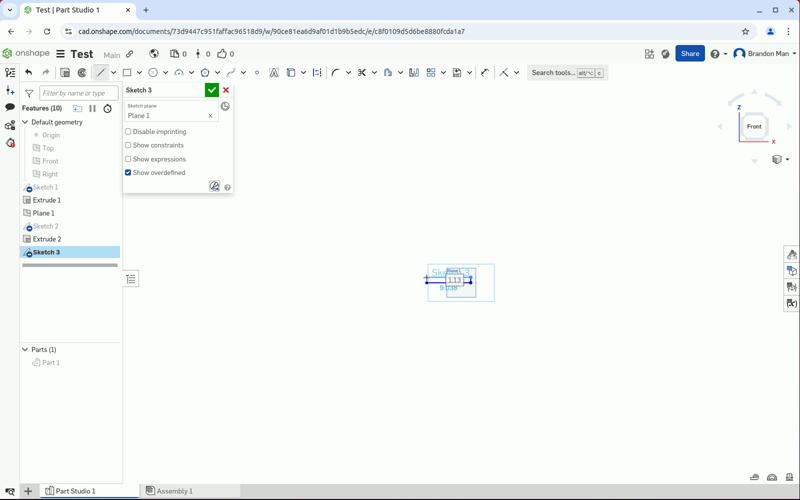
mouse_move(456, 277)
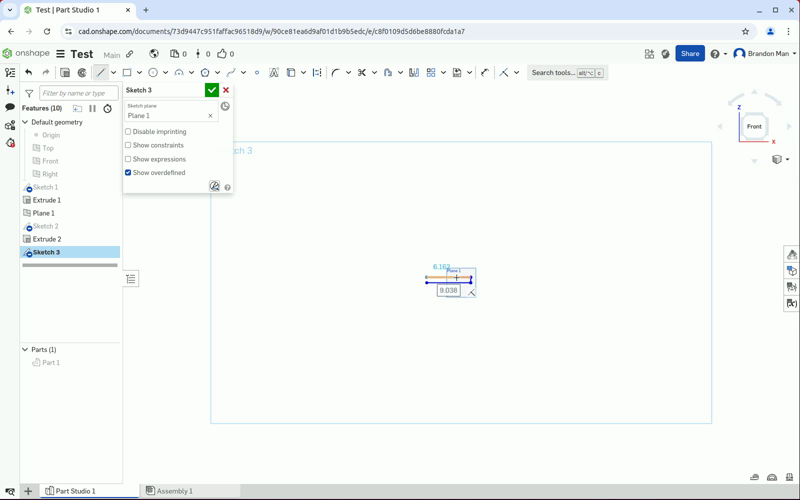
key_down(shift)
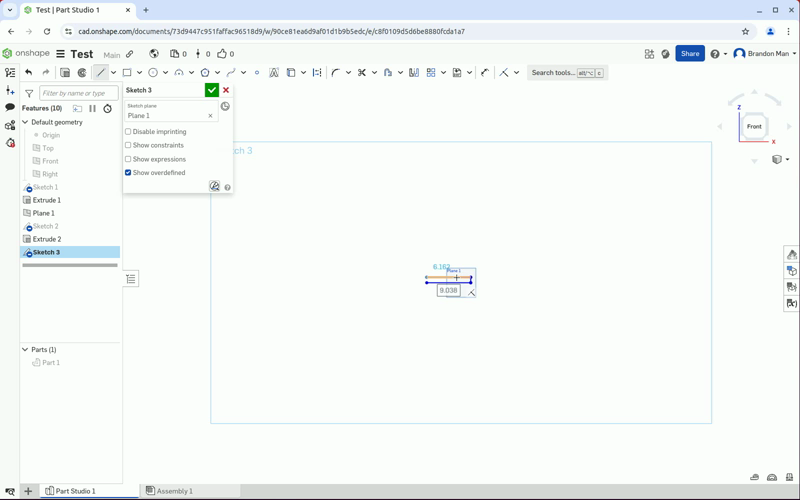
mouse_move(426, 282)
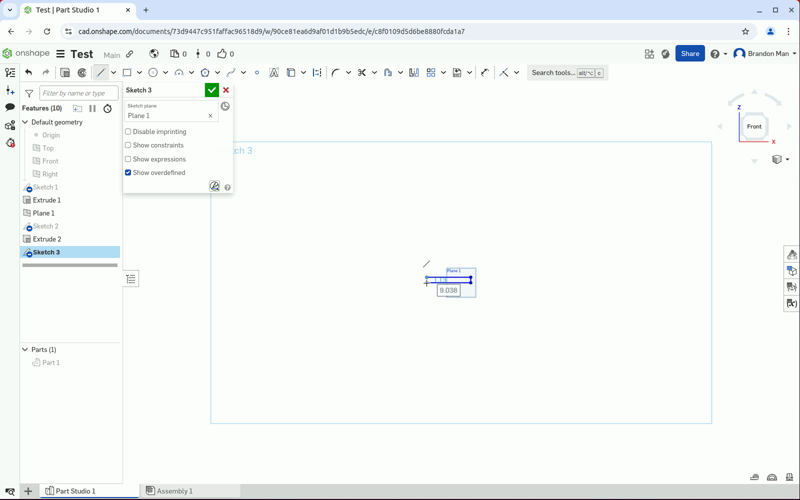
scroll(6)
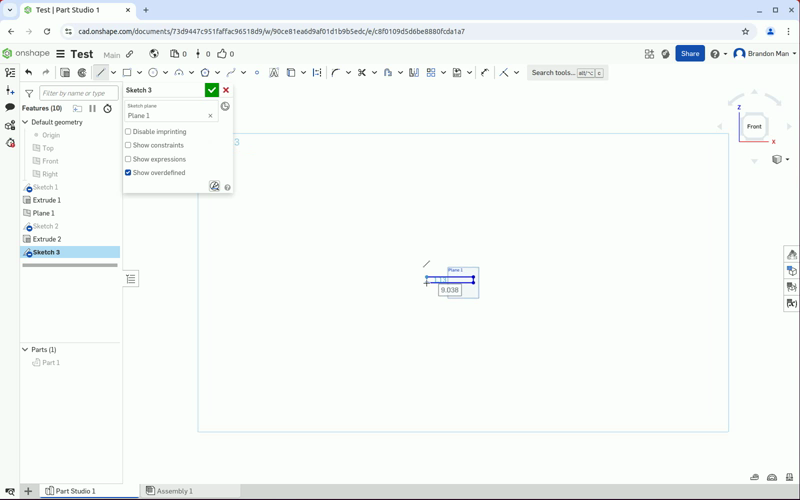
scroll(6)
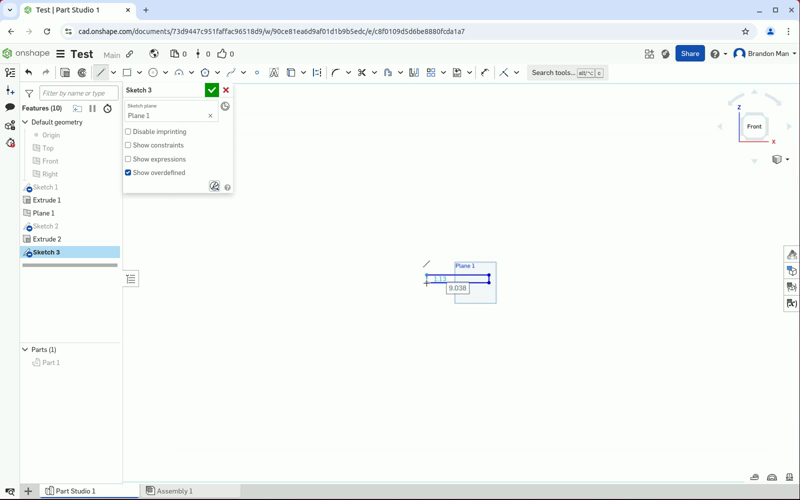
scroll(6)
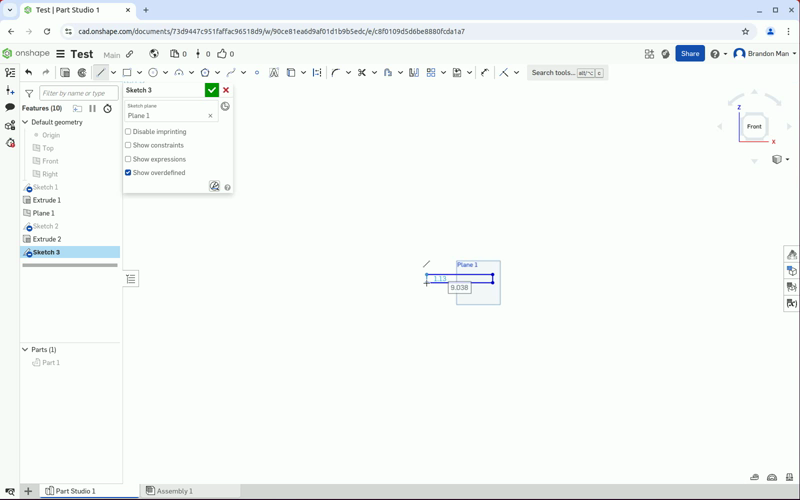
scroll(6)
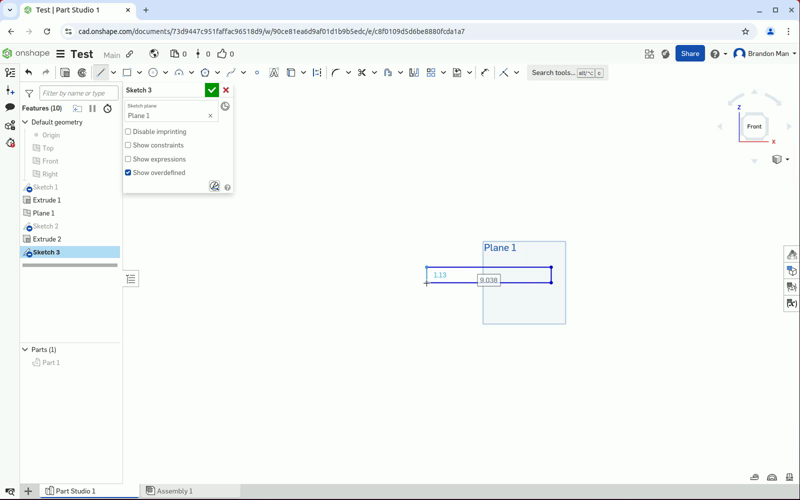
scroll(6)
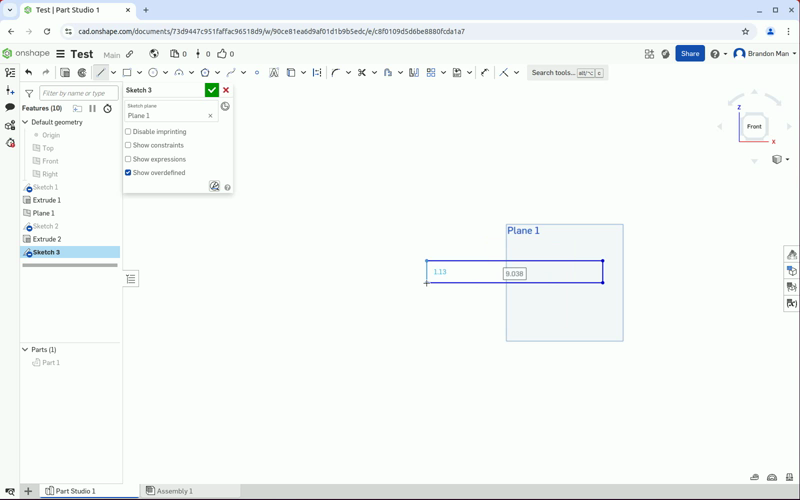
scroll(6)
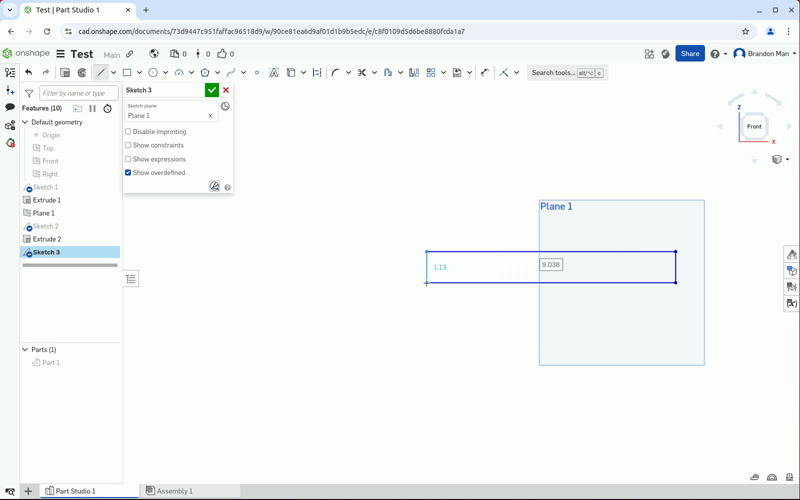
scroll(6)
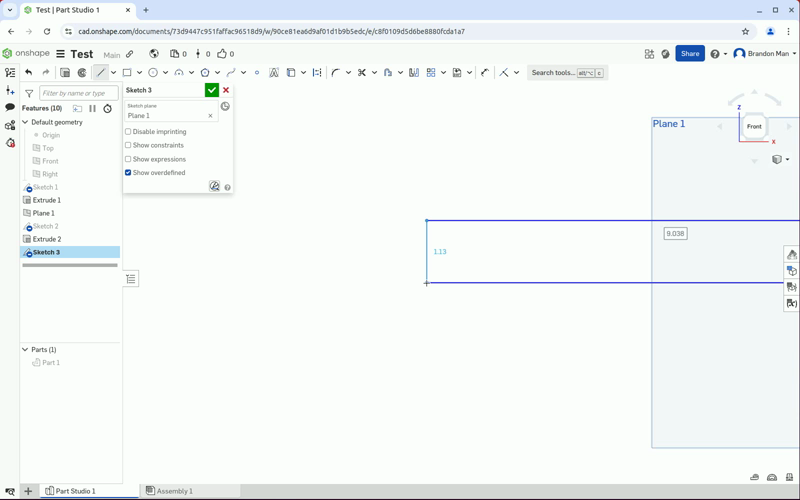
key_up(shift)
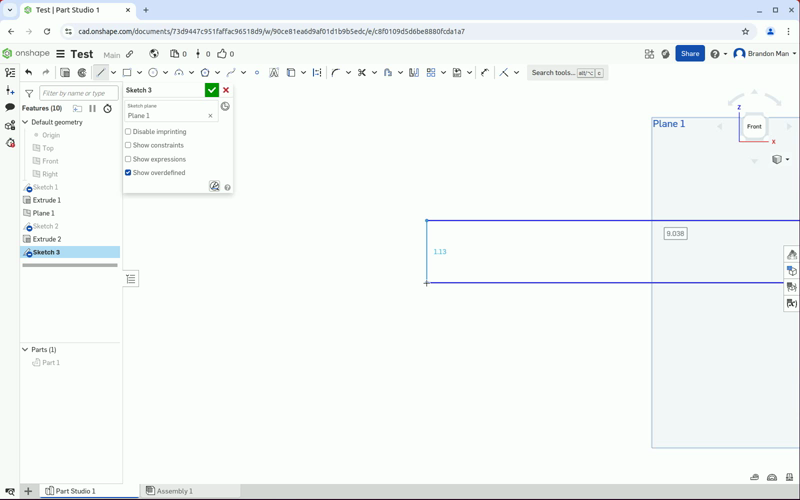
click(426, 282)
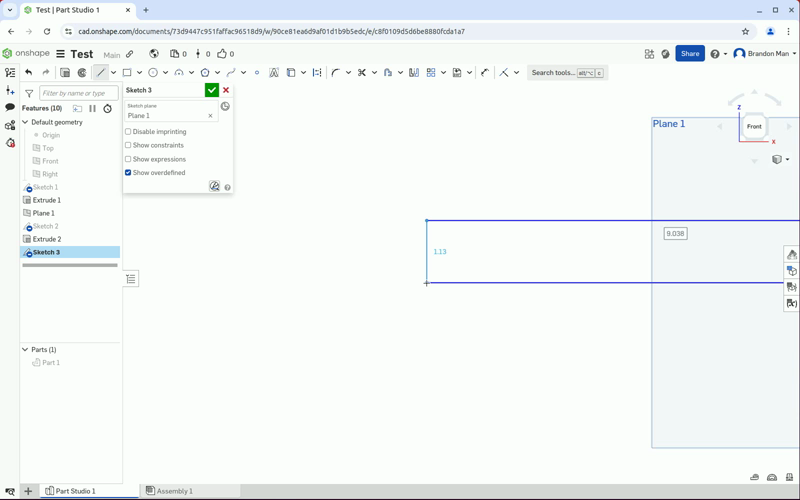
scroll(-6)
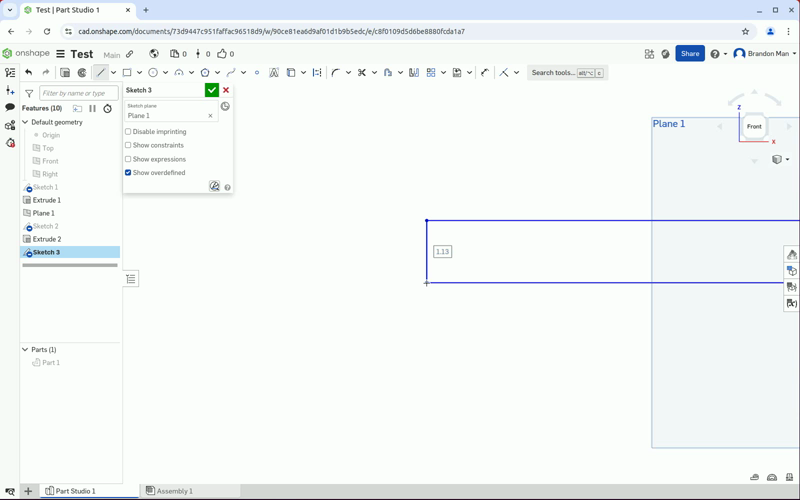
scroll(-6)
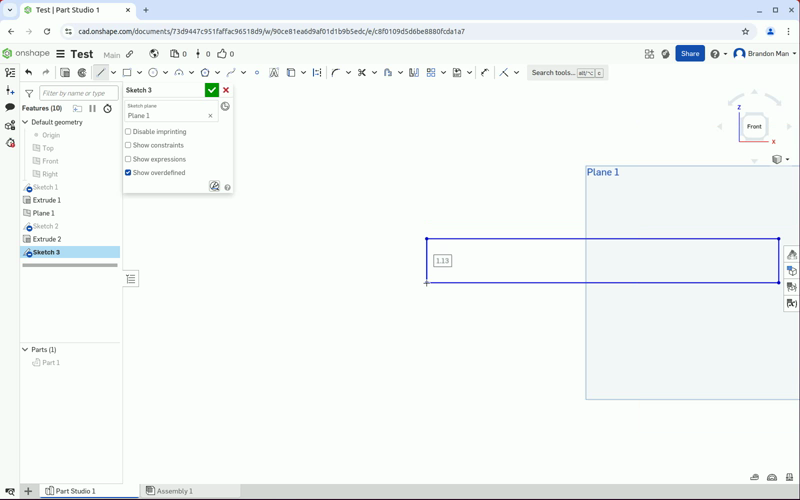
scroll(-6)
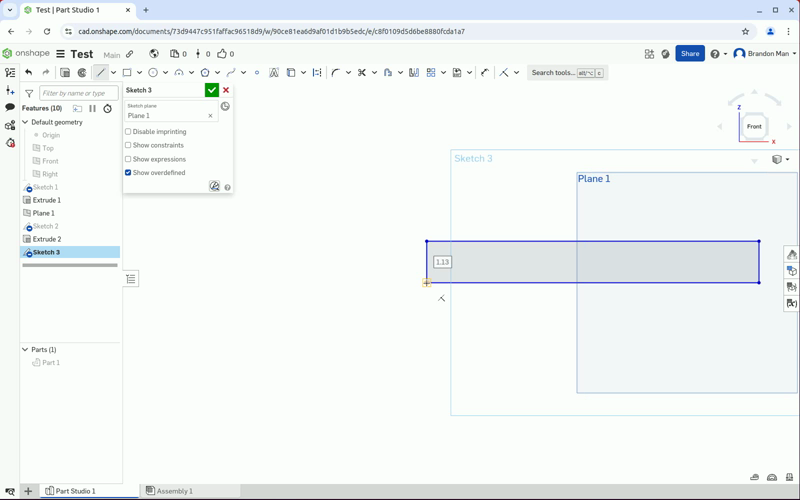
scroll(-6)
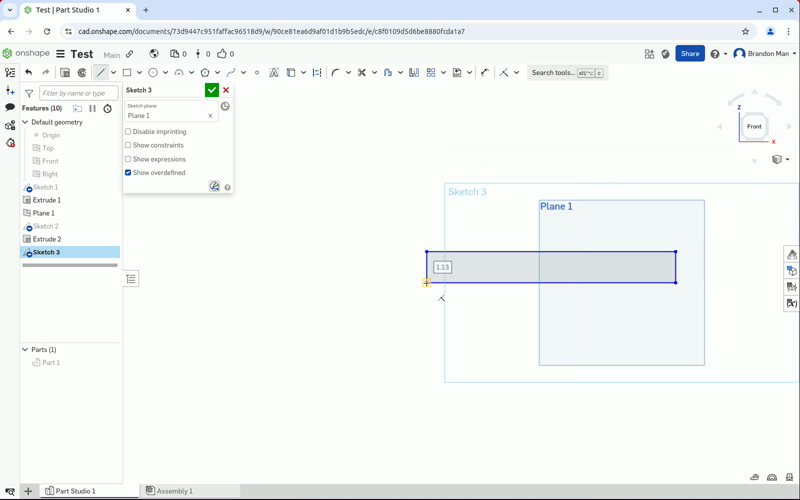
scroll(-6)
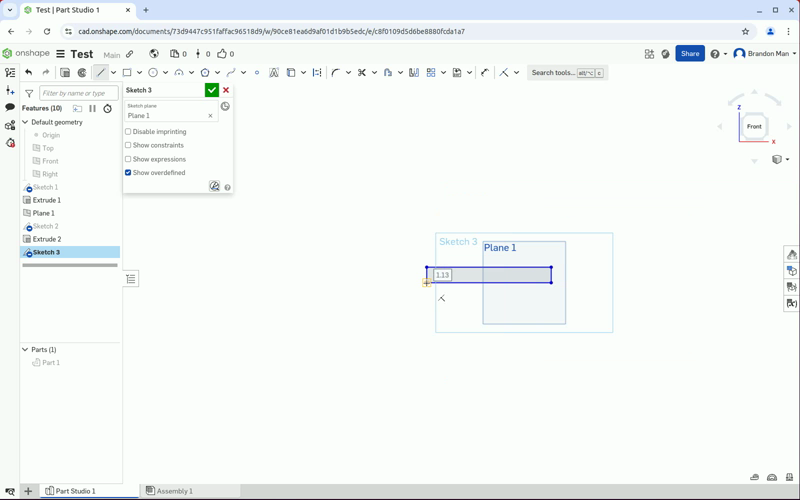
scroll(-6)
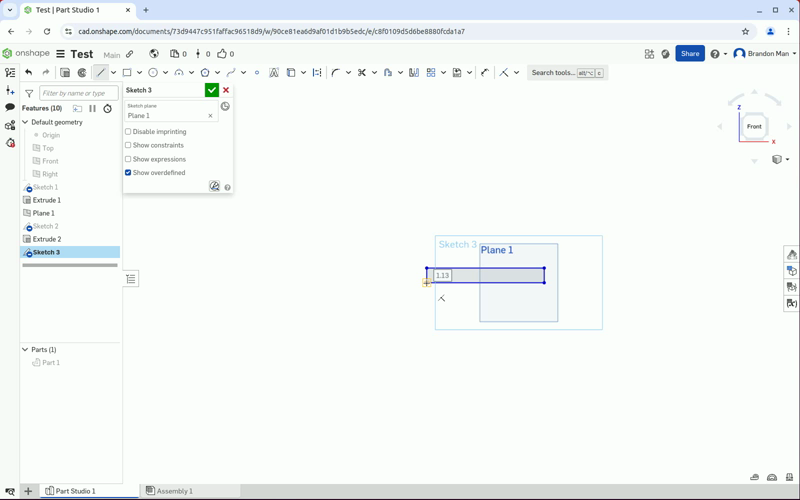
scroll(-6)
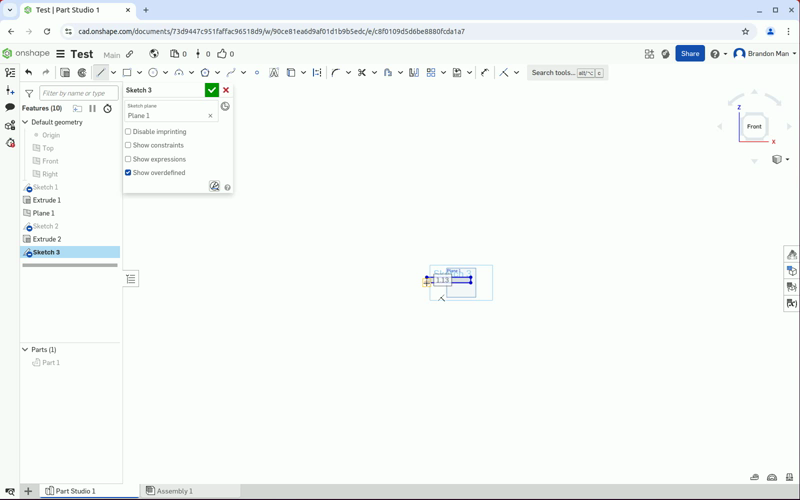
key(esc)
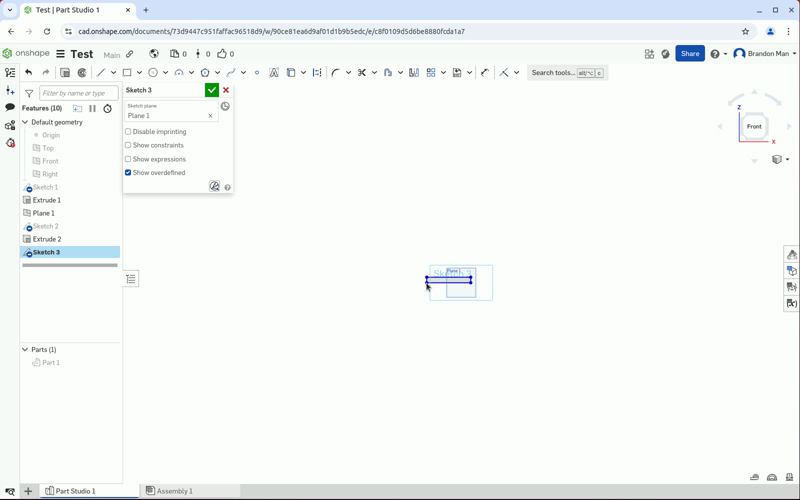
mouse_move(442, 280)
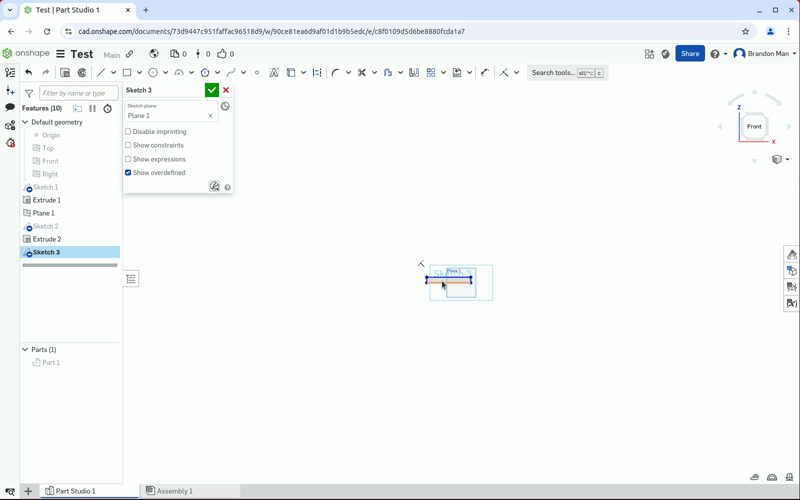
scroll(6)
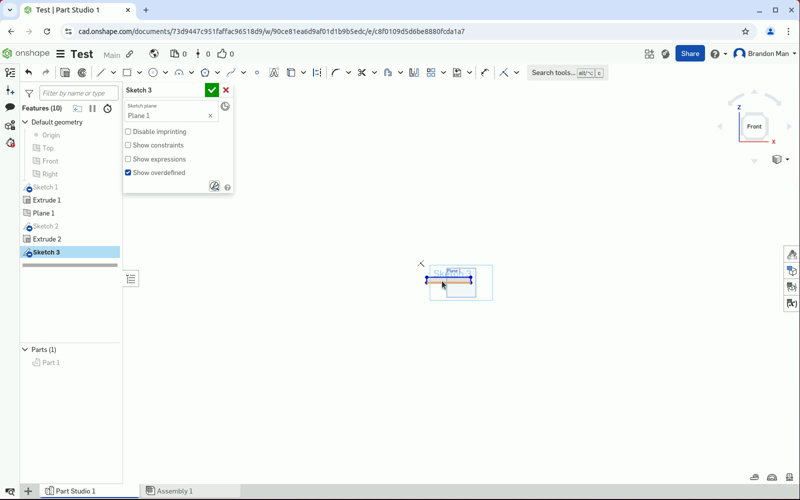
scroll(6)
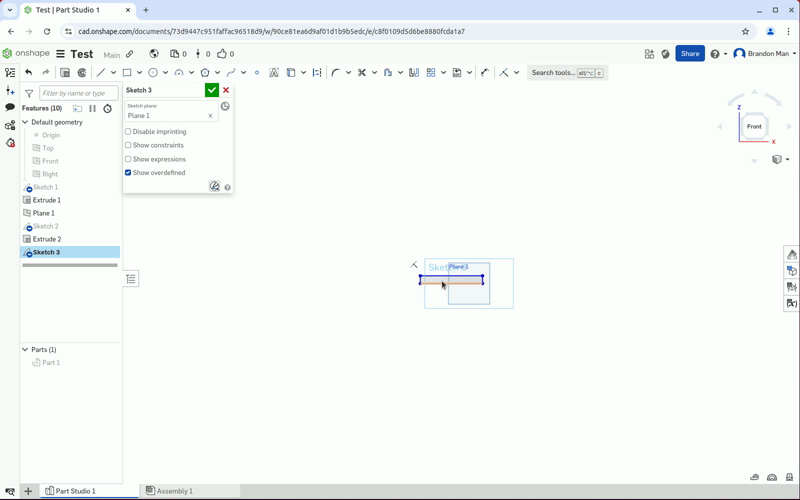
scroll(6)
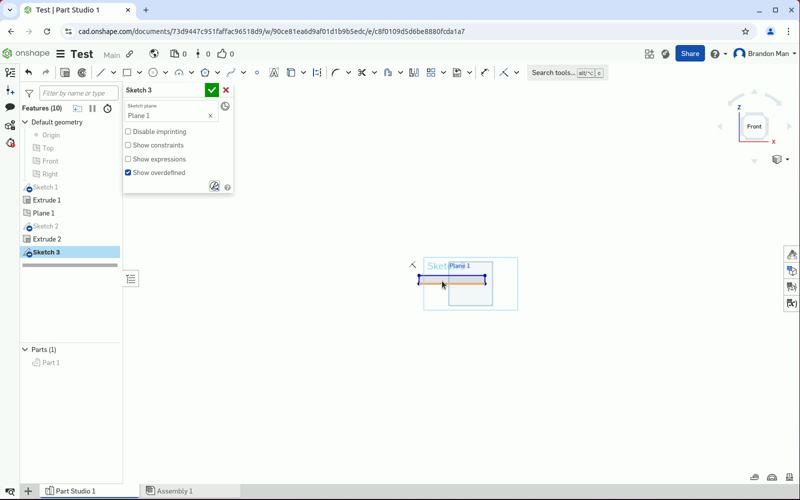
scroll(6)
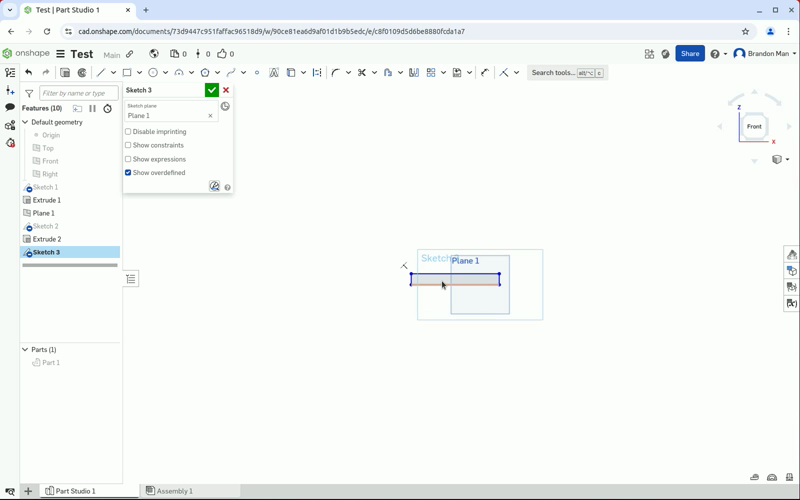
scroll(6)
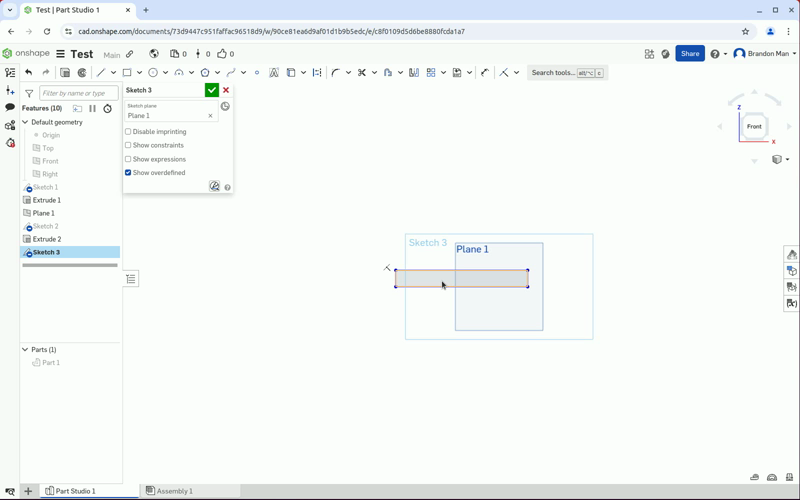
scroll(6)
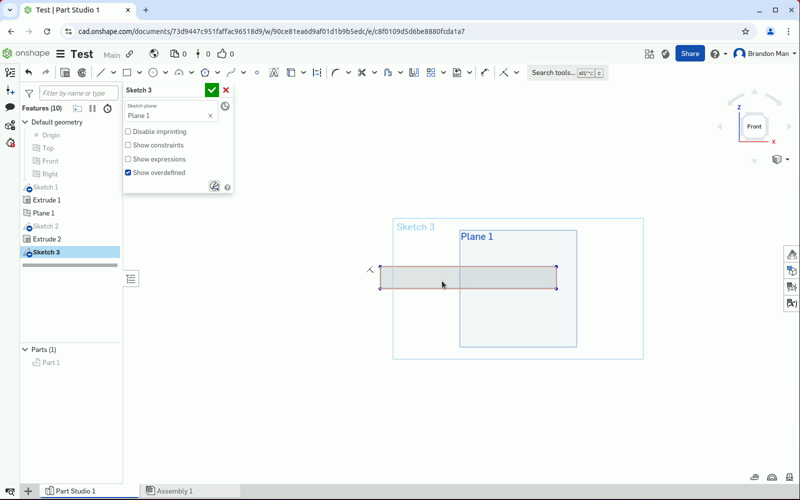
scroll(6)
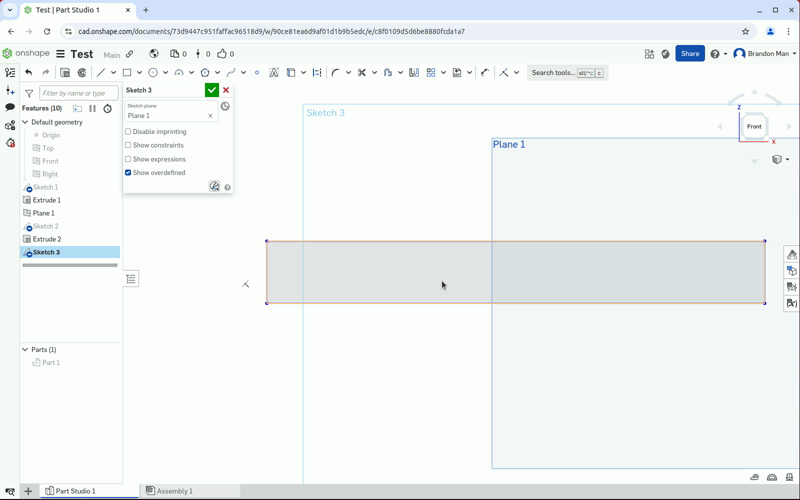
click(442, 280)
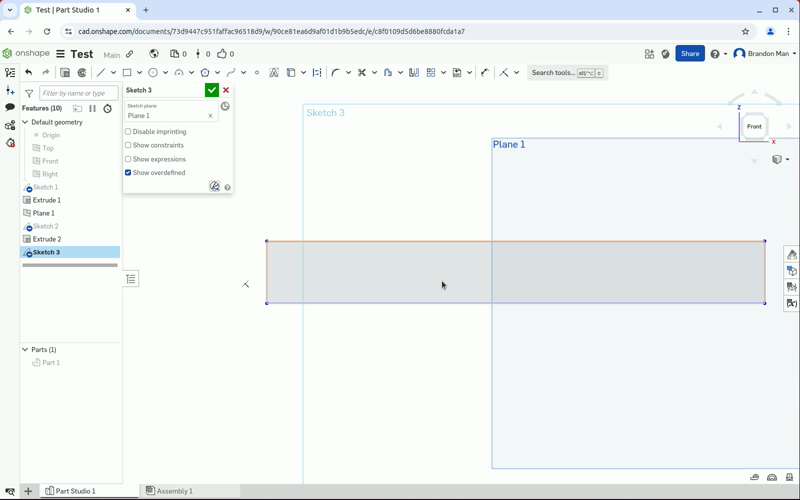
scroll(-6)
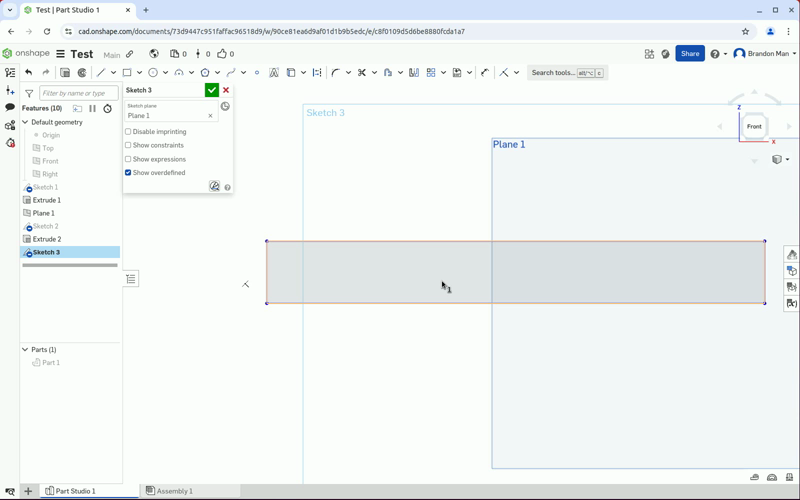
scroll(-6)
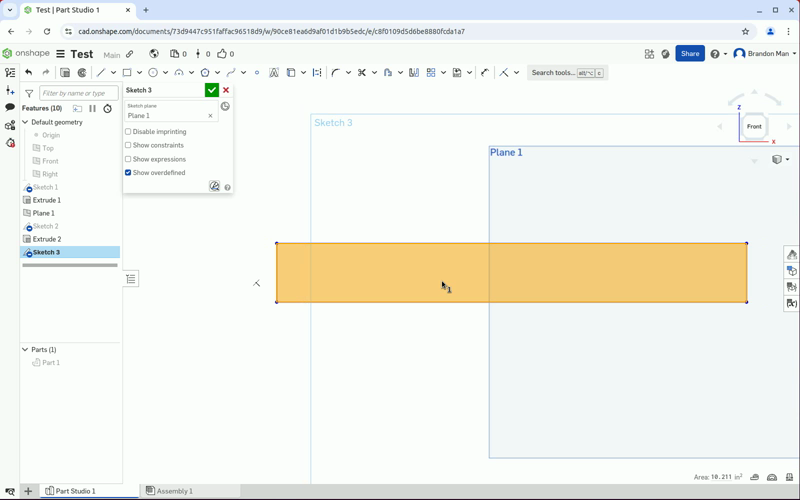
scroll(-6)
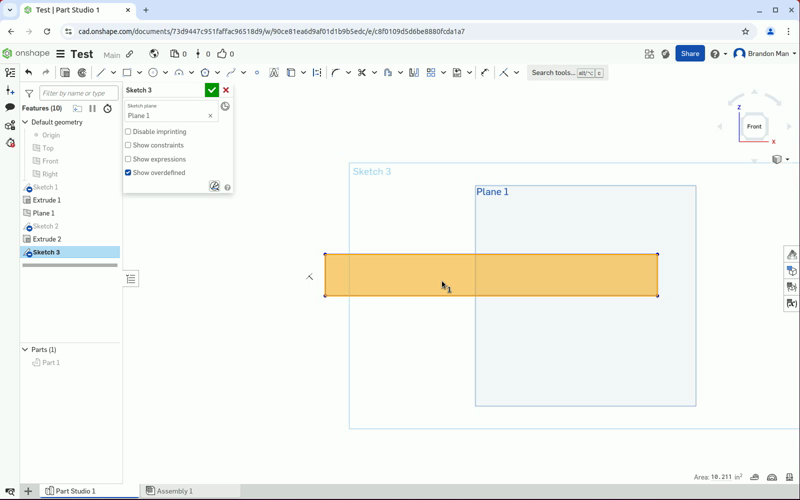
scroll(-6)
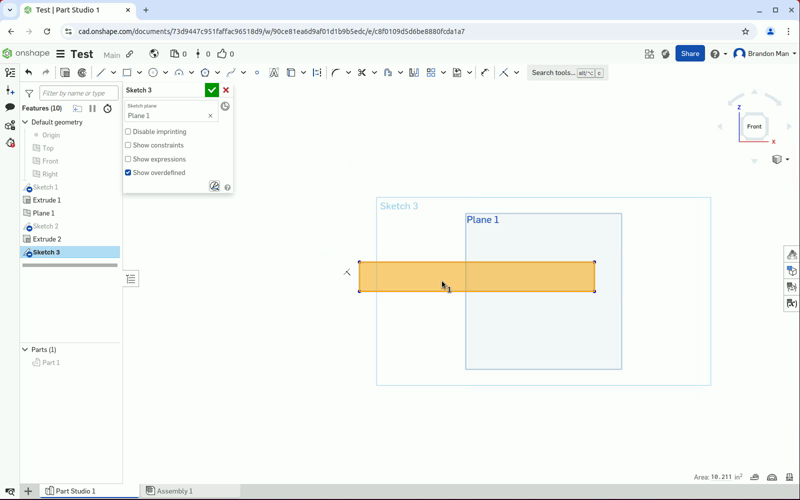
scroll(-6)
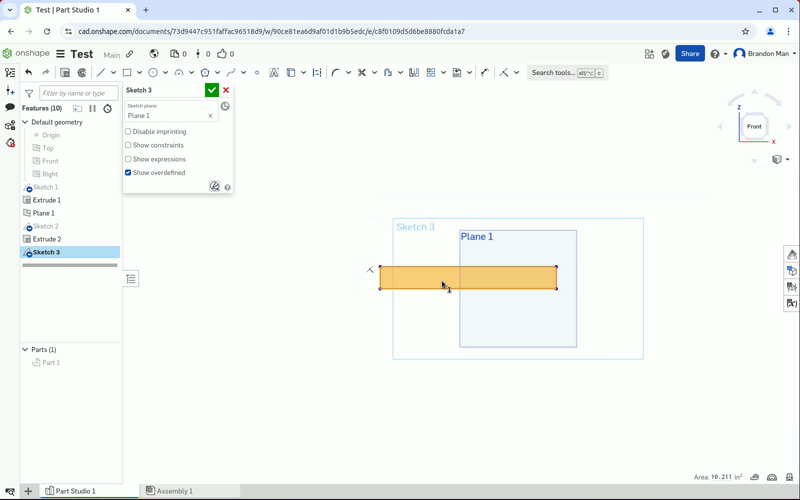
scroll(-6)
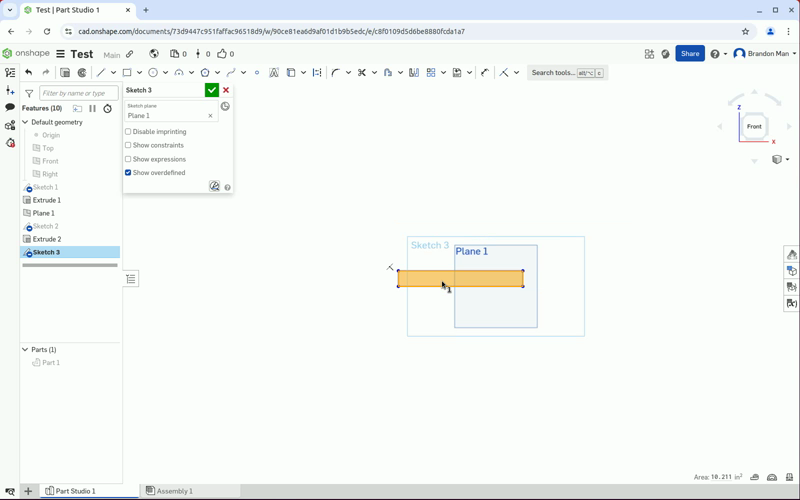
scroll(-6)
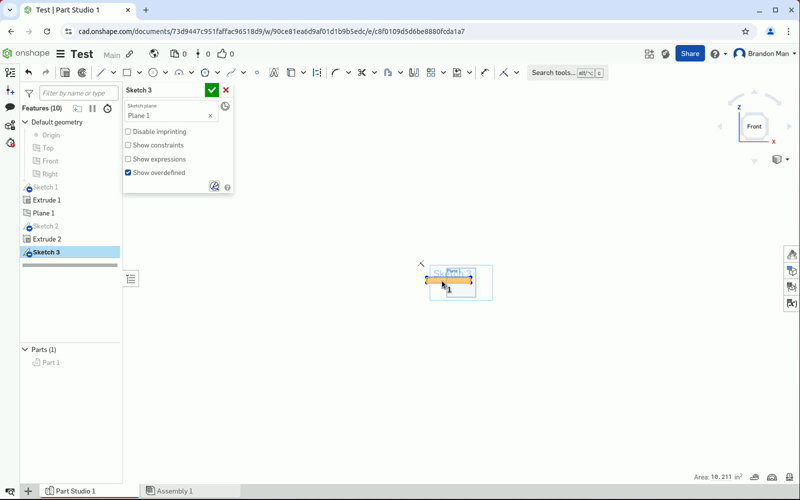
mouse_move(73, 352)
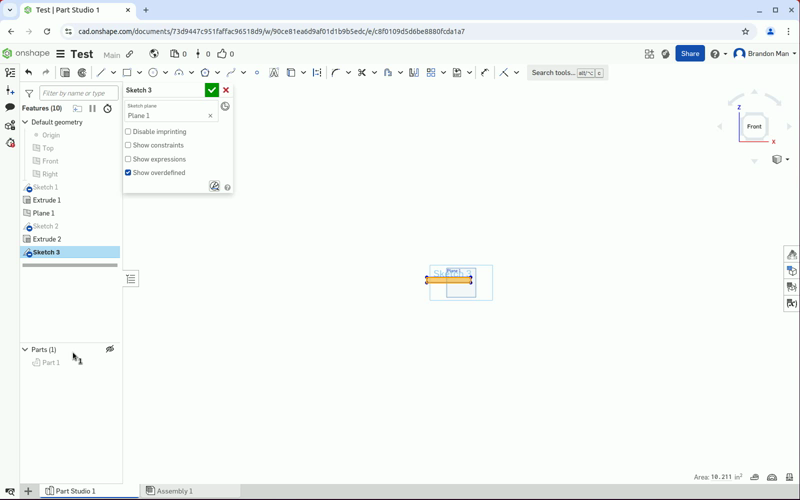
key(shift+y)
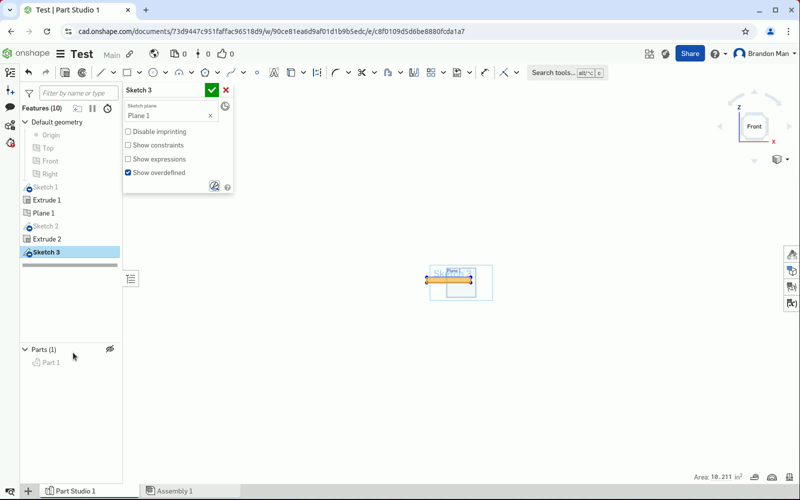
key(shift+e)
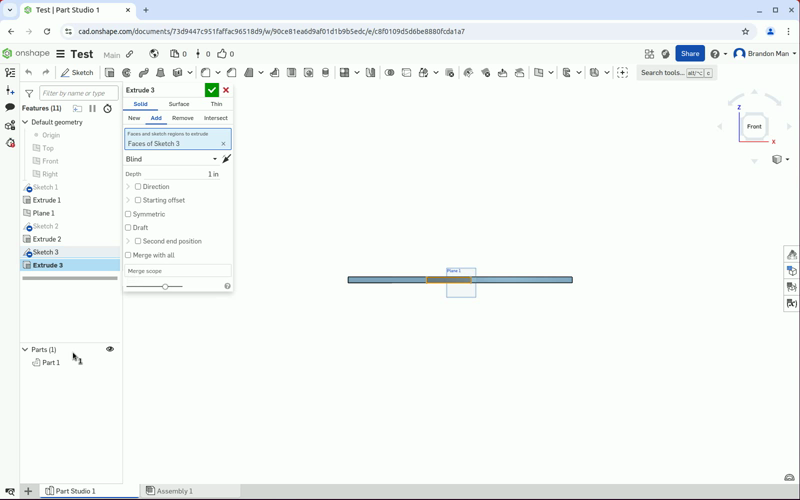
mouse_move(143, 106)
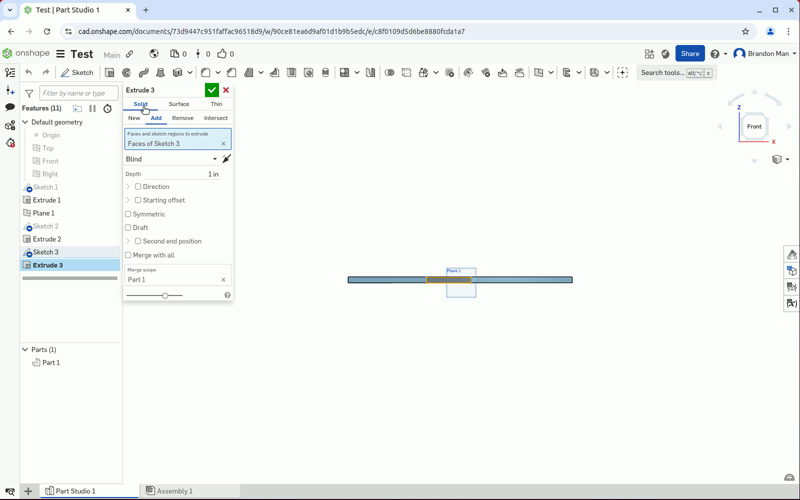
click(143, 106)
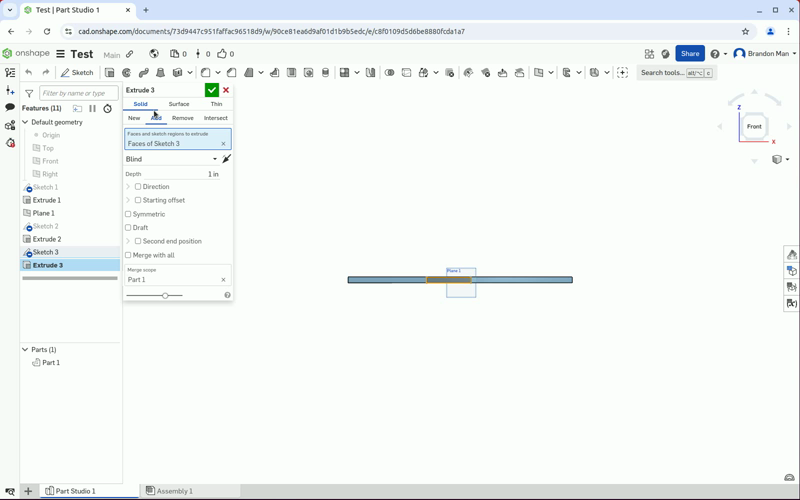
mouse_move(186, 120)
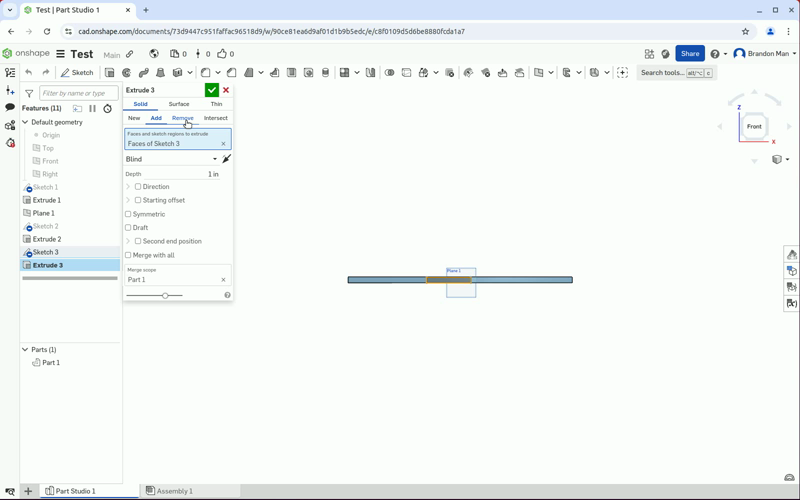
click(186, 120)
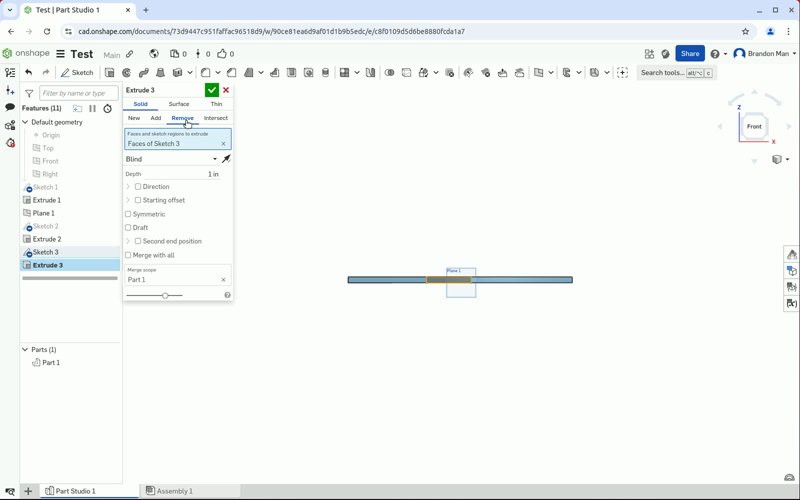
key(tab, 4)
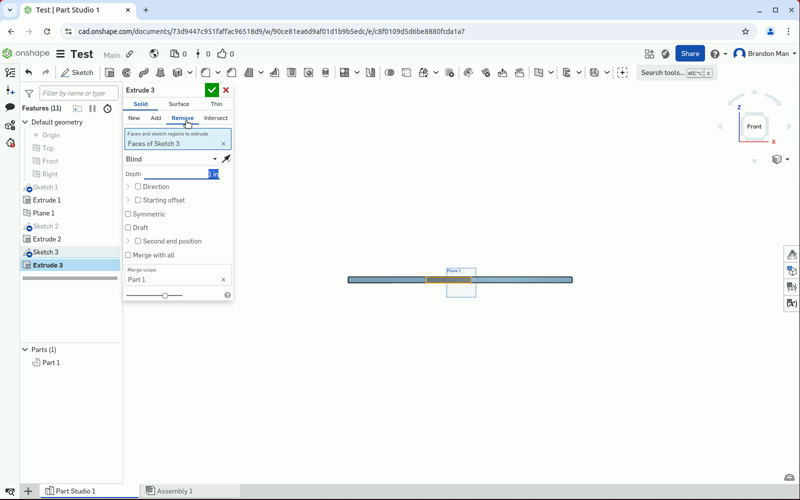
text(0.241)
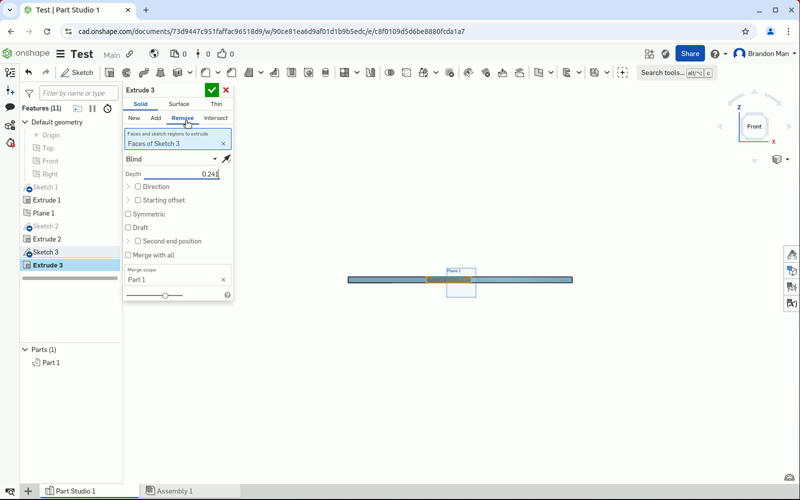
key(tab, 6)
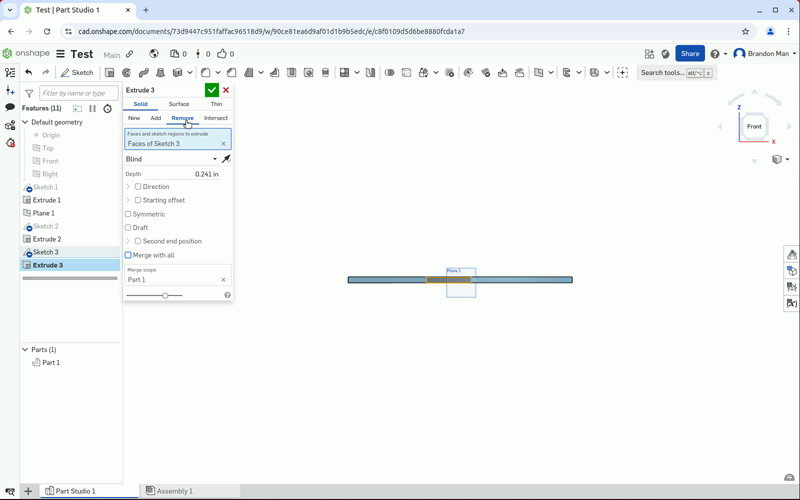
key(space)
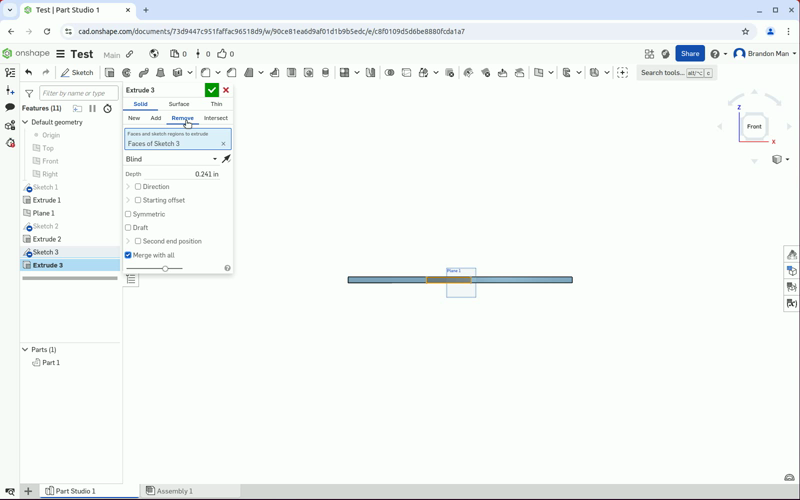
key(enter)
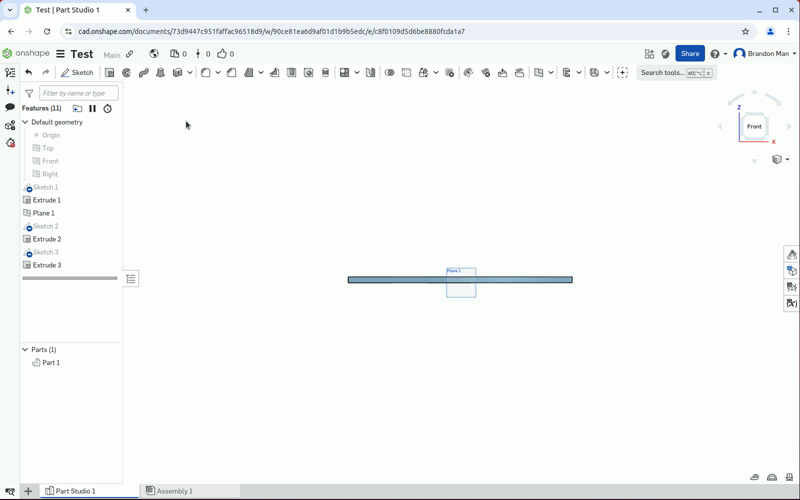
key(shift+h)
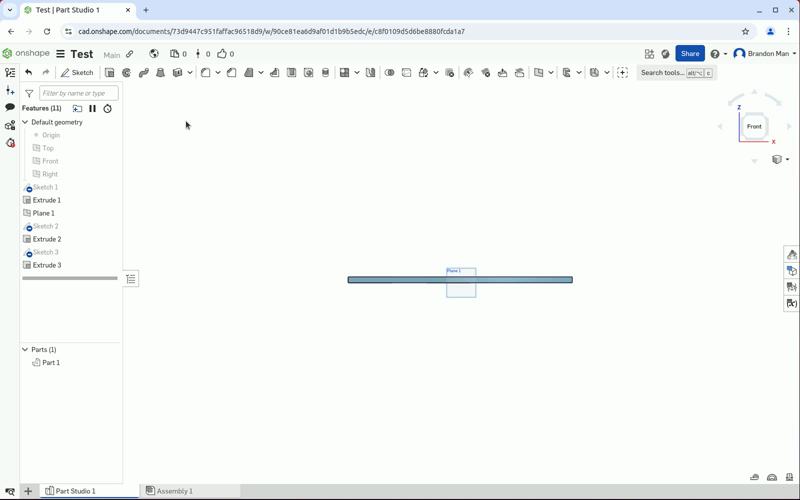
key(shift+h)
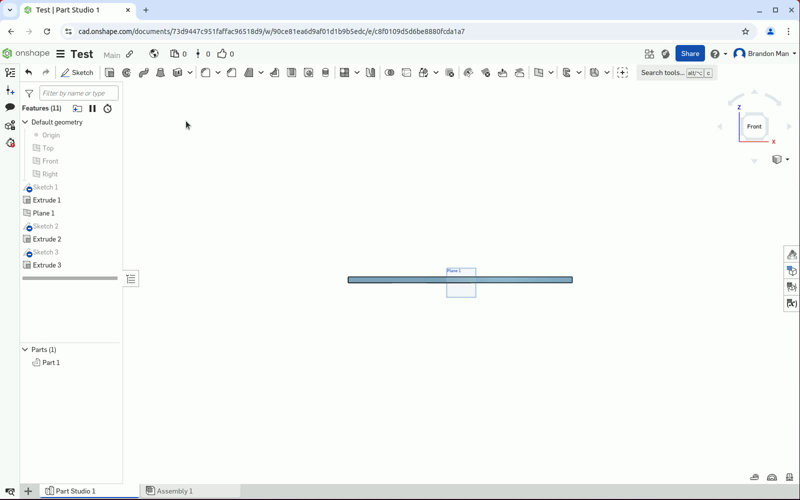
mouse_move(73, 189)
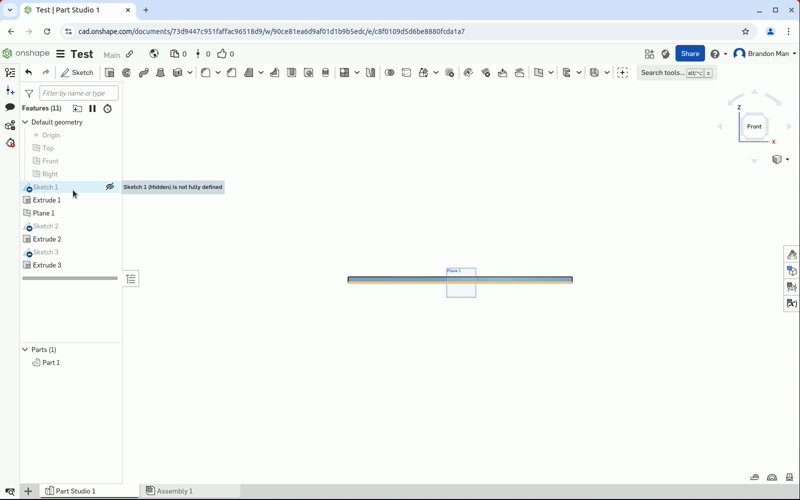
click(73, 189)
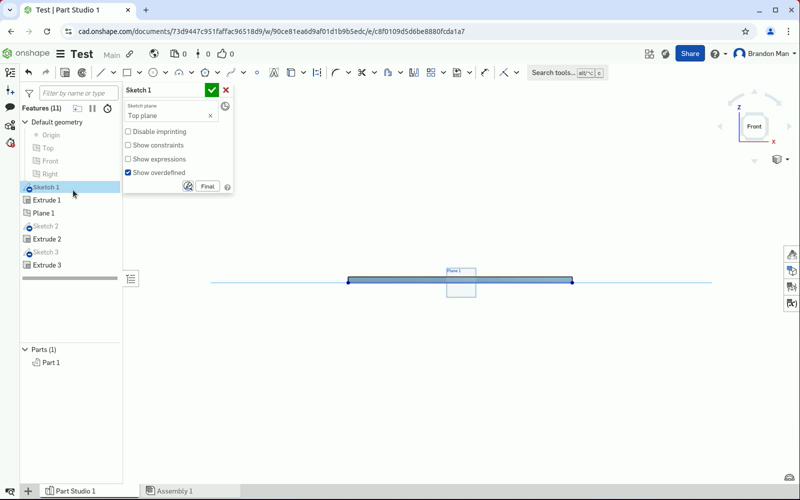
mouse_move(229, 92)
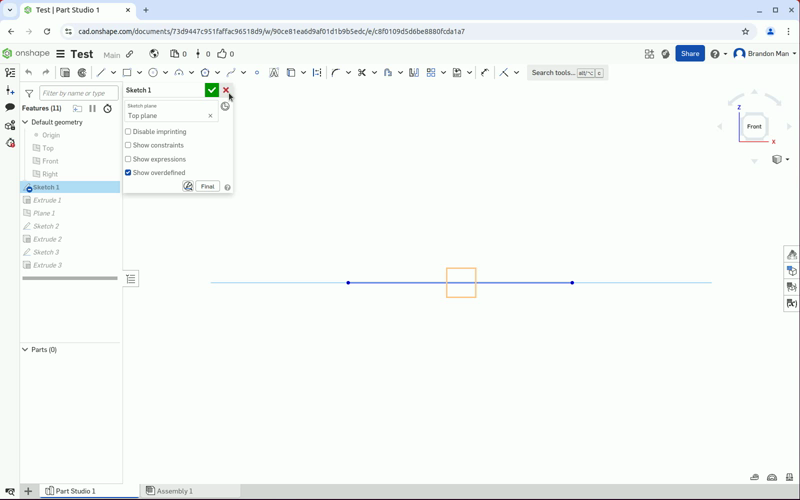
click(229, 92)
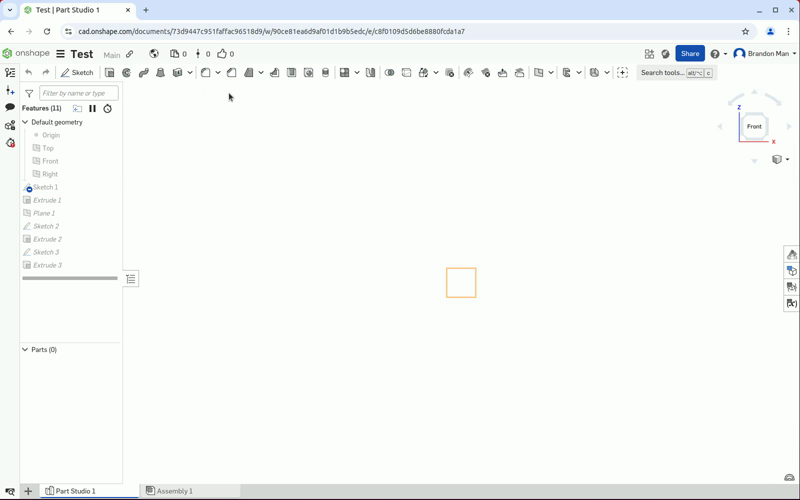
key(shift+s)
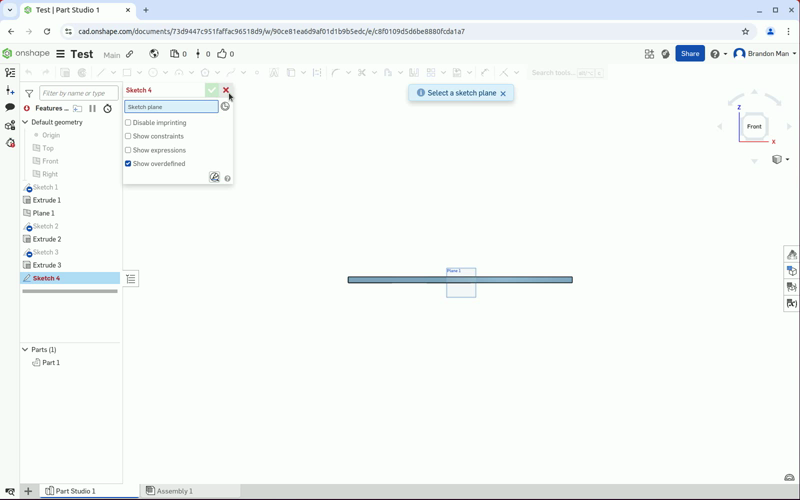
mouse_move(73, 215)
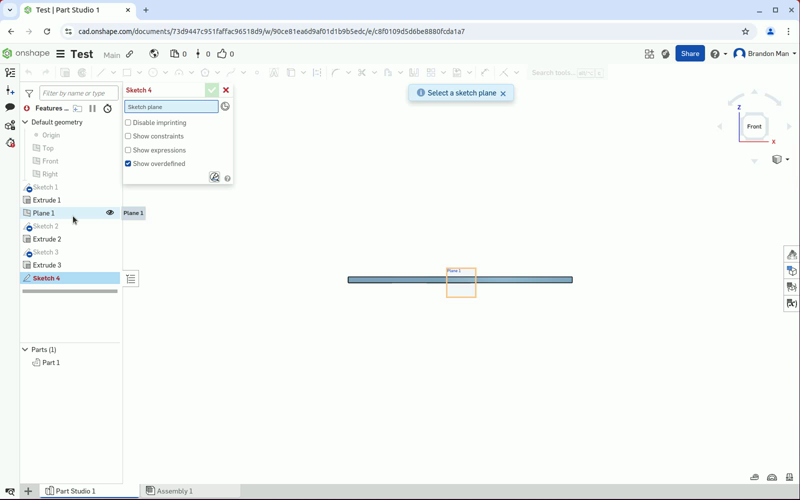
click(73, 215)
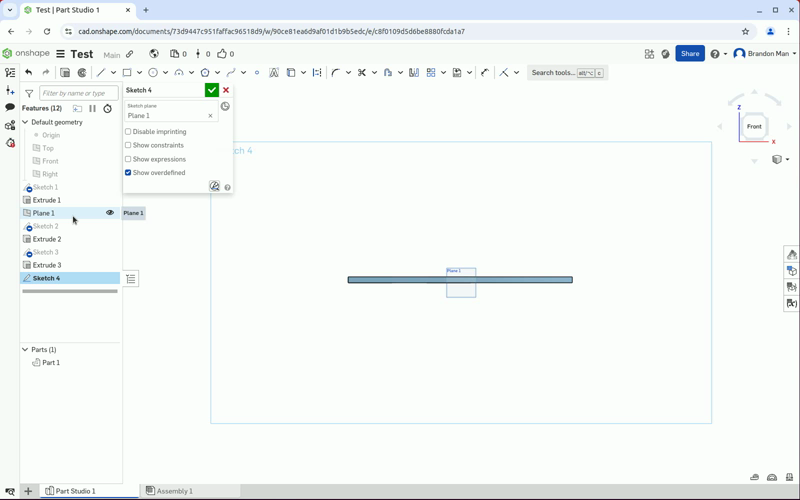
mouse_move(73, 352)
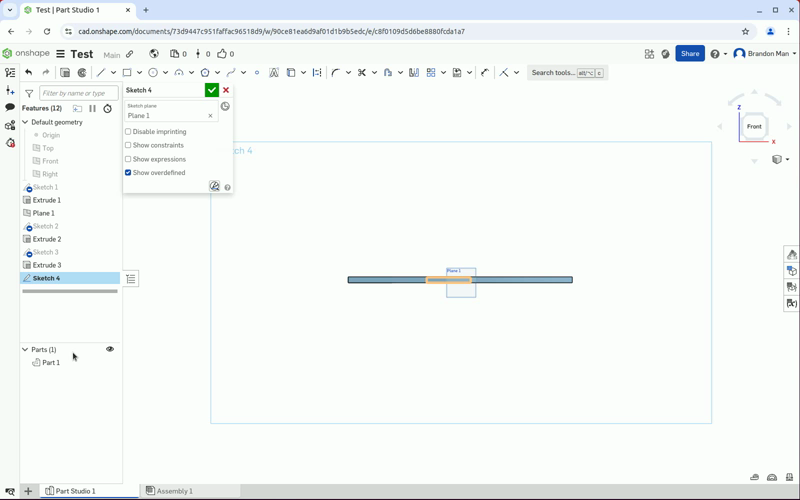
key(y)
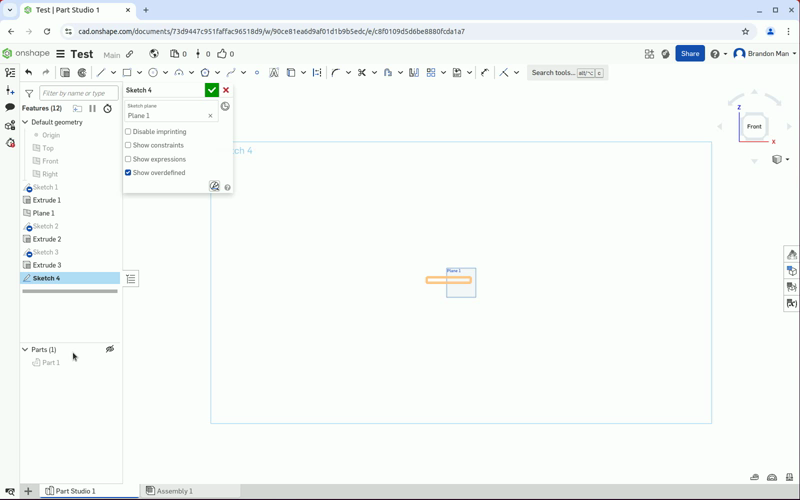
key(l)
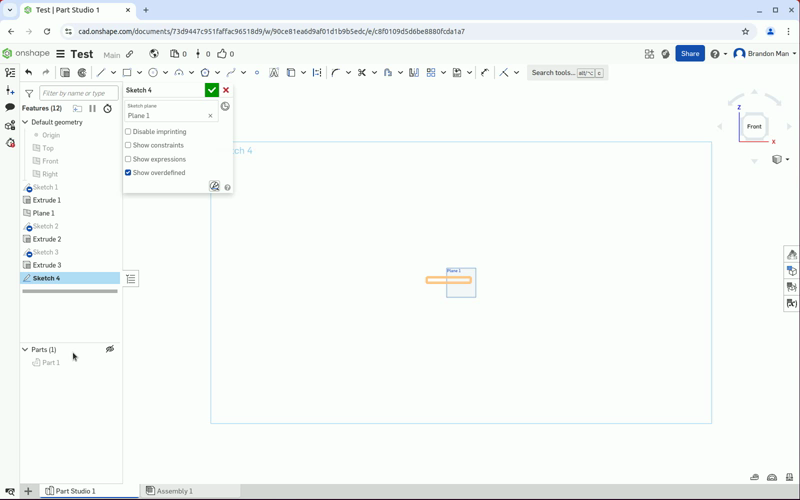
key_down(shift)
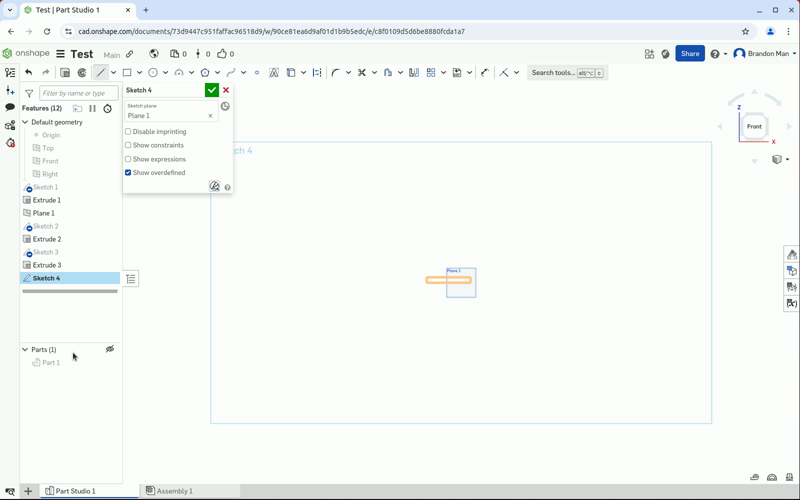
mouse_move(504, 282)
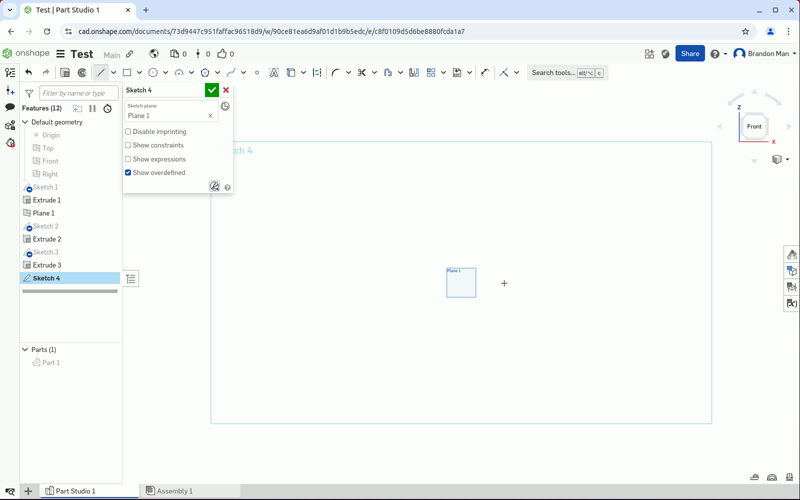
click(504, 282)
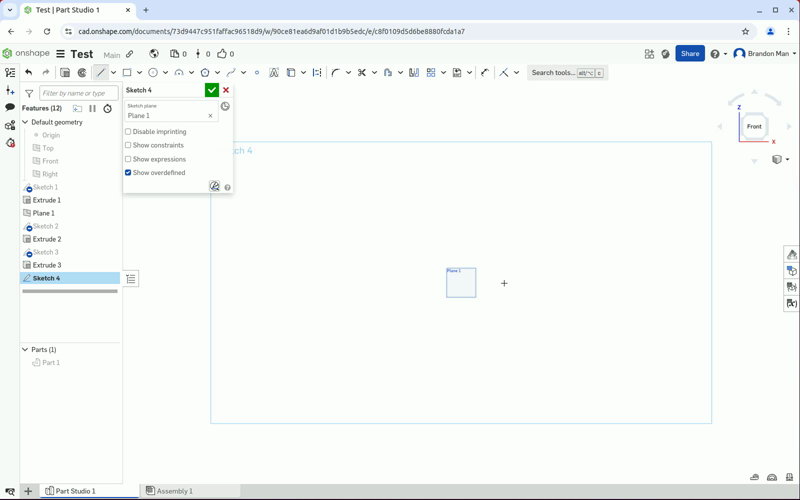
key_up(shift)
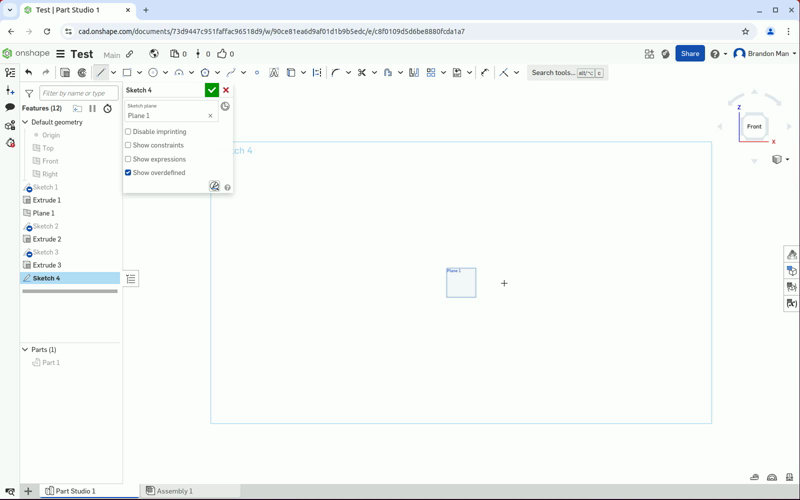
key_down(shift)
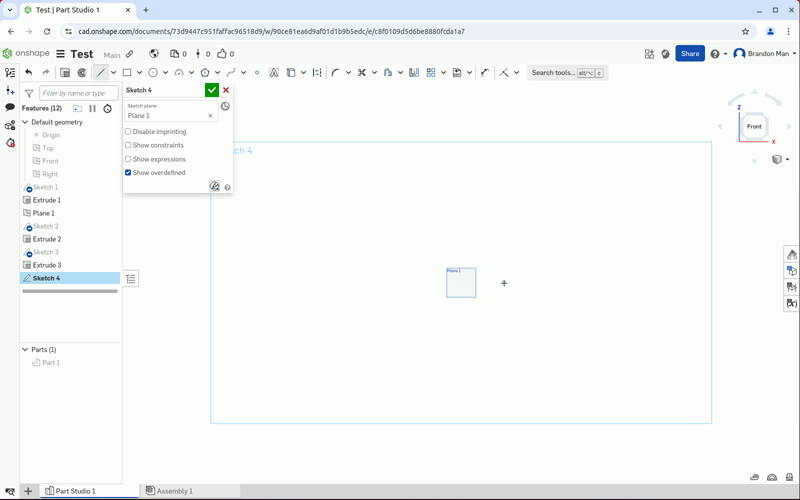
mouse_move(534, 282)
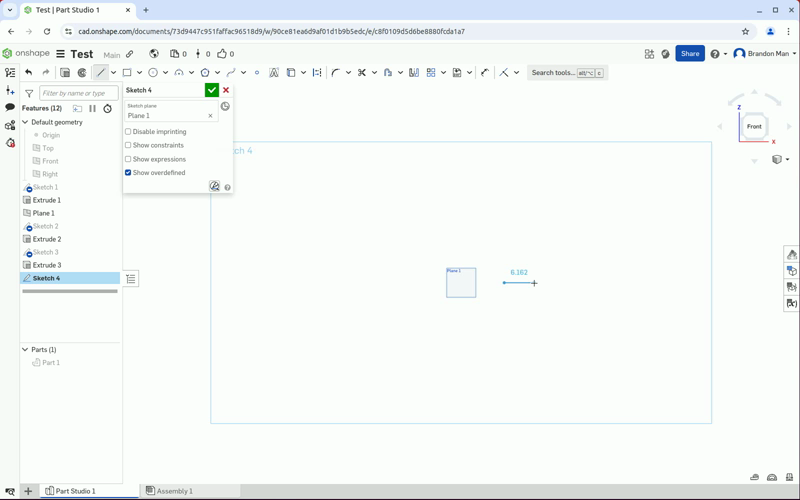
mouse_move(548, 282)
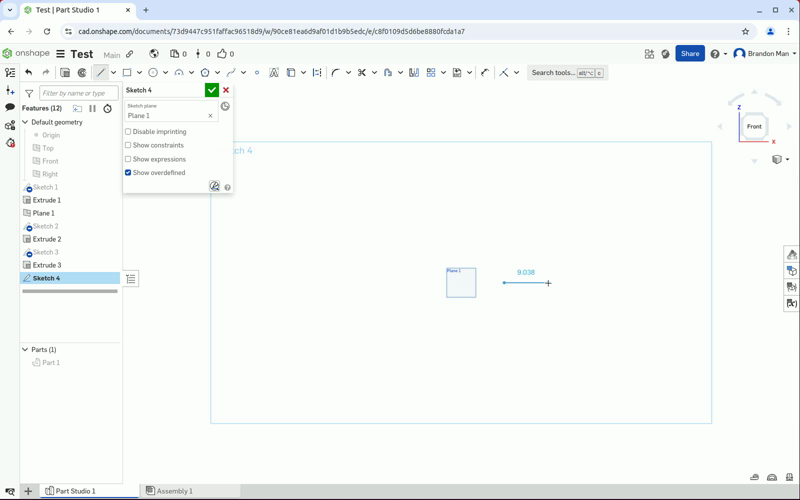
click(548, 282)
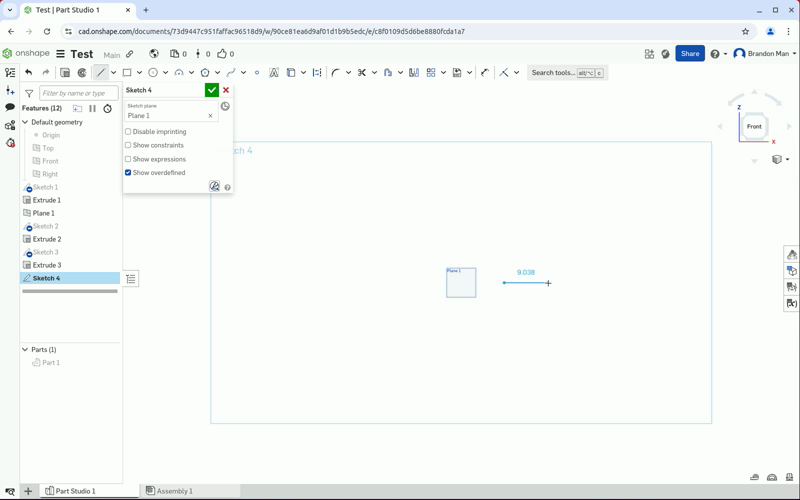
key_up(shift)
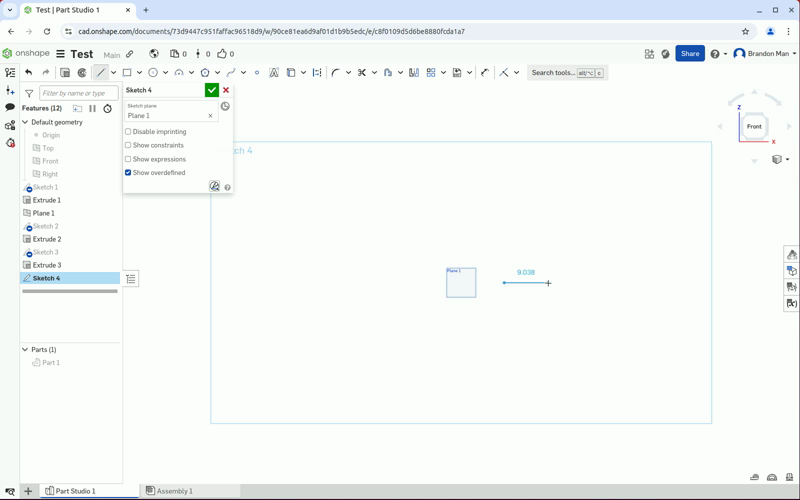
key_down(shift)
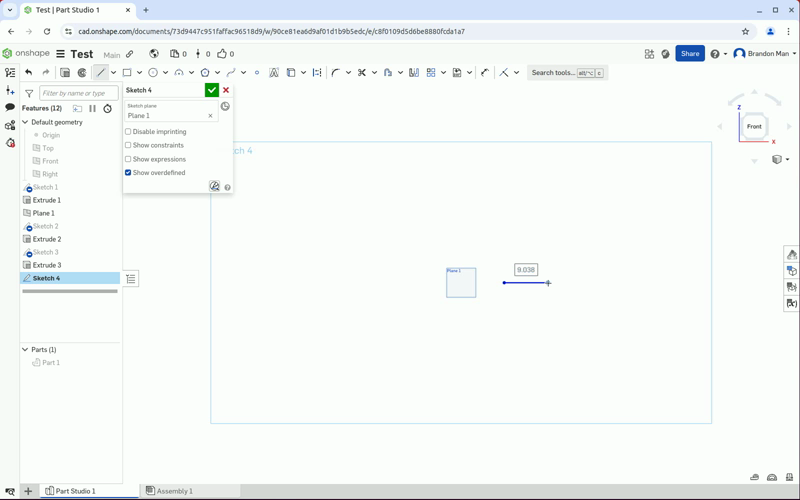
mouse_move(578, 282)
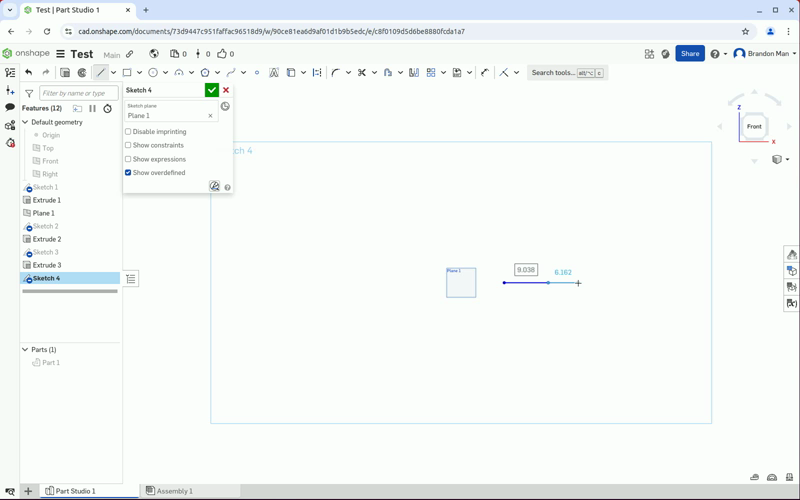
mouse_move(548, 277)
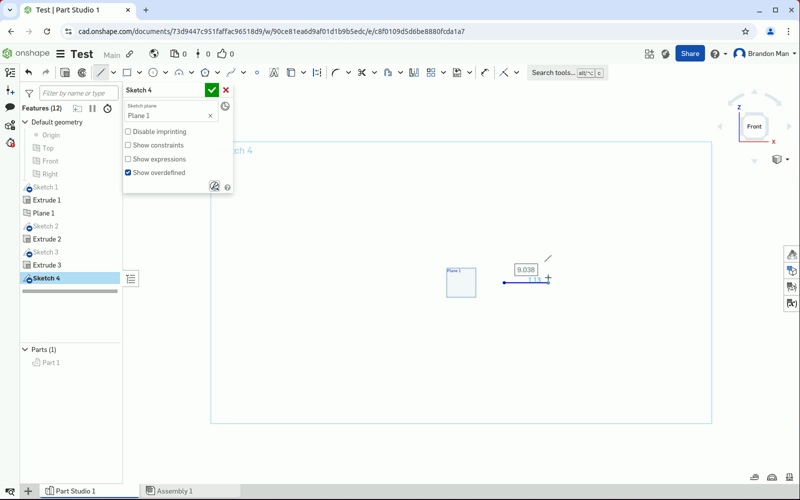
scroll(6)
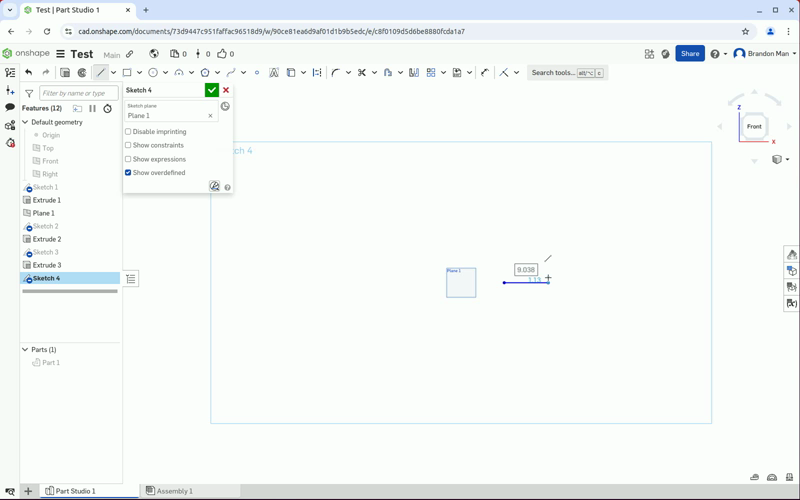
scroll(6)
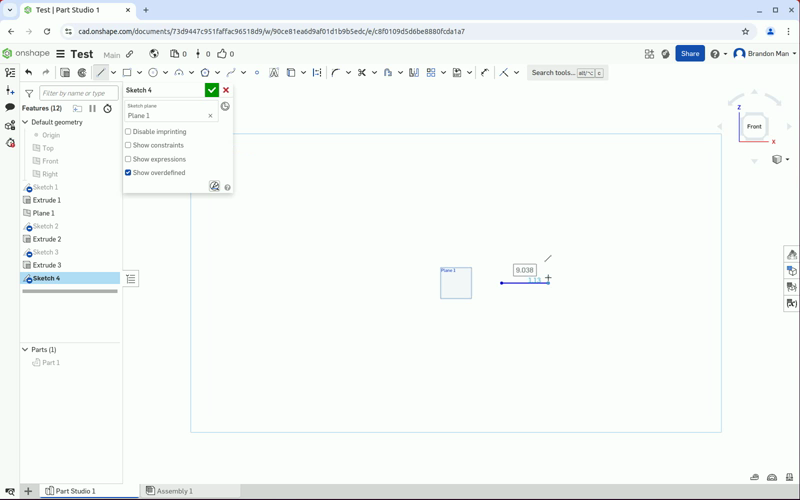
scroll(6)
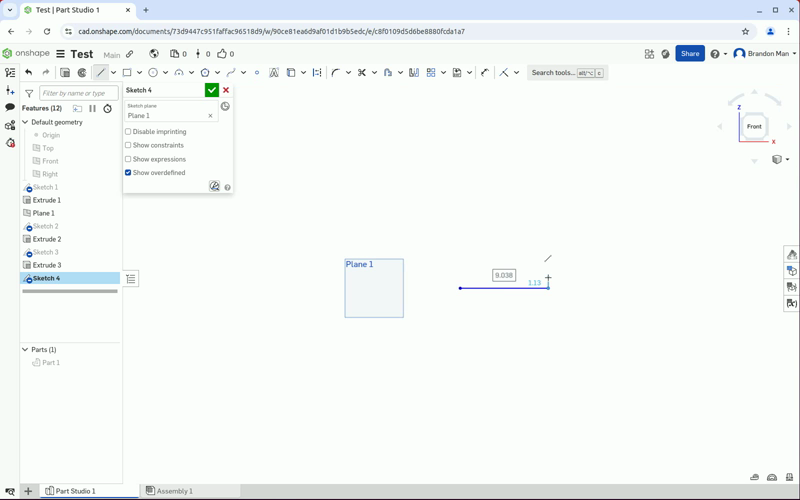
scroll(6)
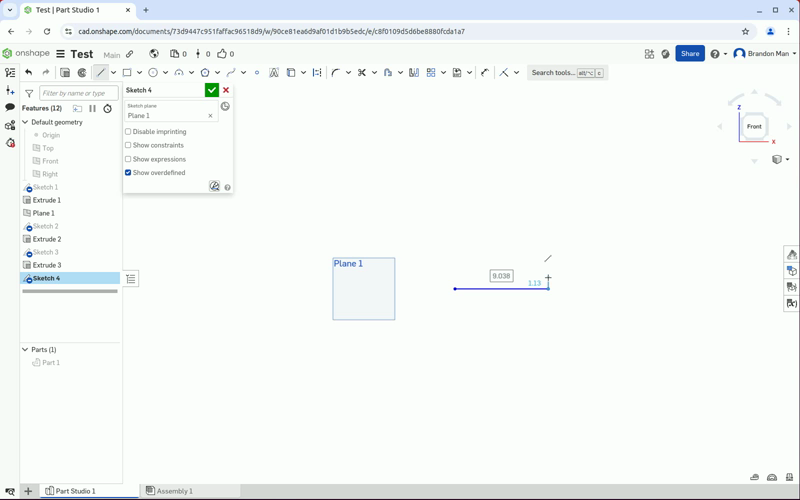
scroll(6)
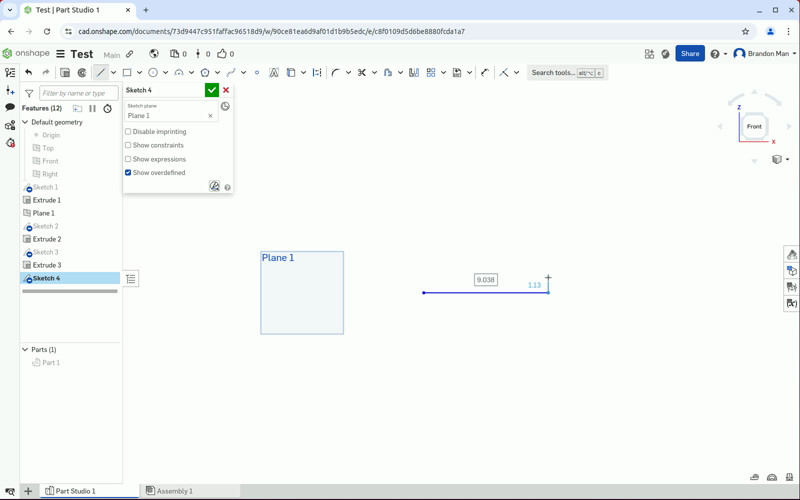
scroll(6)
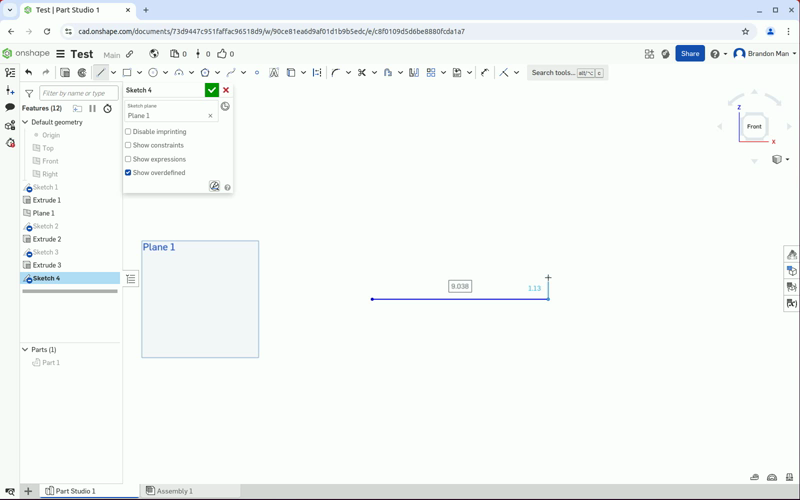
scroll(6)
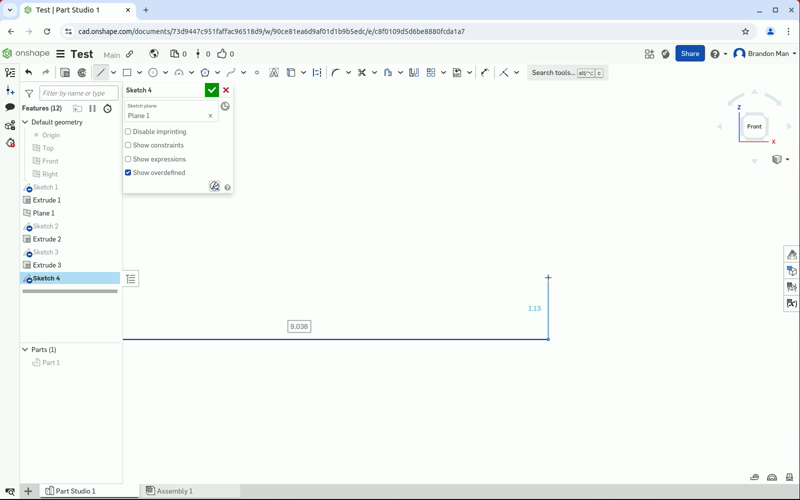
click(548, 277)
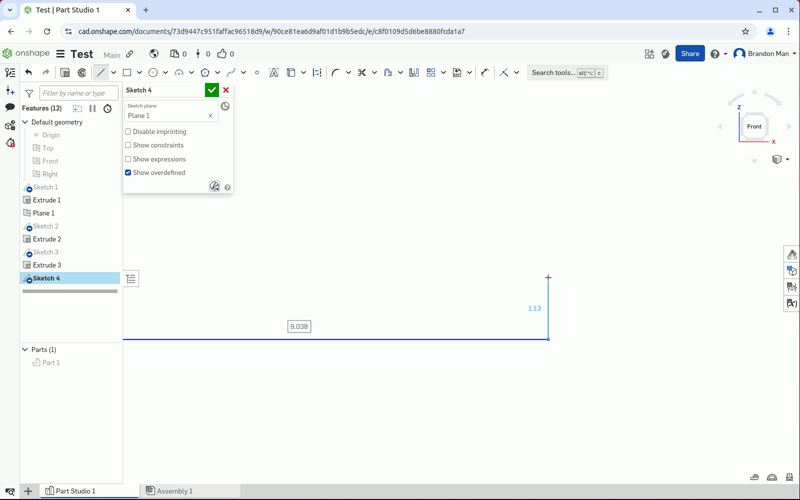
scroll(-6)
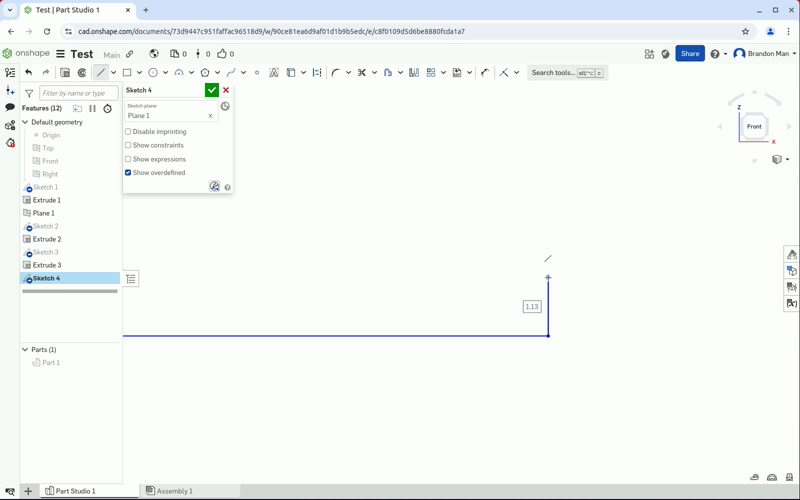
scroll(-6)
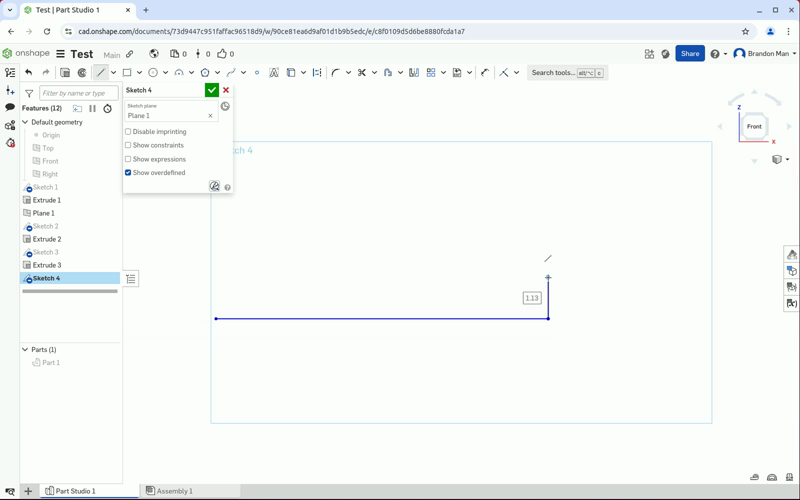
scroll(-6)
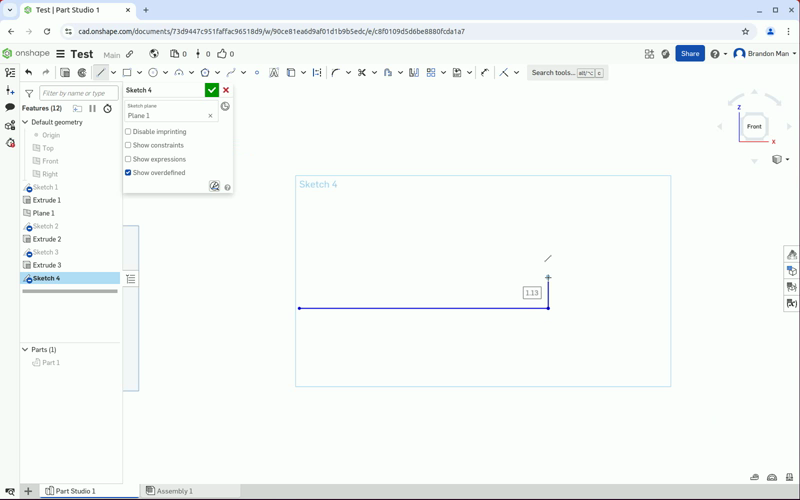
scroll(-6)
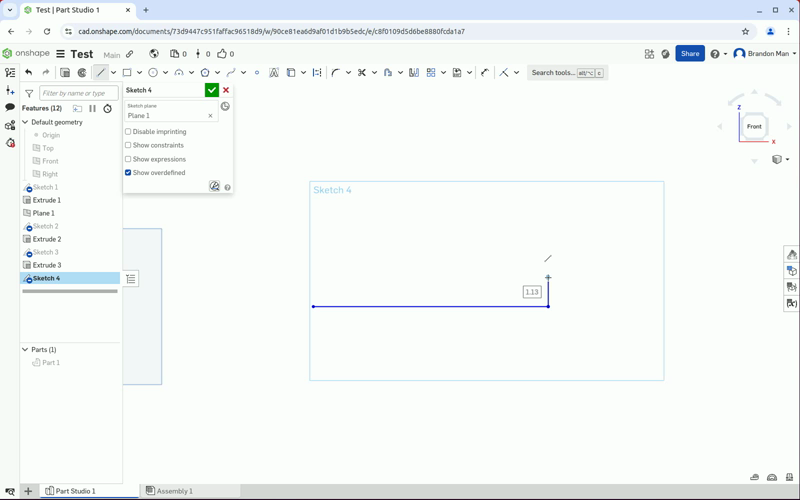
scroll(-6)
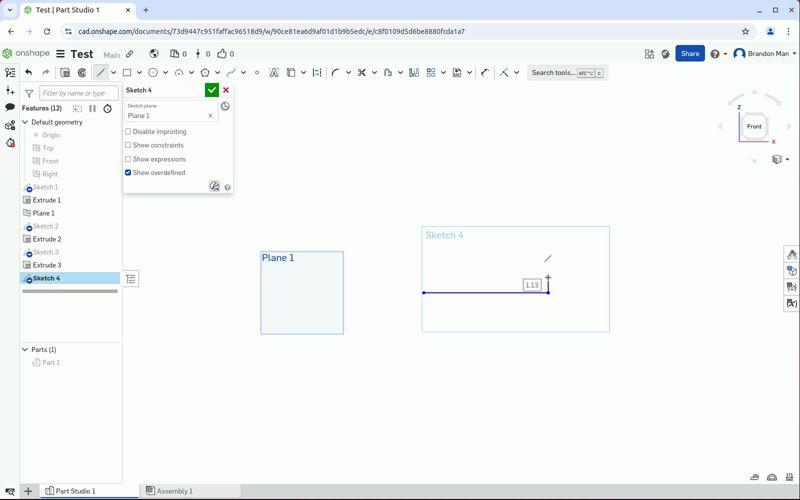
scroll(-6)
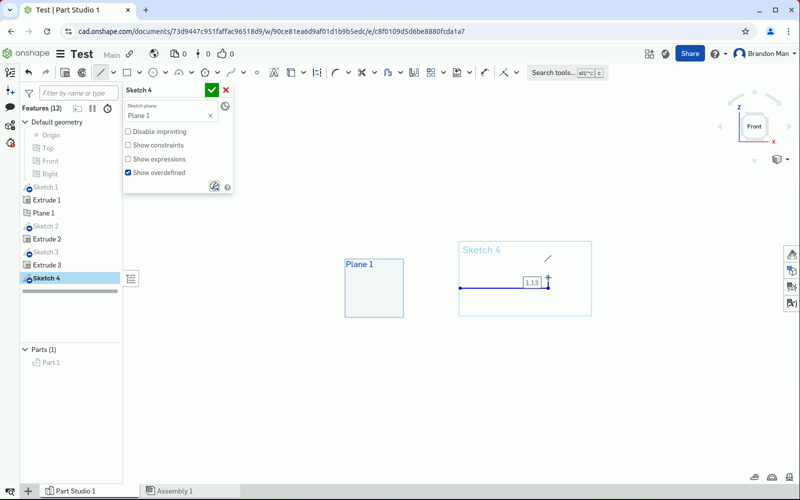
scroll(-6)
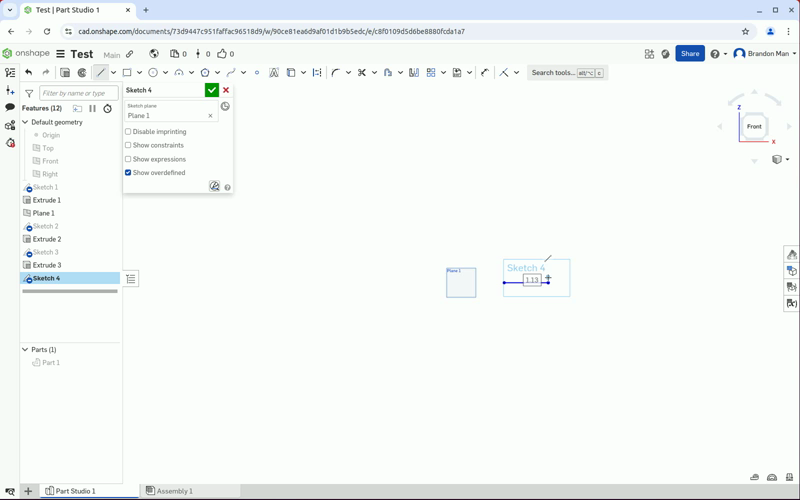
key_up(shift)
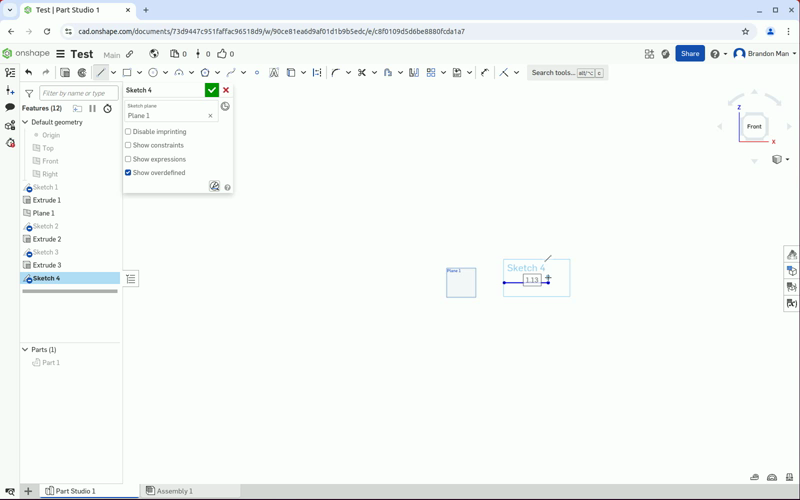
key_down(shift)
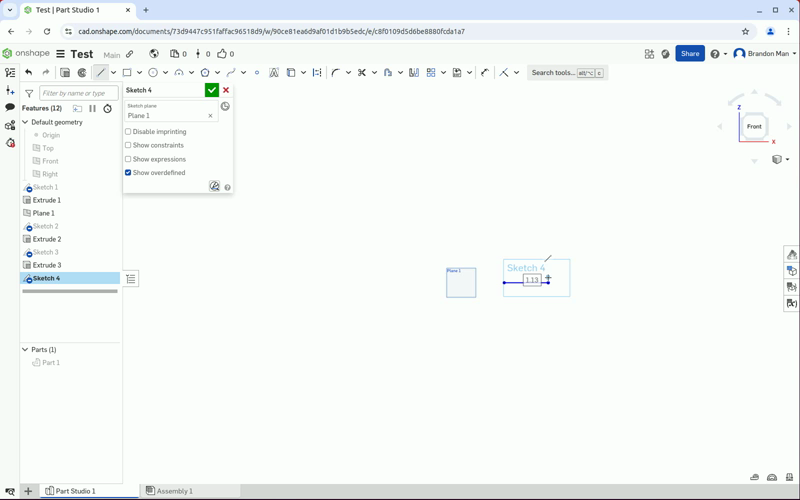
mouse_move(578, 277)
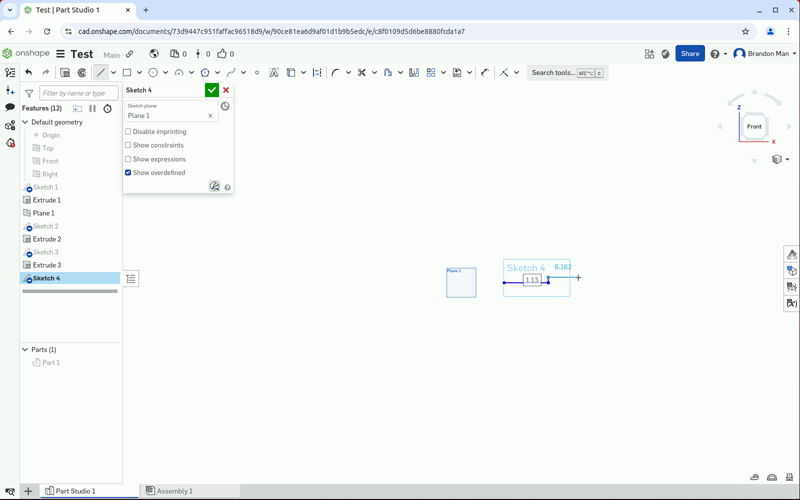
mouse_move(504, 277)
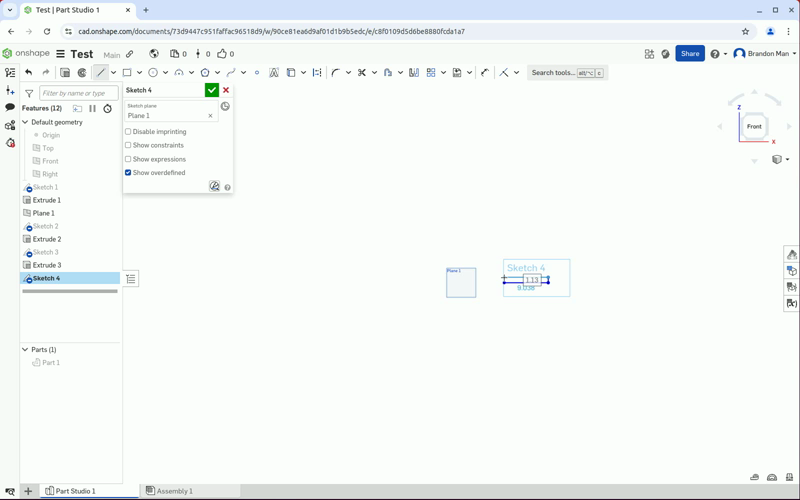
click(504, 277)
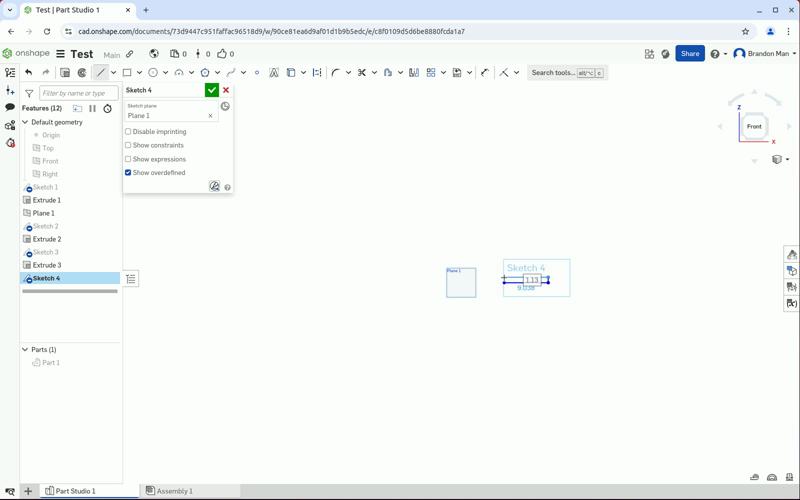
key_up(shift)
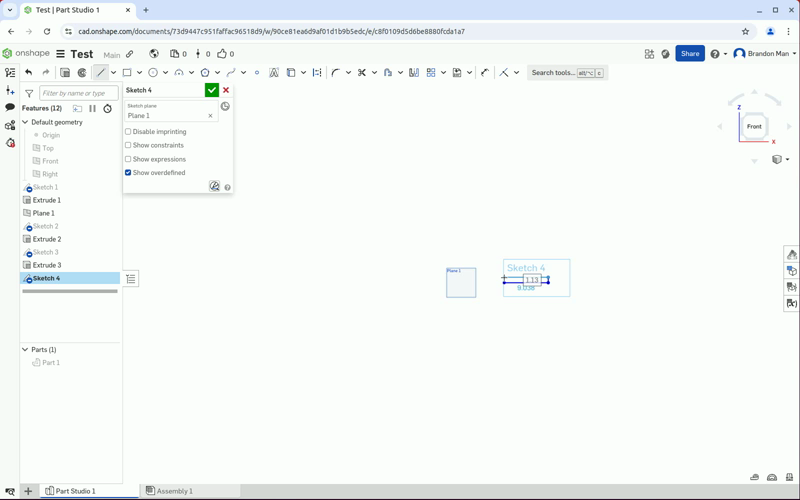
mouse_move(534, 277)
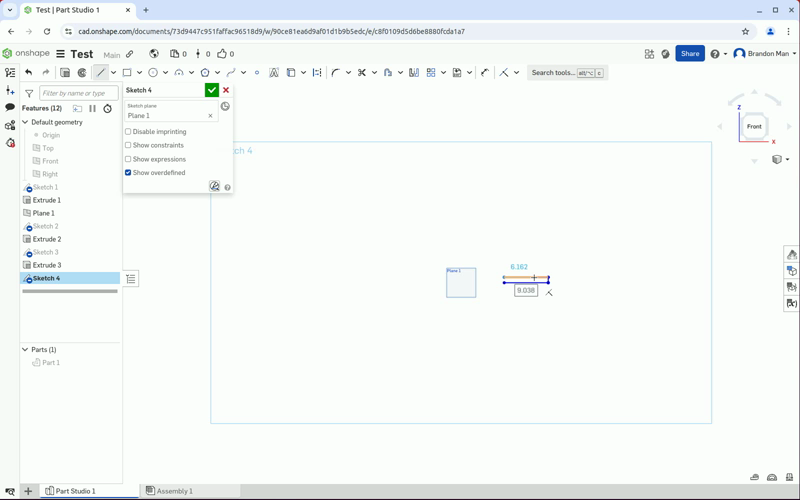
key_down(shift)
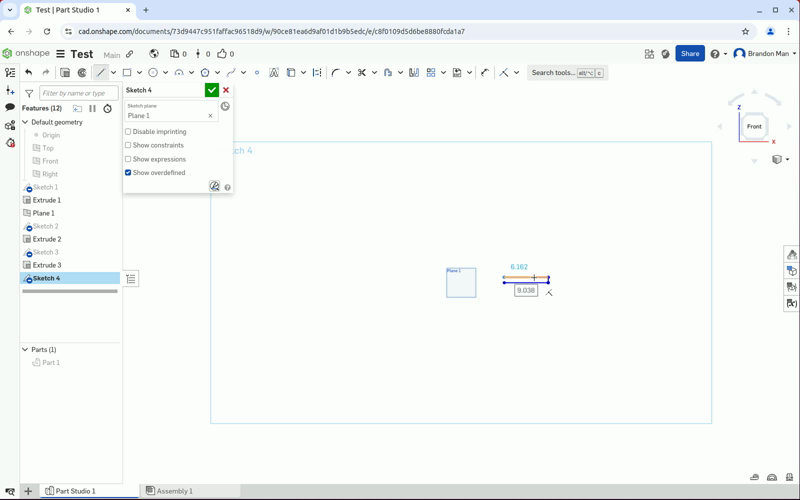
mouse_move(504, 282)
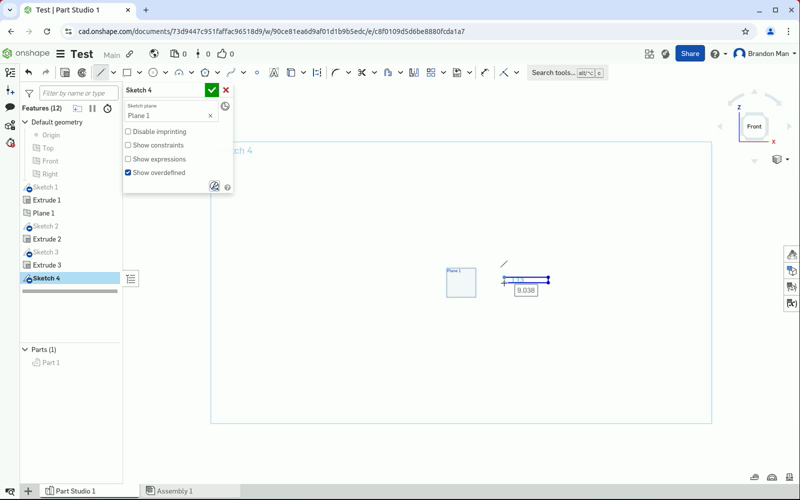
scroll(6)
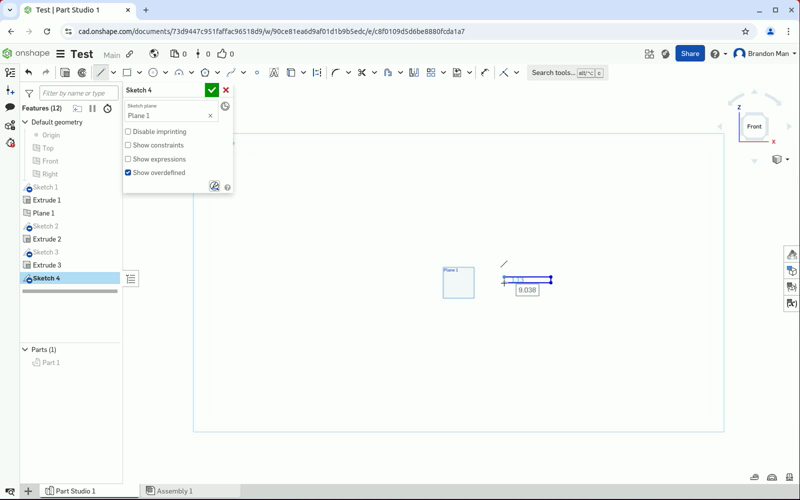
scroll(6)
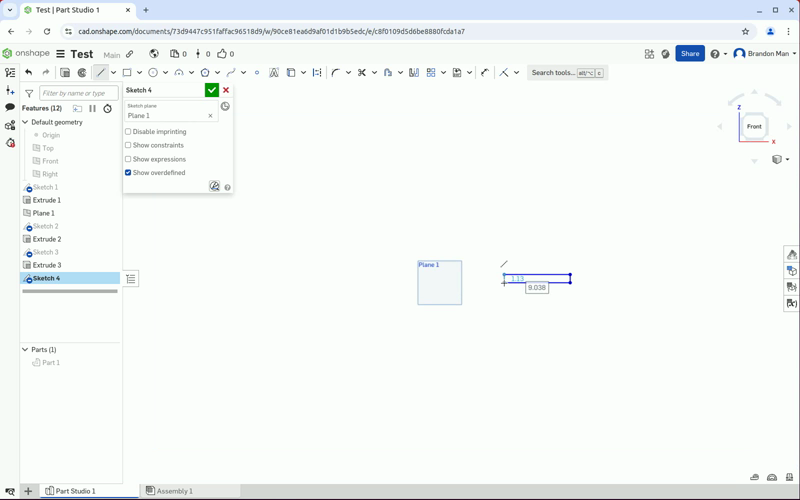
scroll(6)
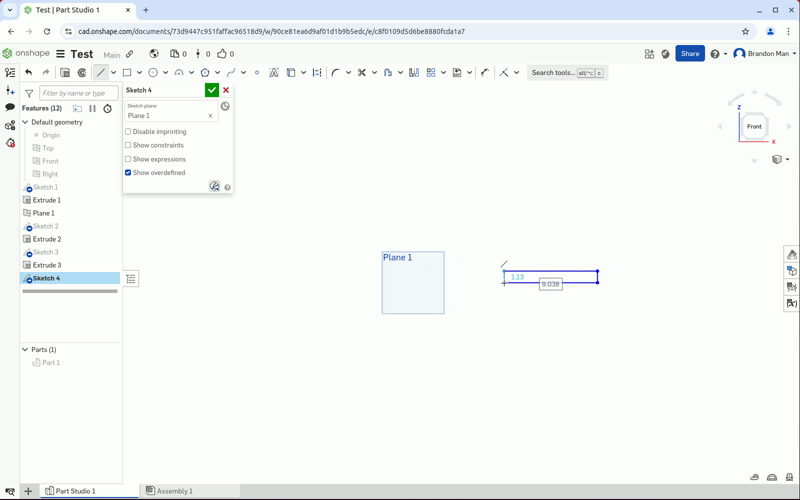
scroll(6)
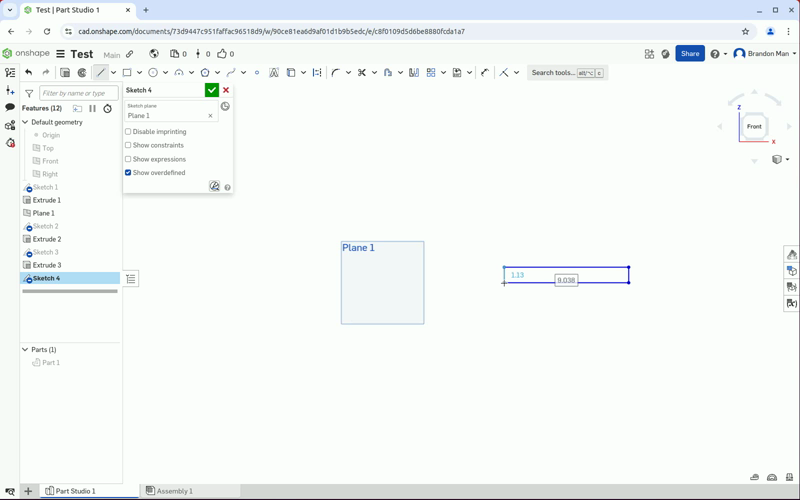
scroll(6)
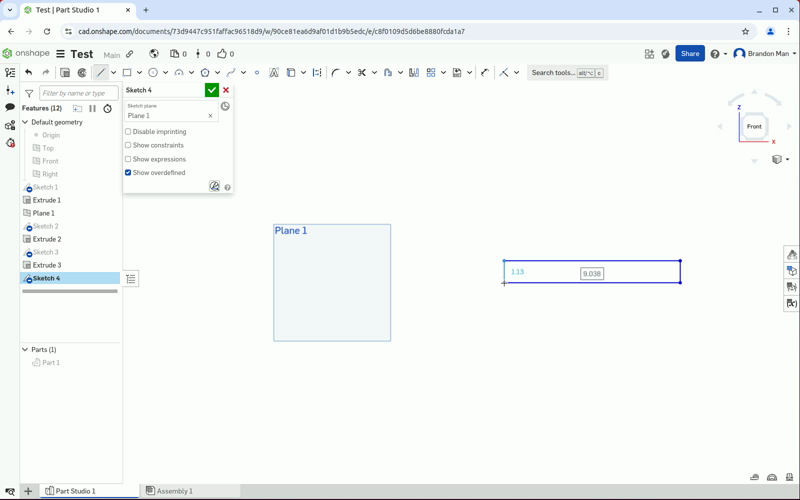
scroll(6)
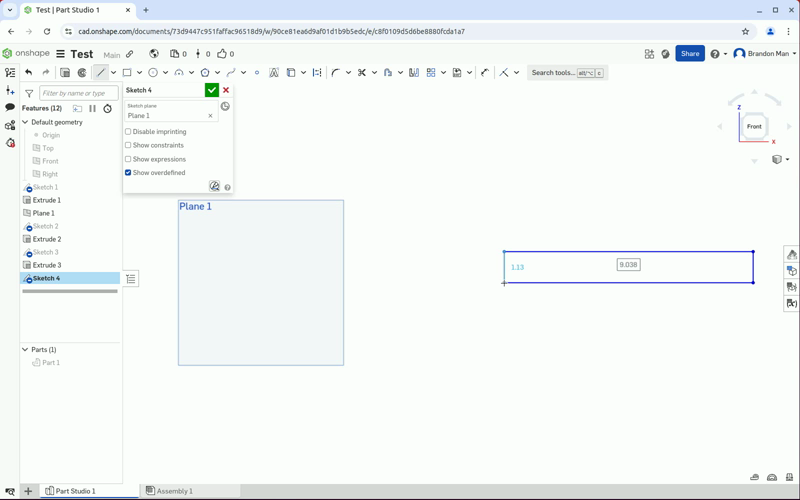
scroll(6)
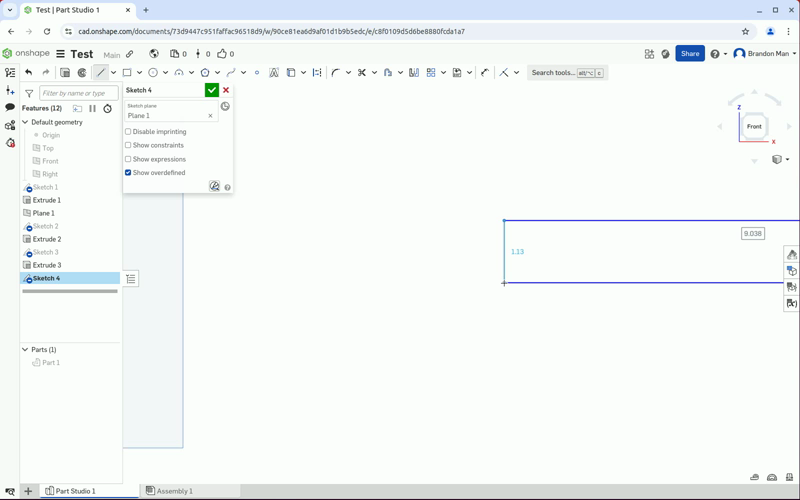
key_up(shift)
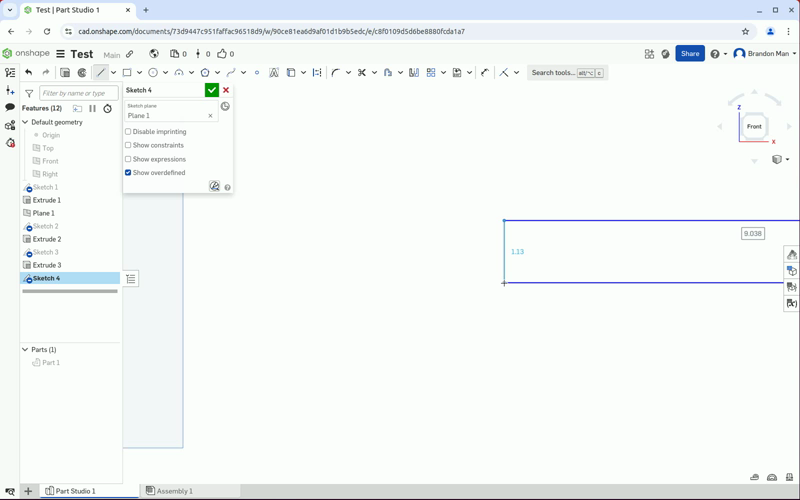
click(504, 282)
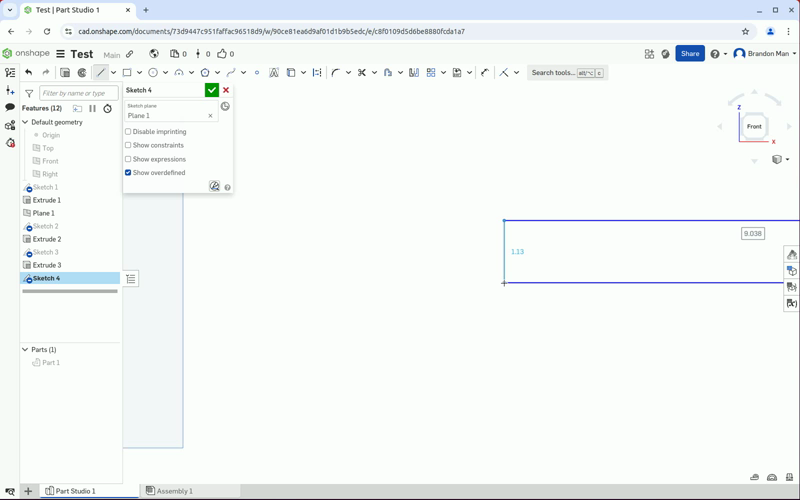
scroll(-6)
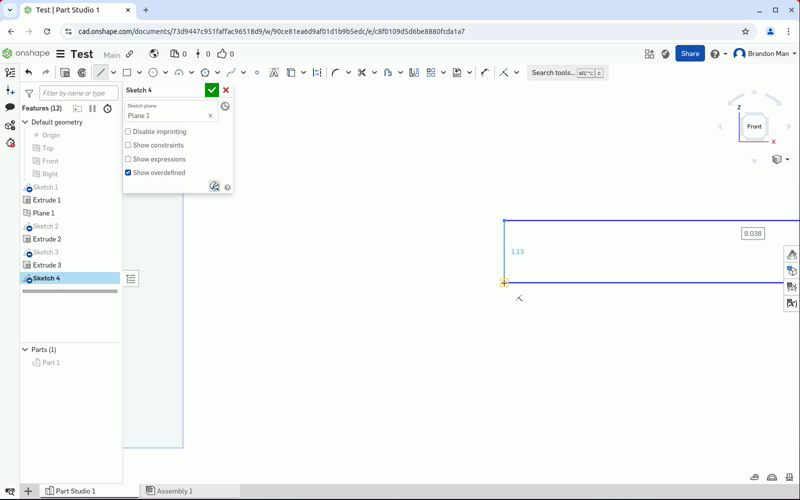
scroll(-6)
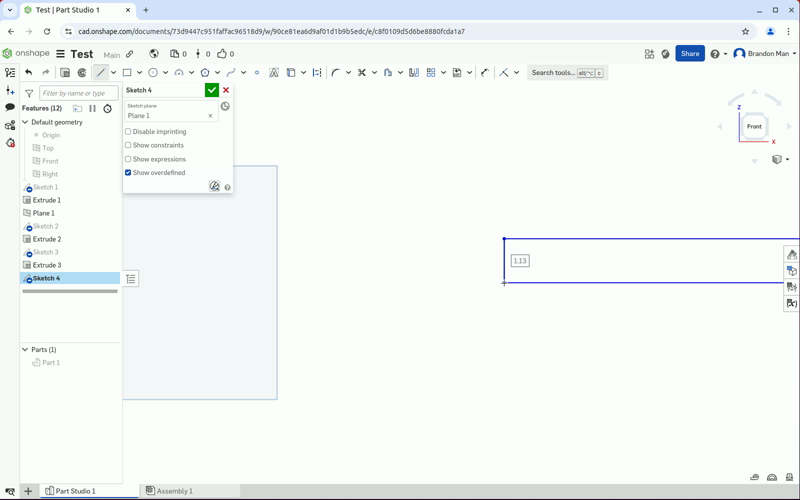
scroll(-6)
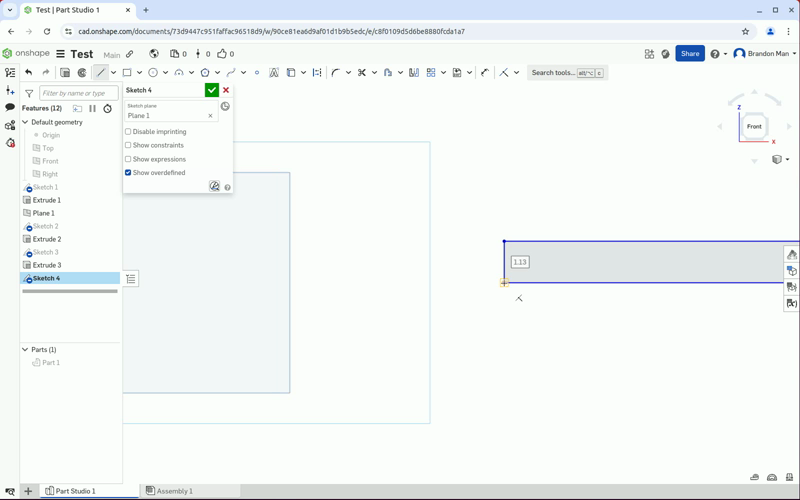
scroll(-6)
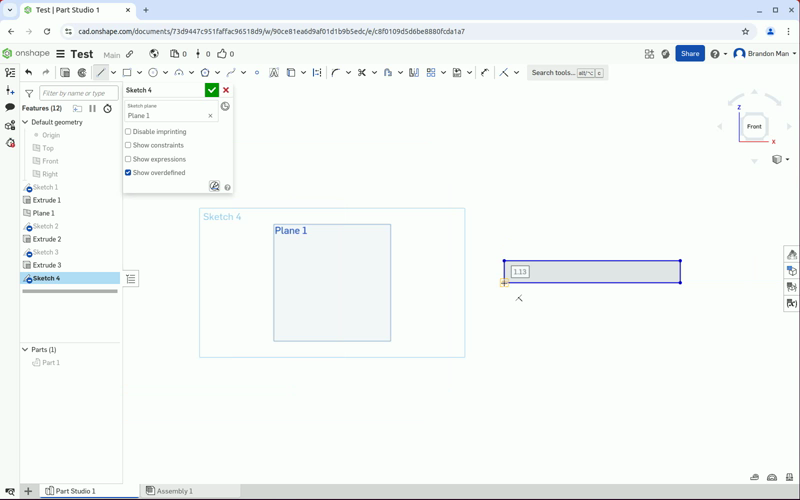
scroll(-6)
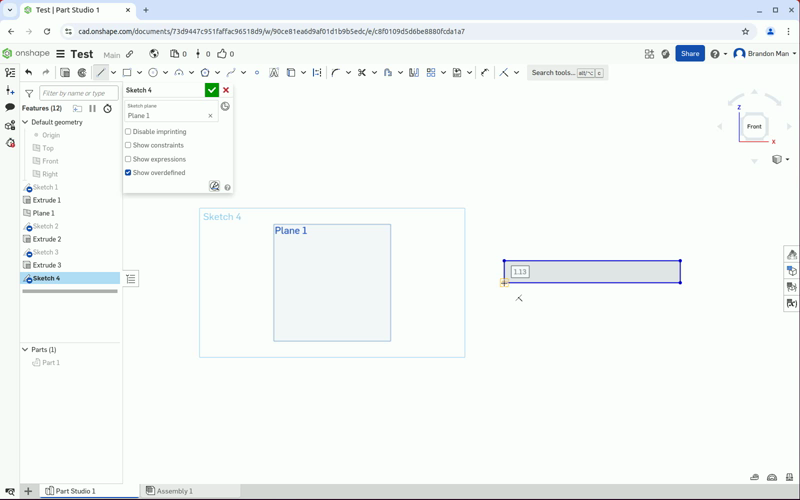
scroll(-6)
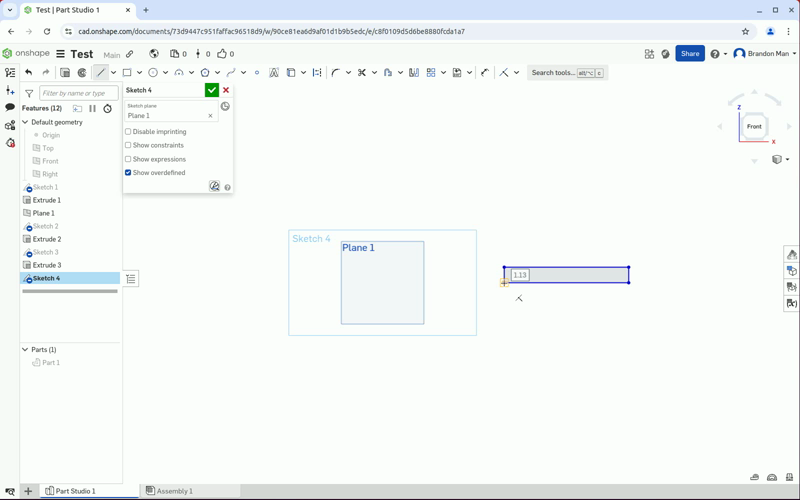
scroll(-6)
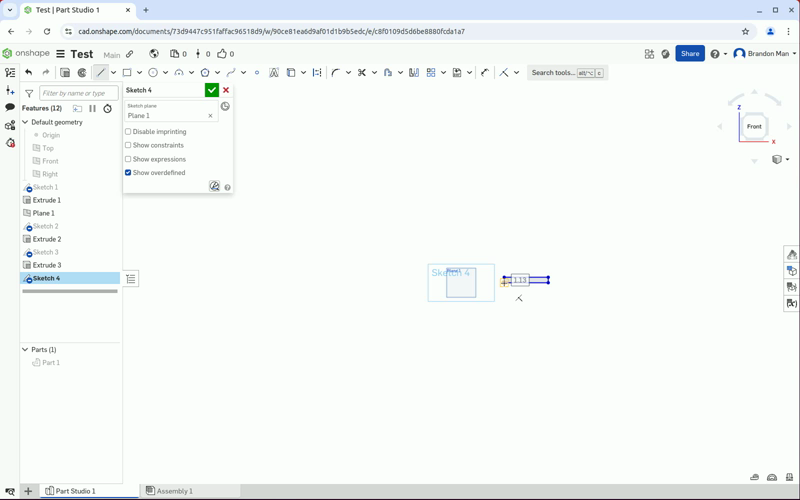
key(esc)
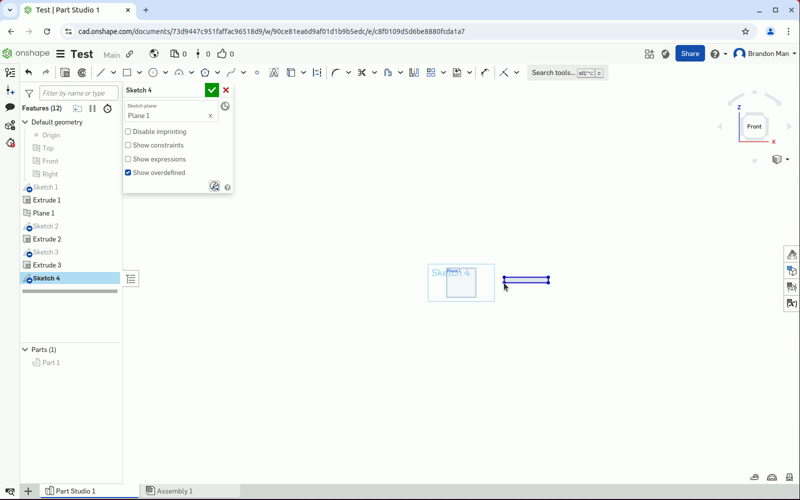
mouse_move(518, 277)
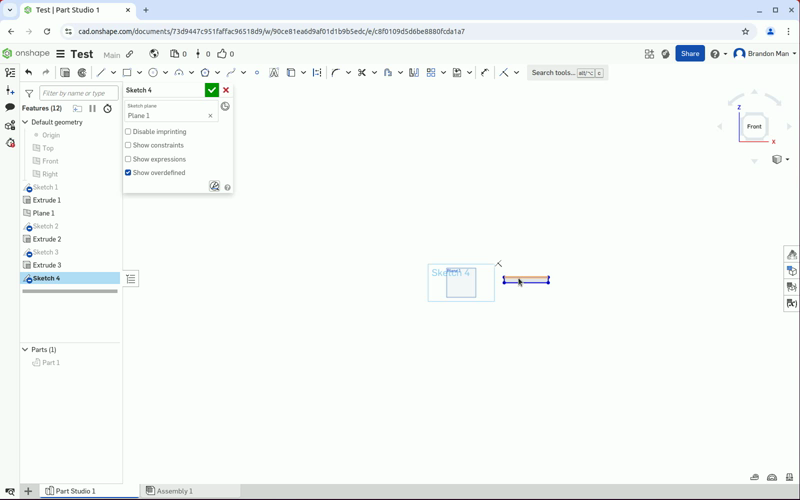
scroll(6)
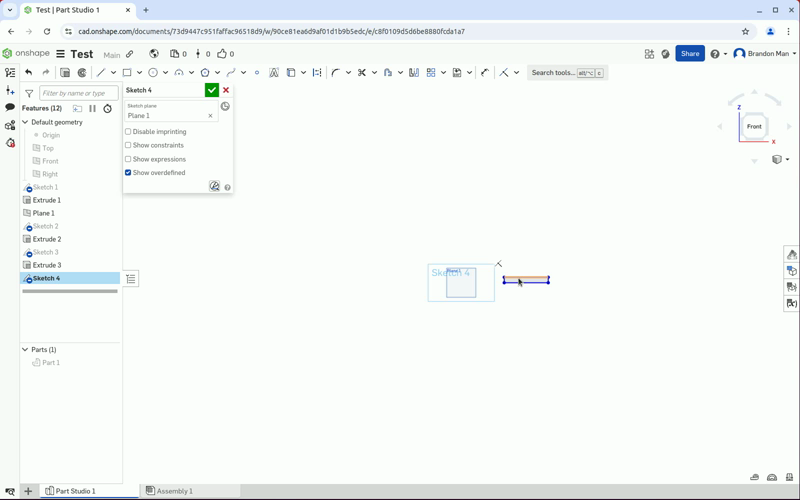
scroll(6)
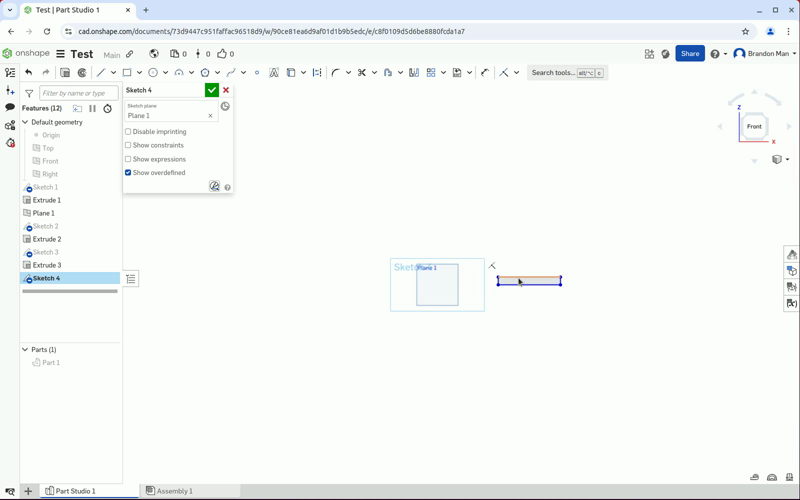
scroll(6)
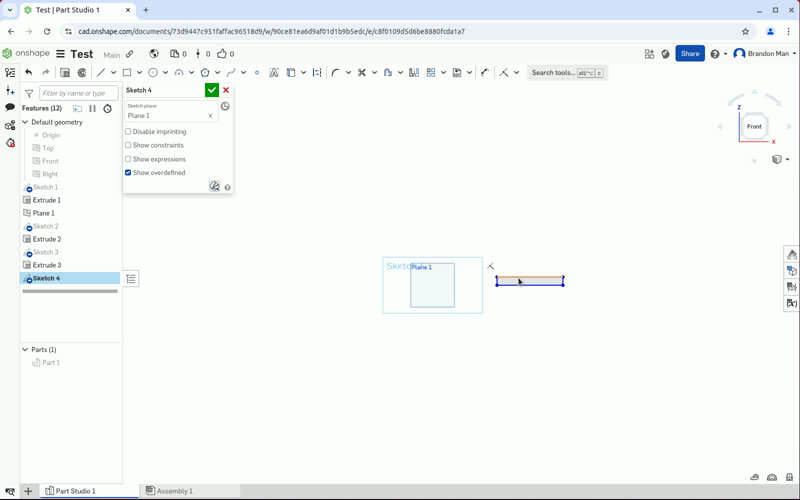
scroll(6)
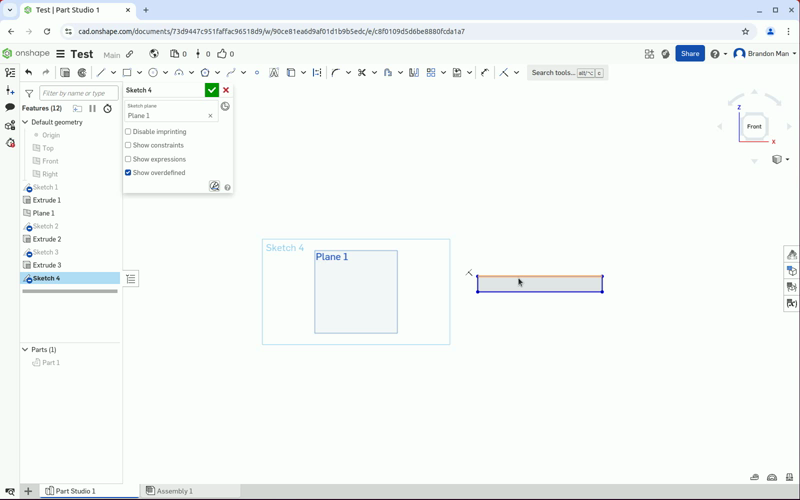
scroll(6)
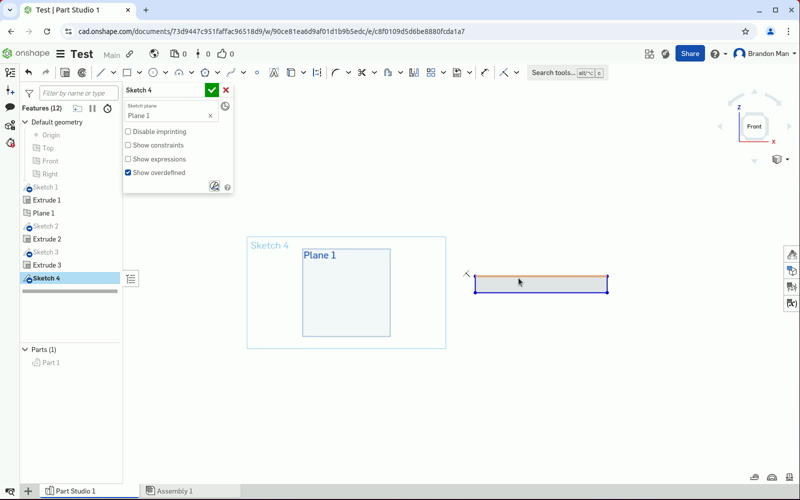
scroll(6)
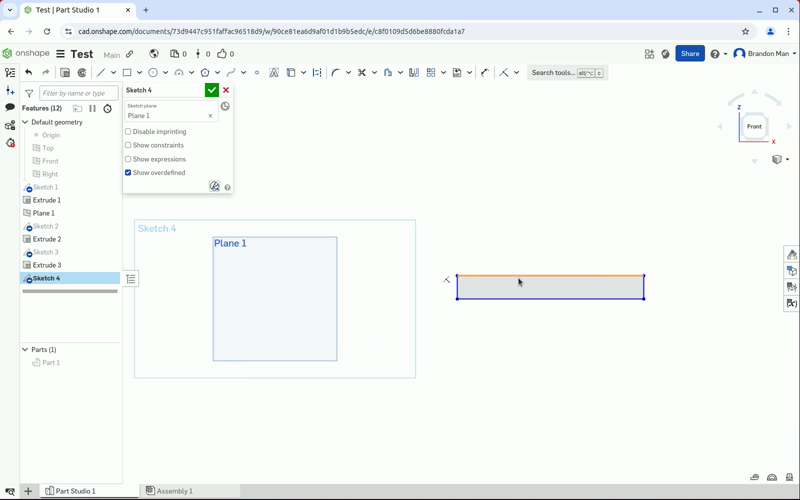
scroll(6)
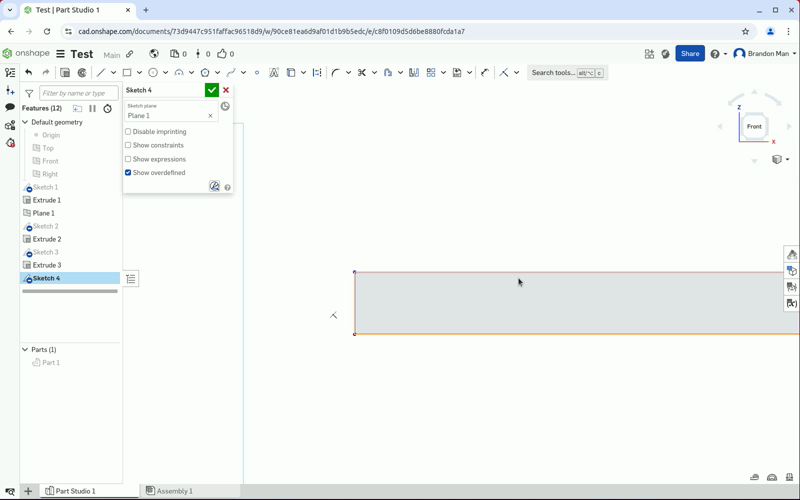
click(518, 277)
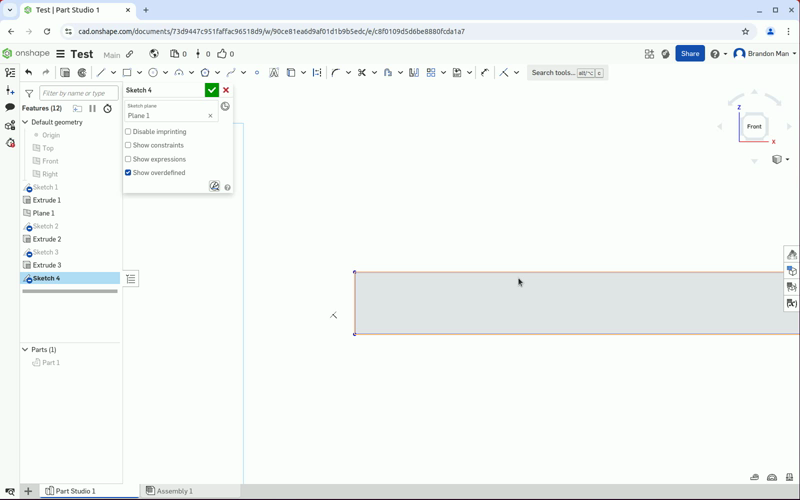
scroll(-6)
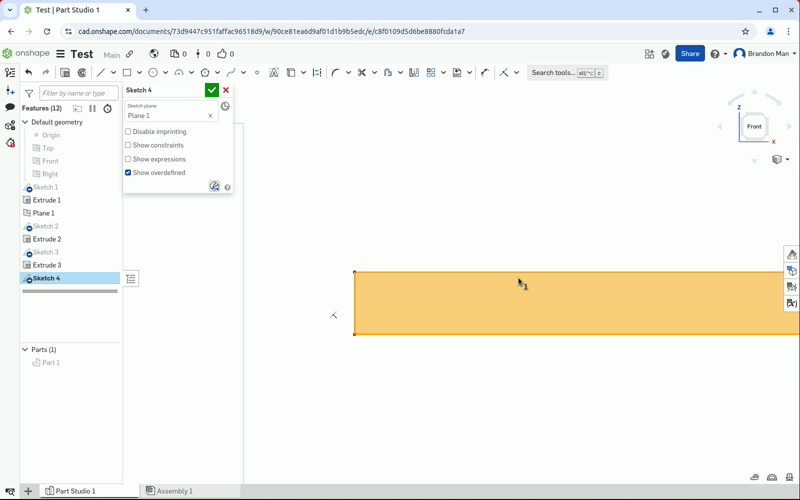
scroll(-6)
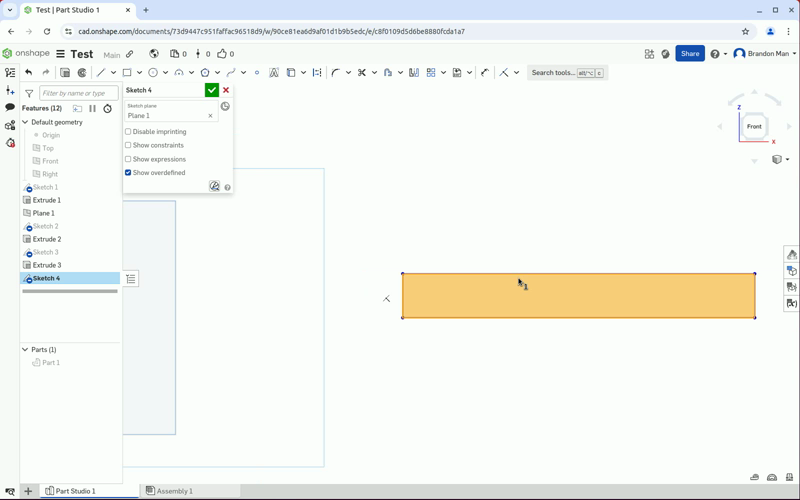
scroll(-6)
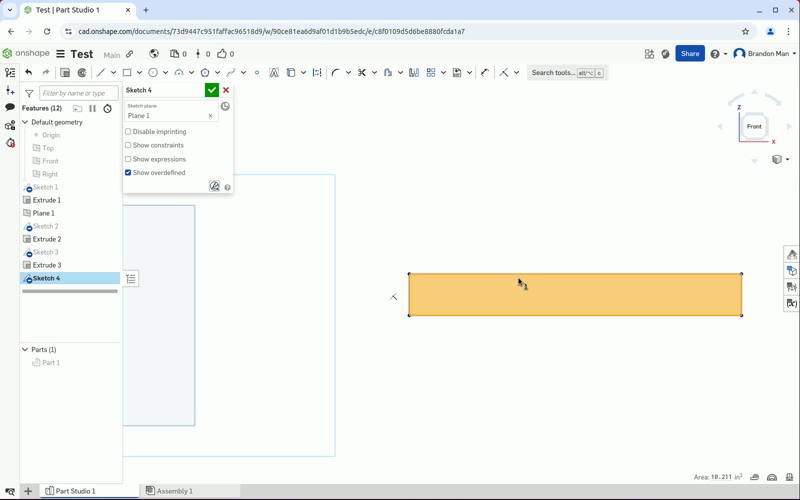
scroll(-6)
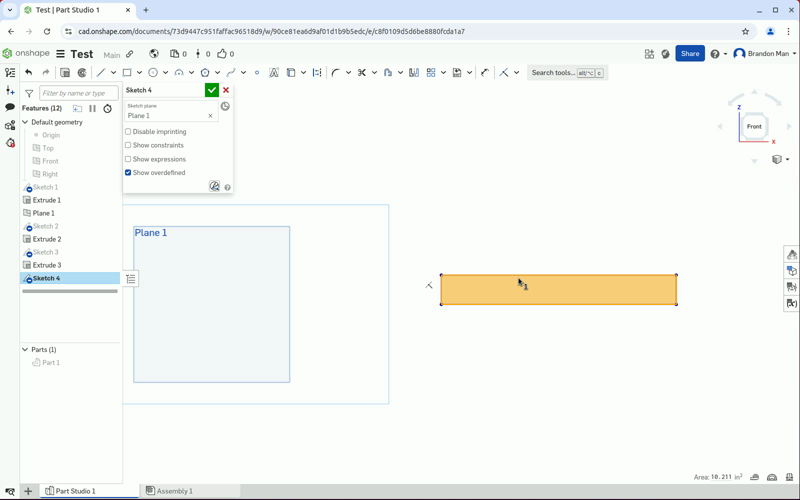
scroll(-6)
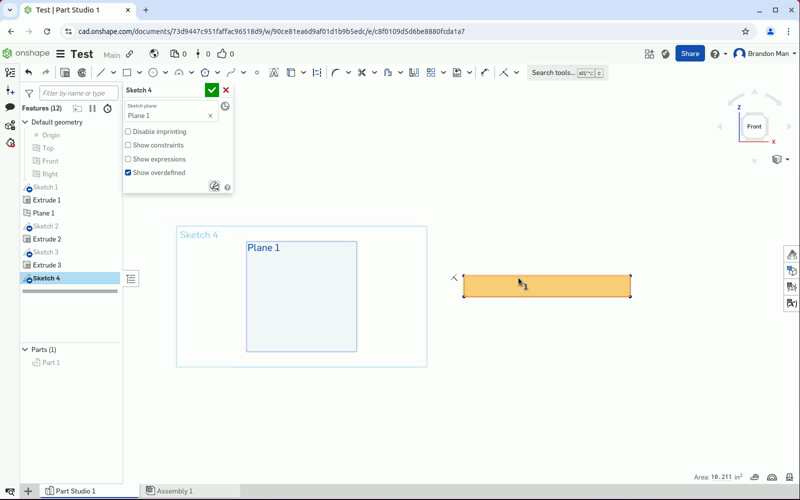
scroll(-6)
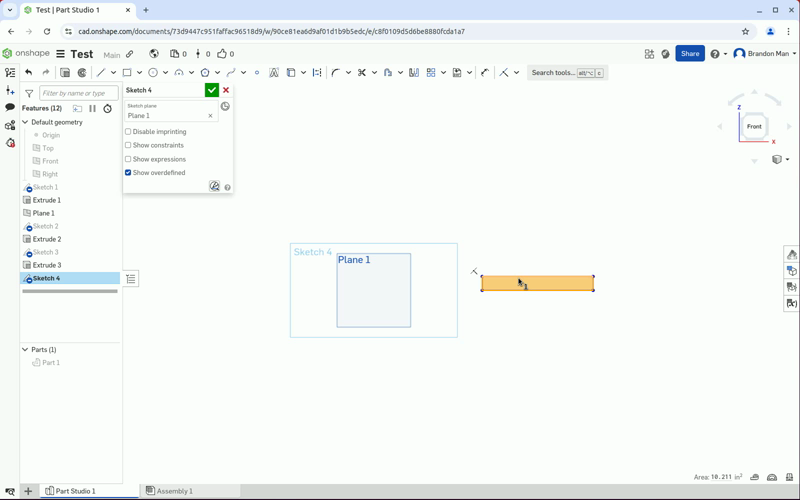
scroll(-6)
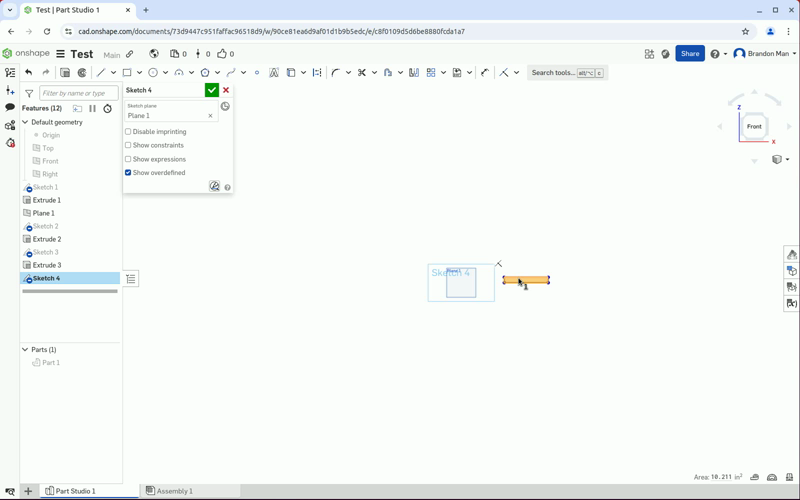
mouse_move(73, 352)
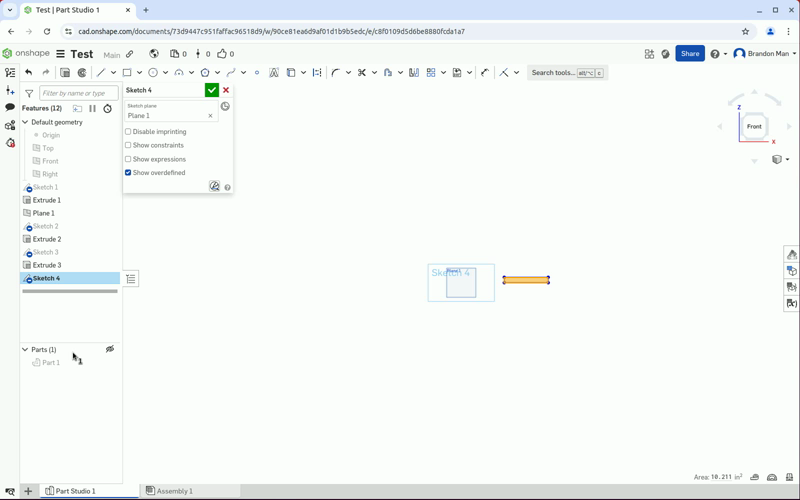
key(shift+y)
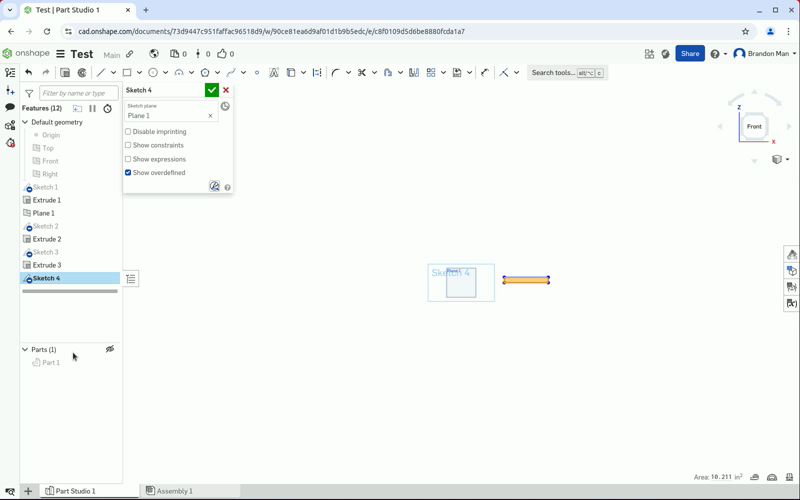
key(shift+e)
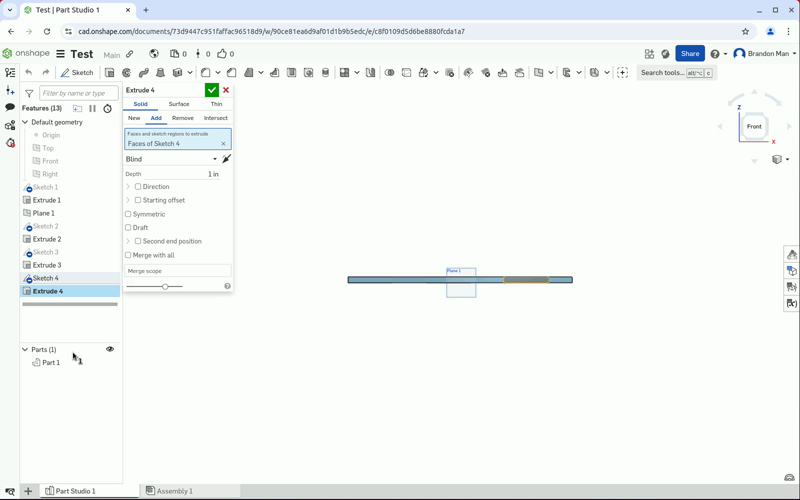
mouse_move(143, 106)
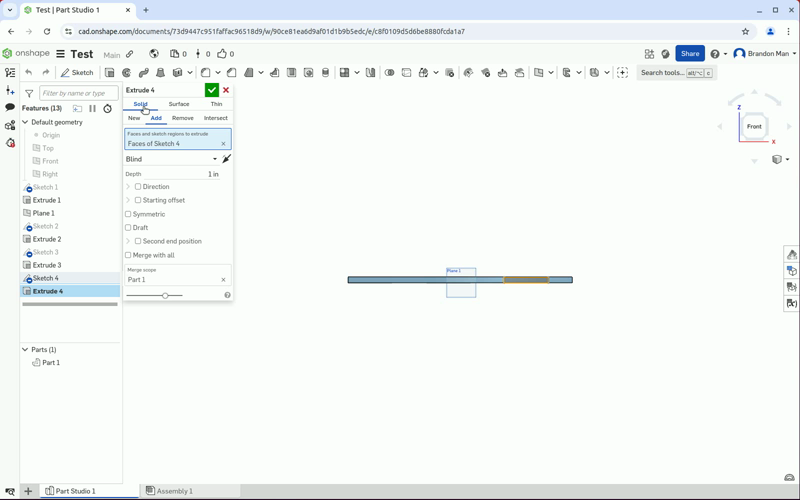
click(143, 106)
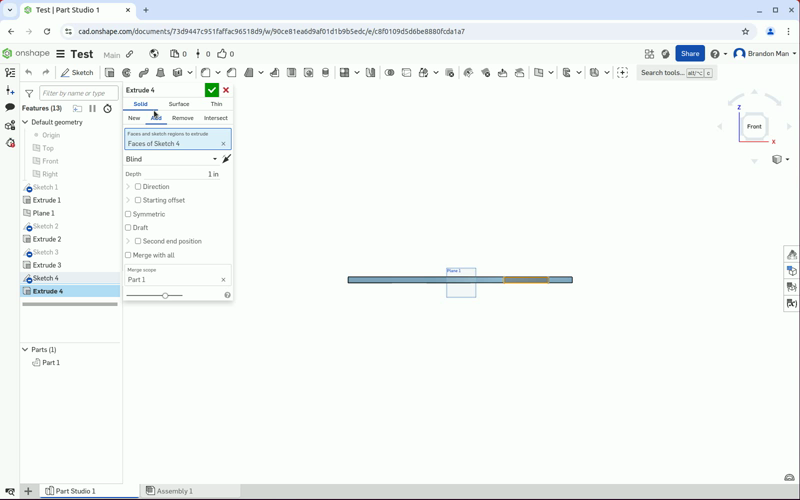
mouse_move(186, 120)
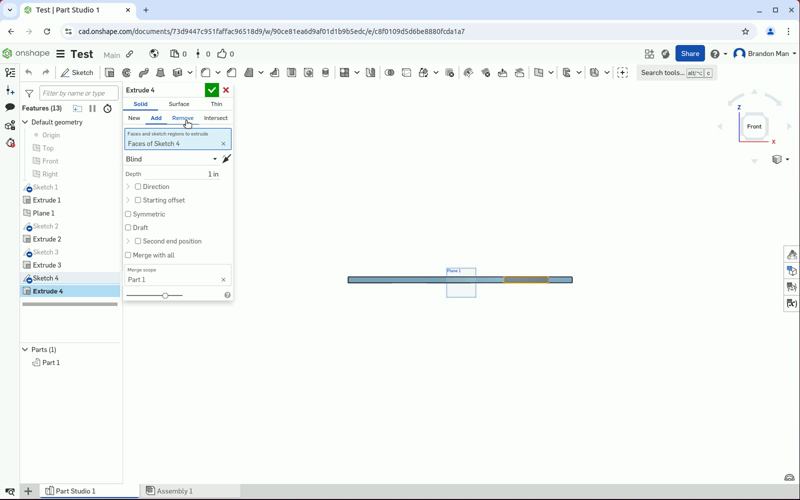
click(186, 120)
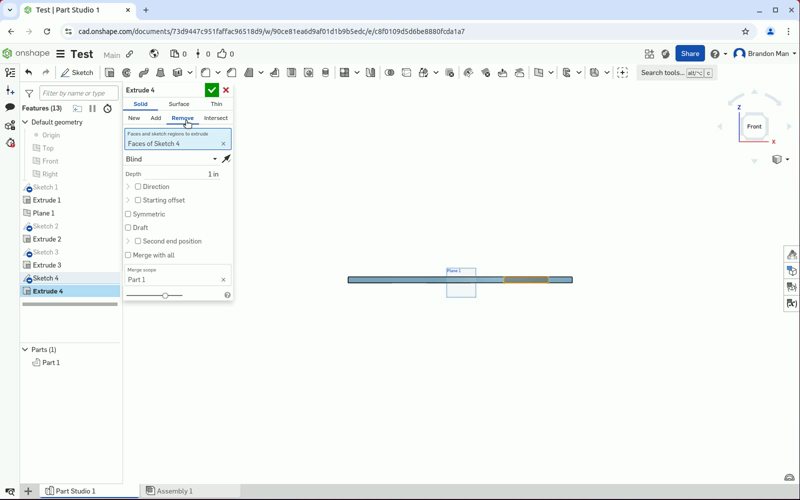
key(tab, 4)
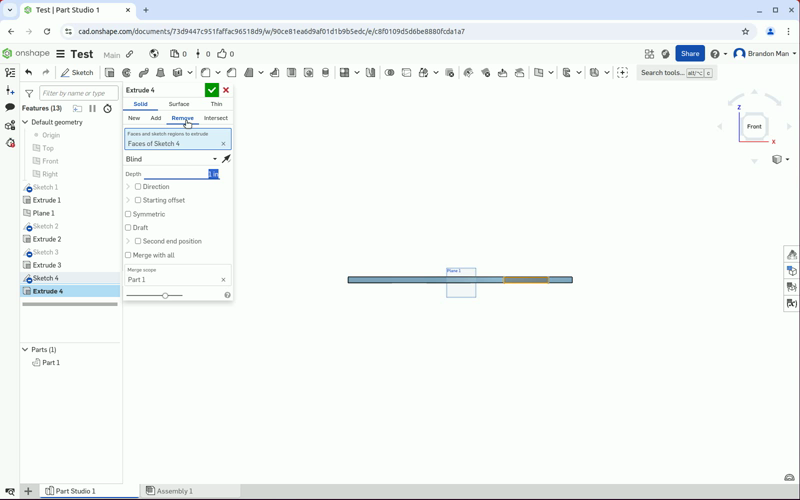
text(0.241)
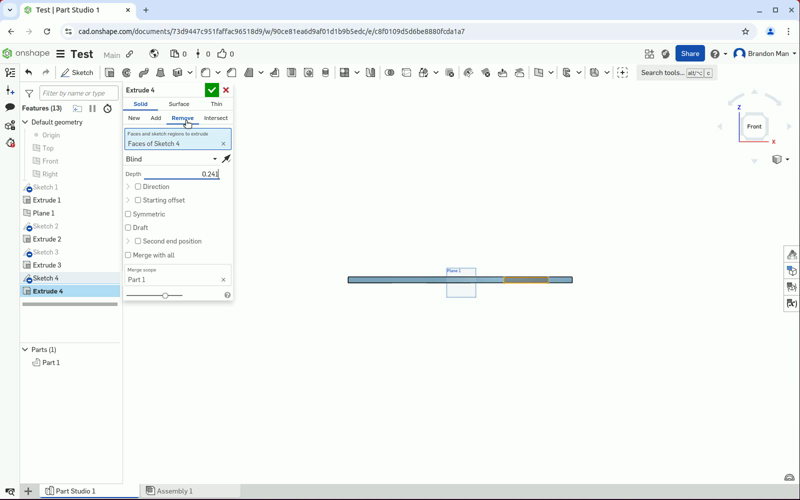
key(tab, 6)
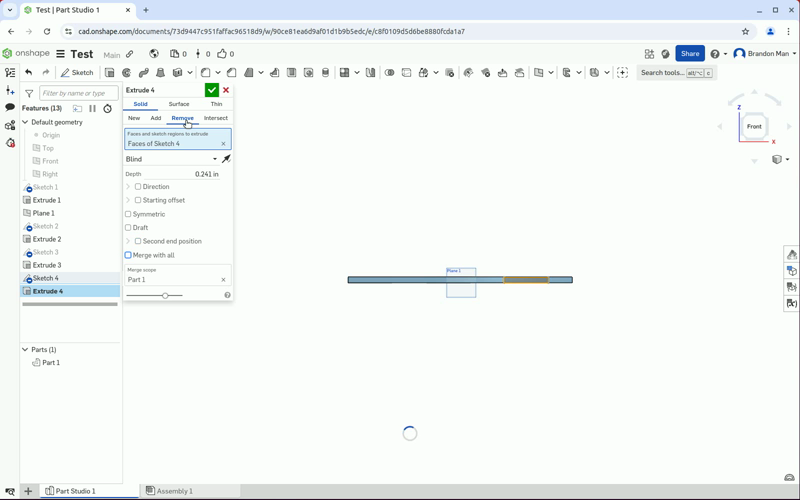
key(space)
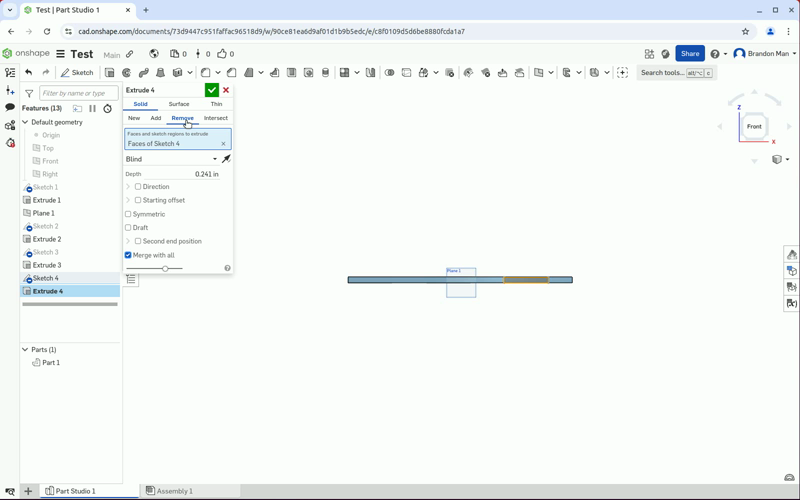
key(enter)
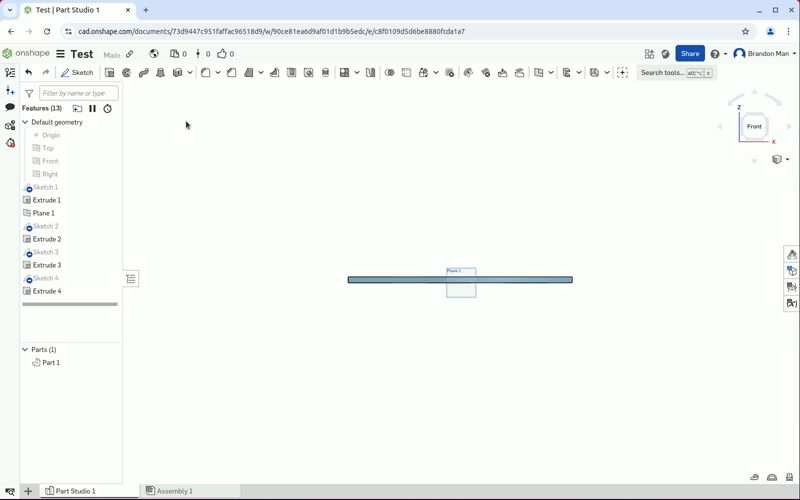
key(shift+h)
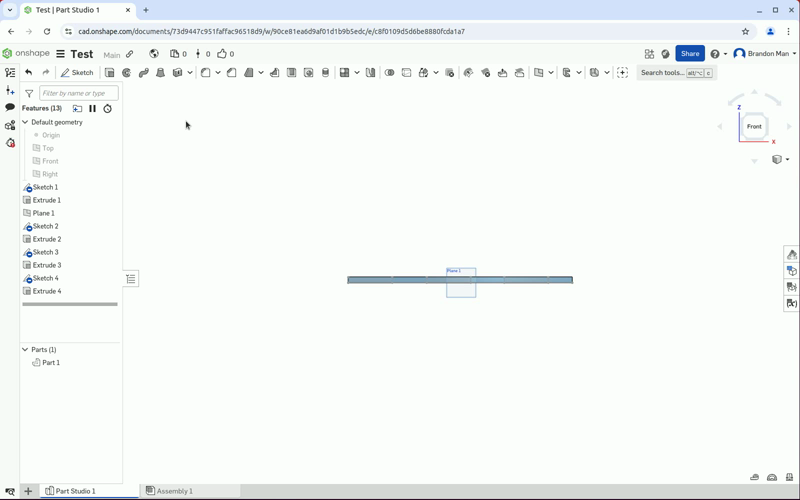
key(shift+h)
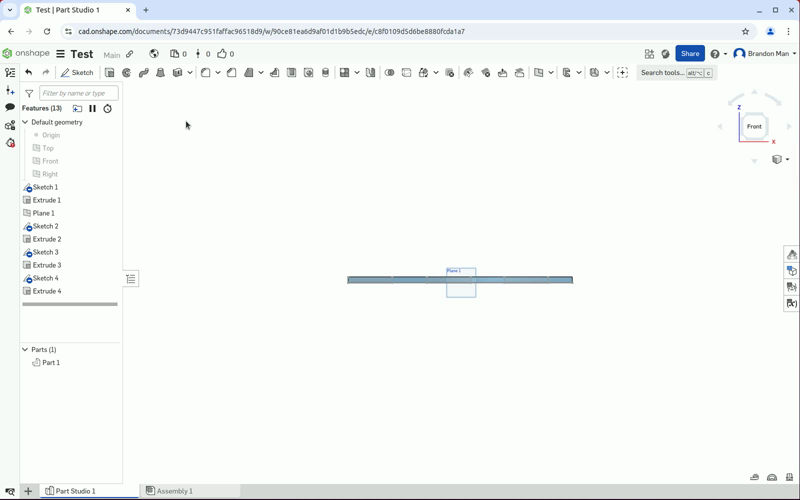
key(shift+7)
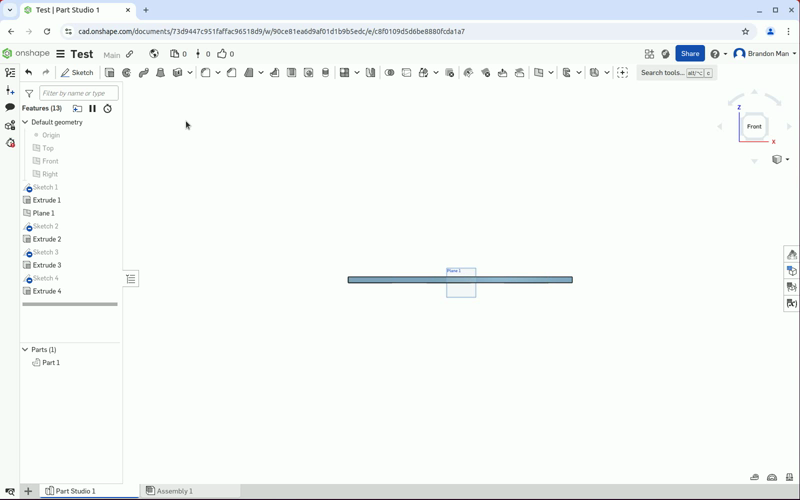
key(left, 2)
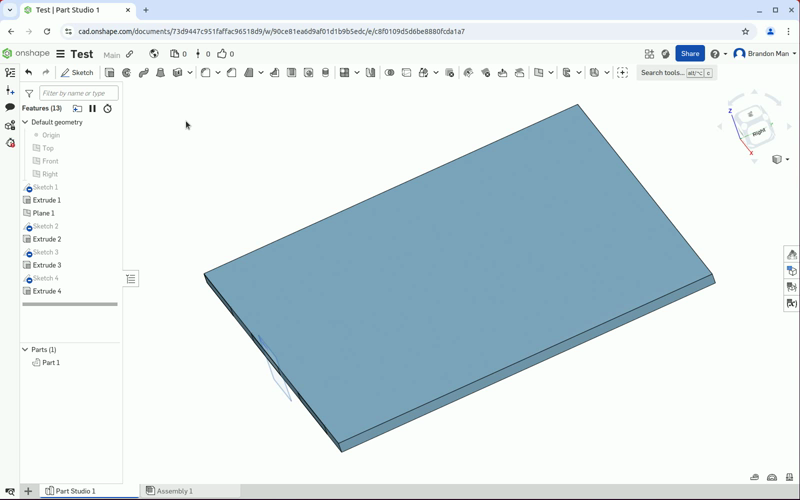
key(down, 2)
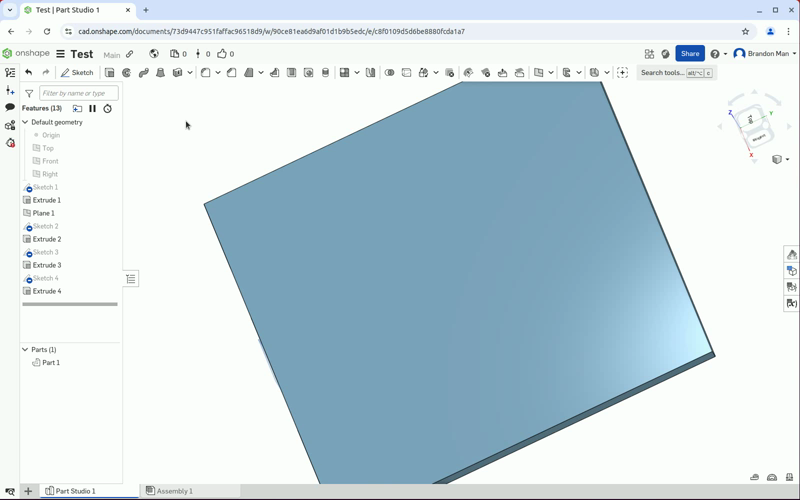
key(up, 2)
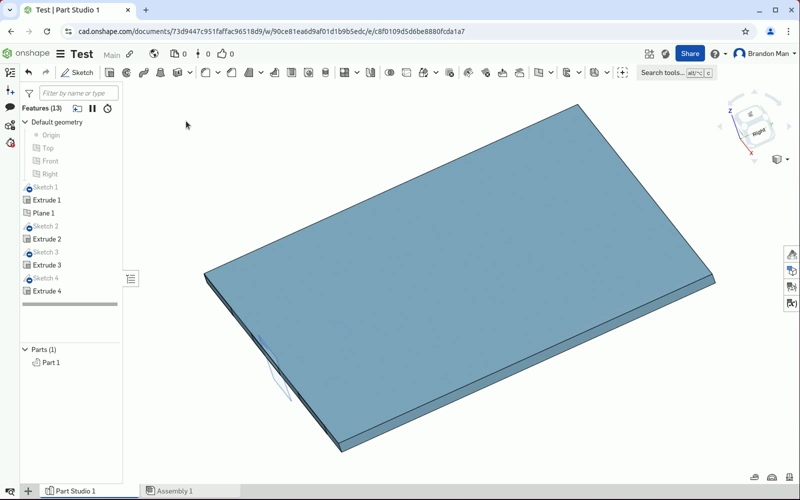
key(right, 2)
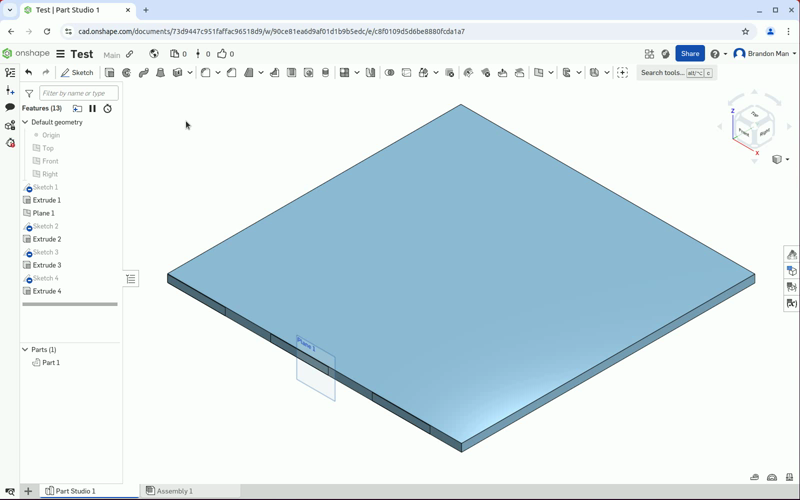
mouse_move(73, 189)
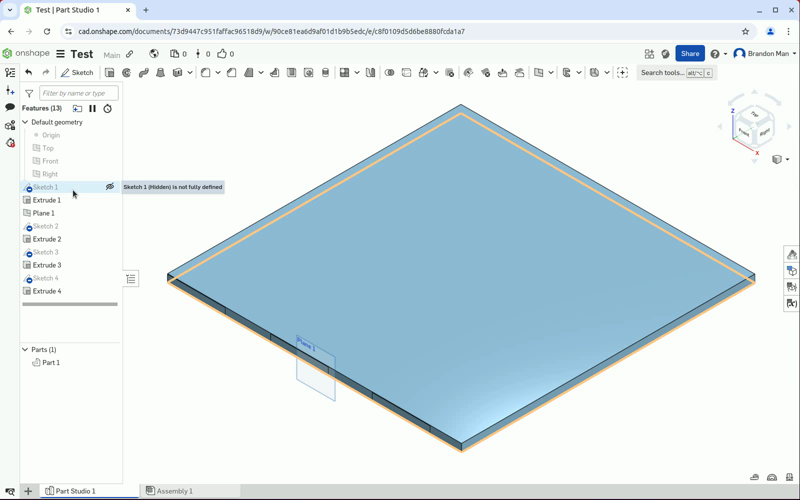
click(73, 189)